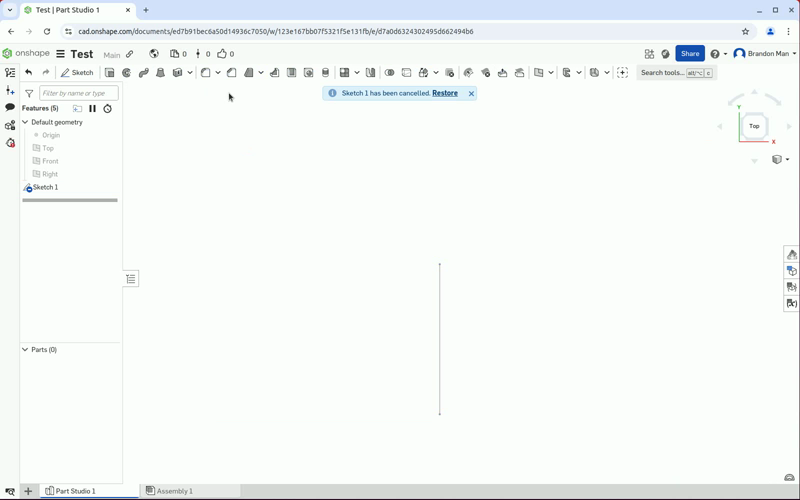
key(shift+h)
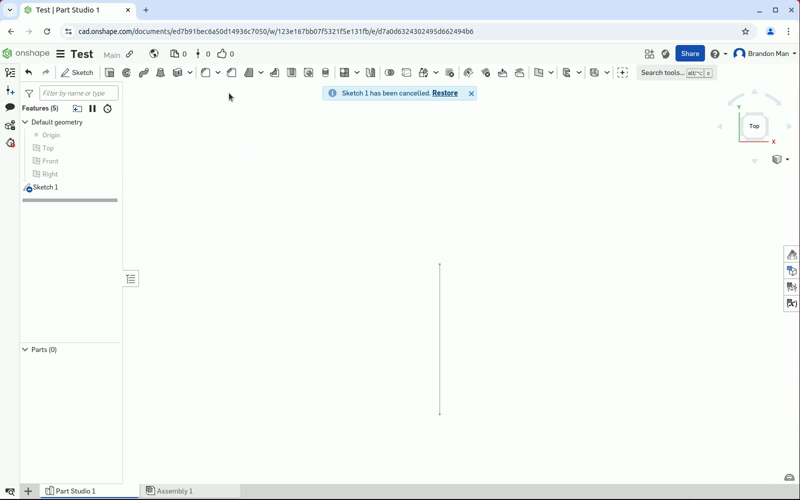
key(shift+s)
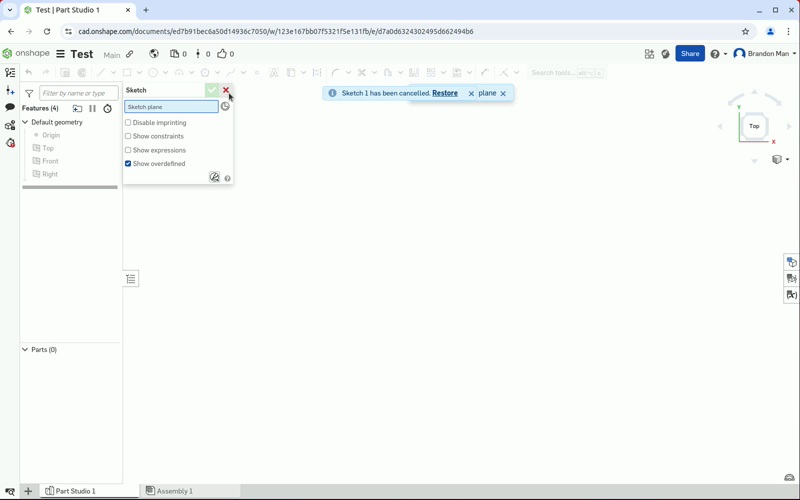
mouse_move(73, 150)
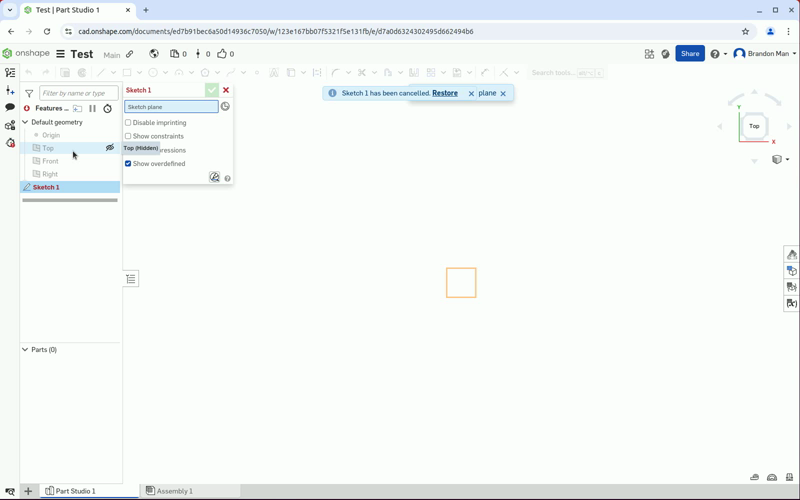
click(73, 150)
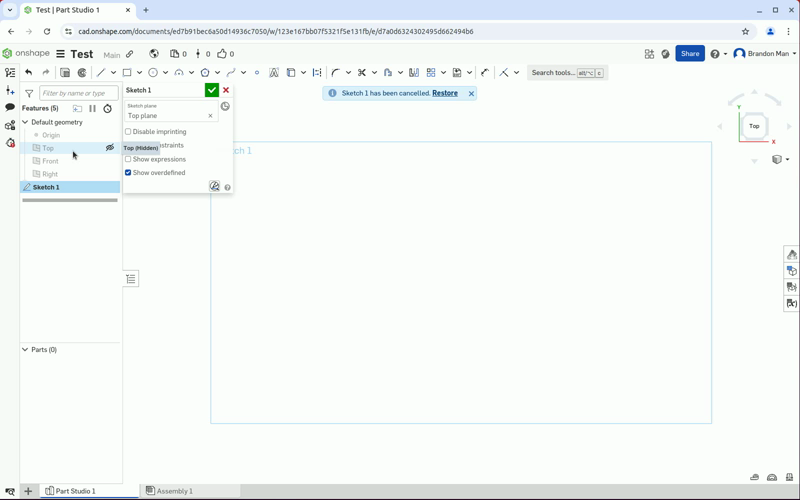
mouse_move(73, 352)
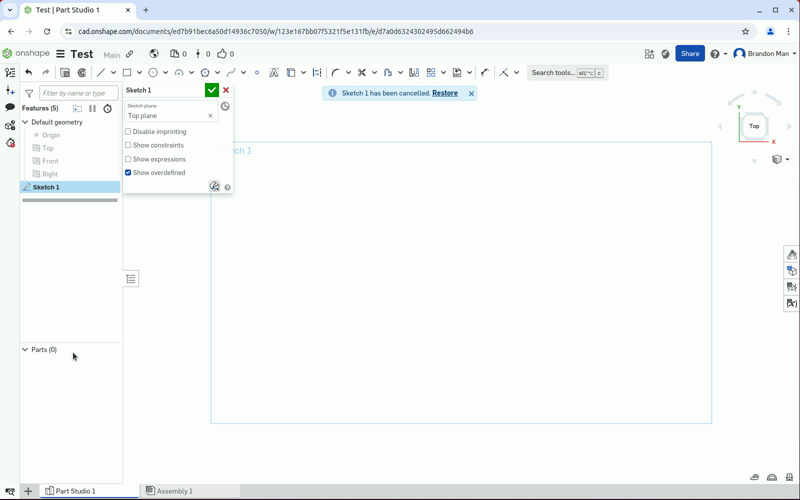
key(y)
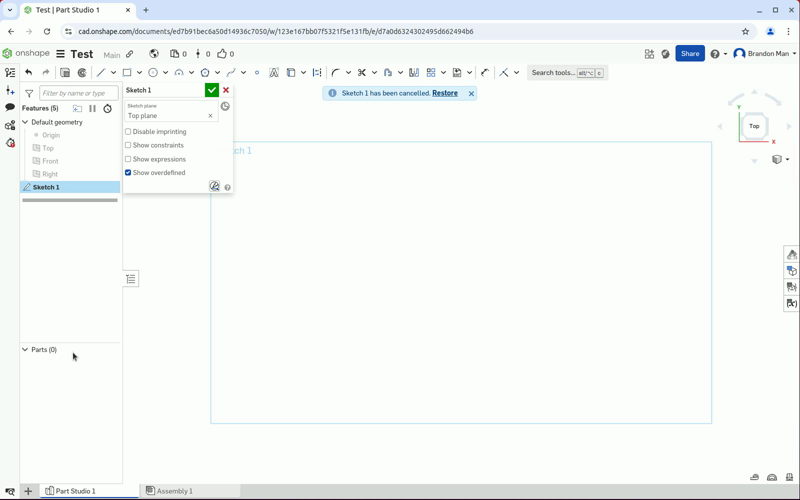
key(a)
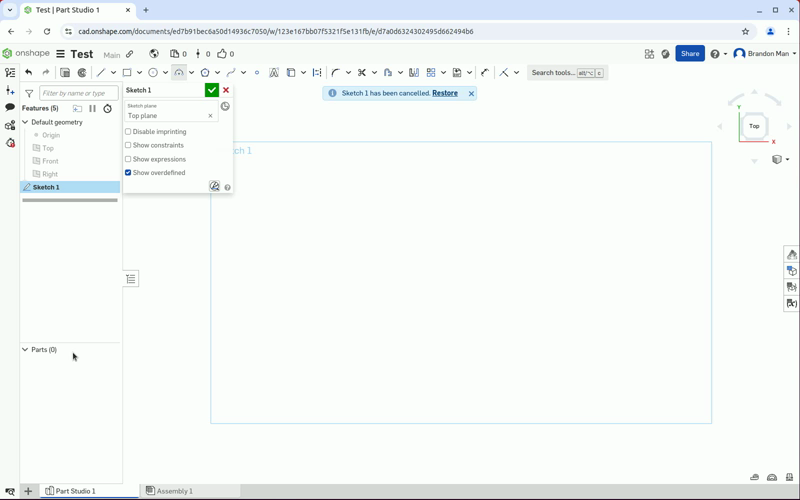
key_down(shift)
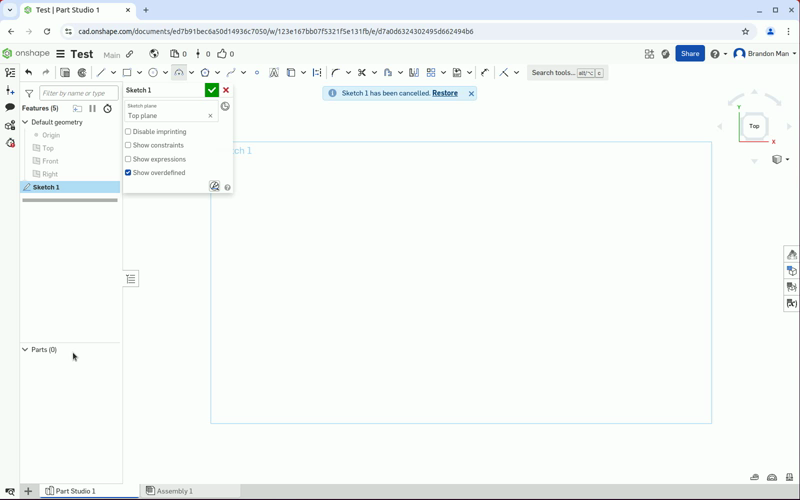
mouse_move(404, 212)
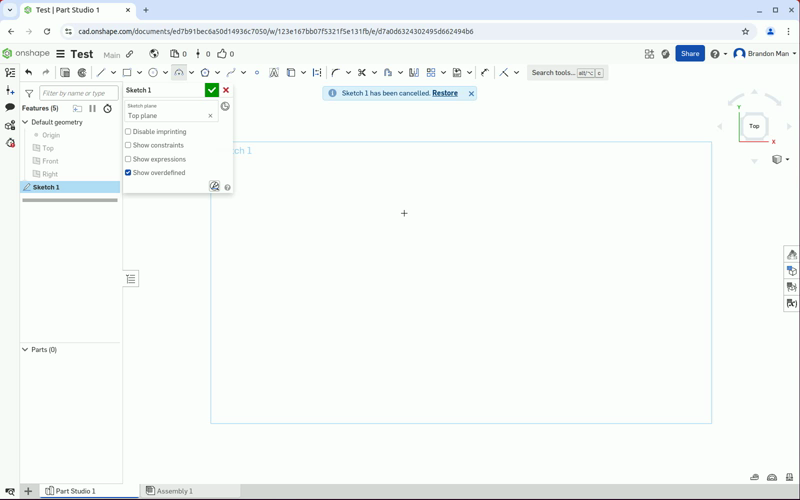
click(404, 212)
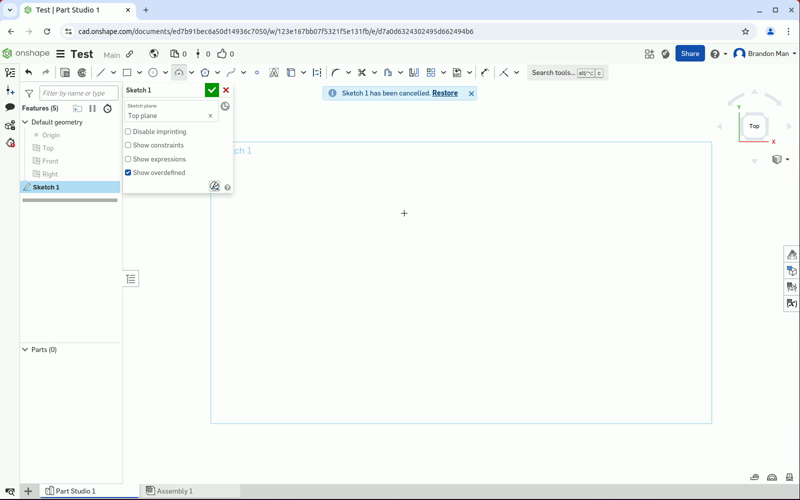
key_up(shift)
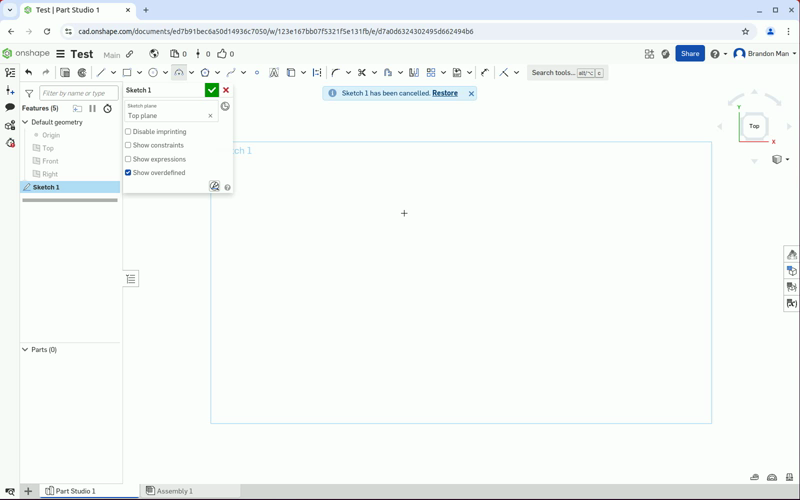
key_down(shift)
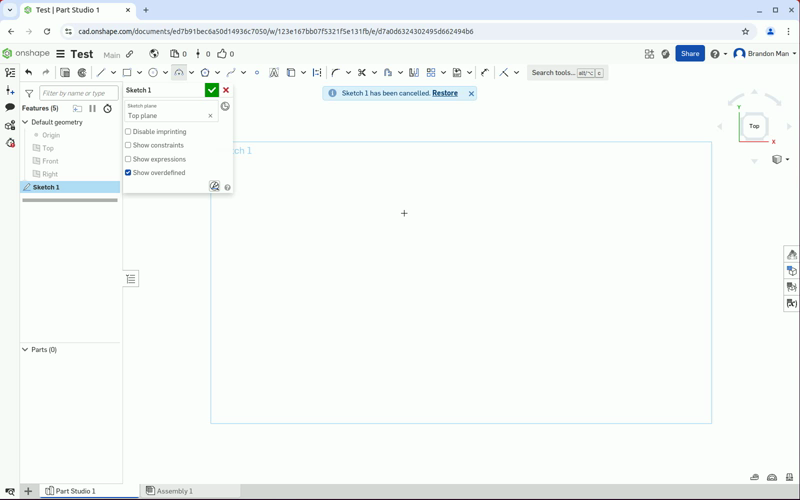
mouse_move(484, 283)
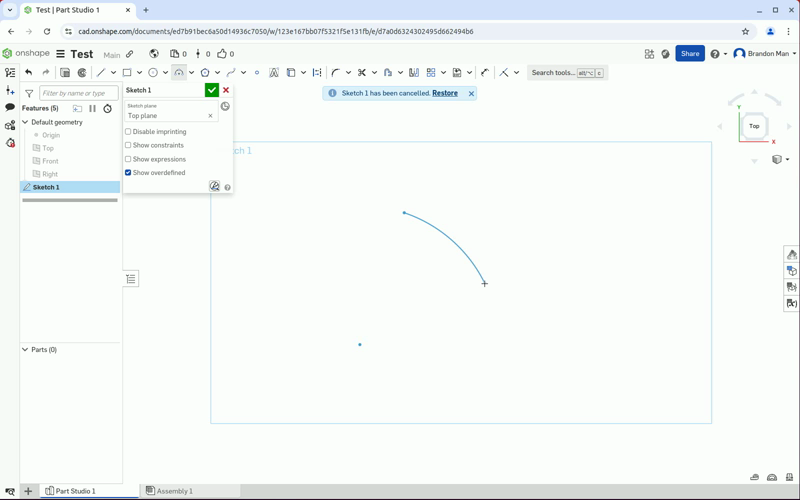
click(484, 283)
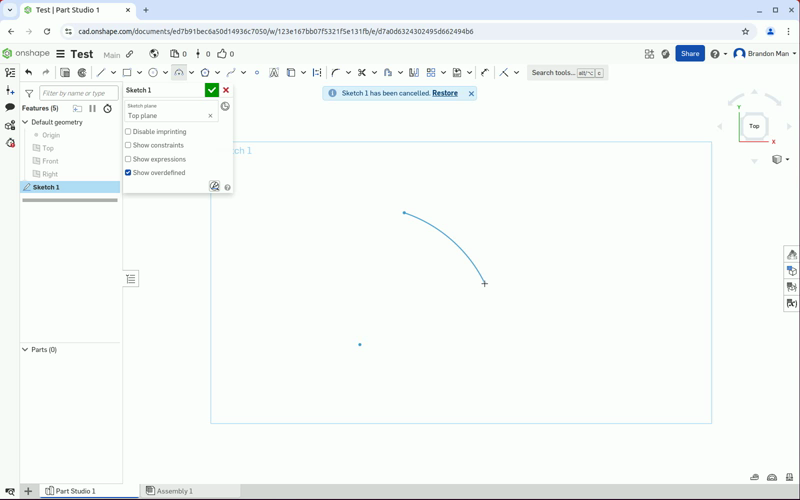
mouse_move(422, 273)
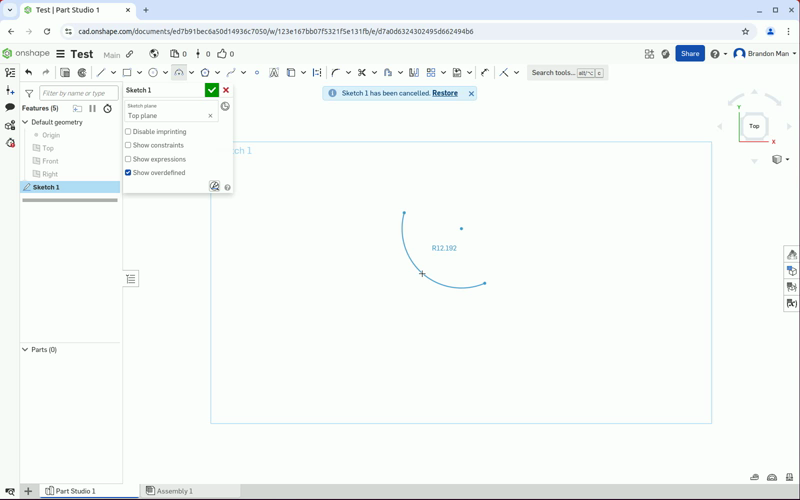
click(422, 273)
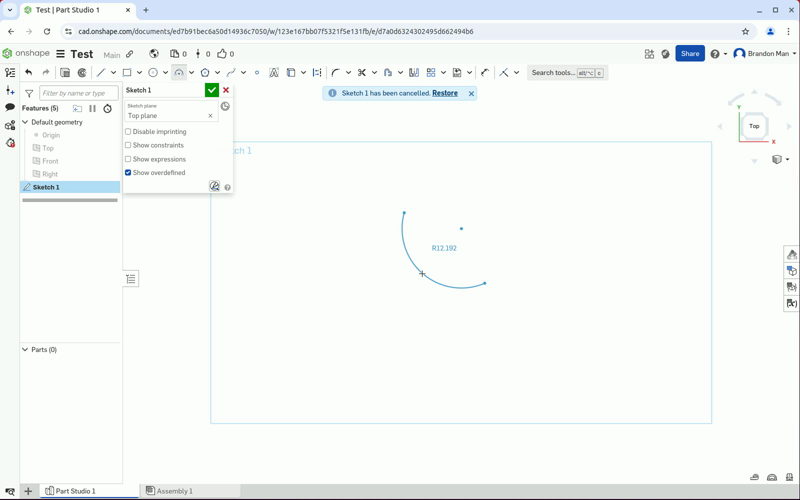
key_up(shift)
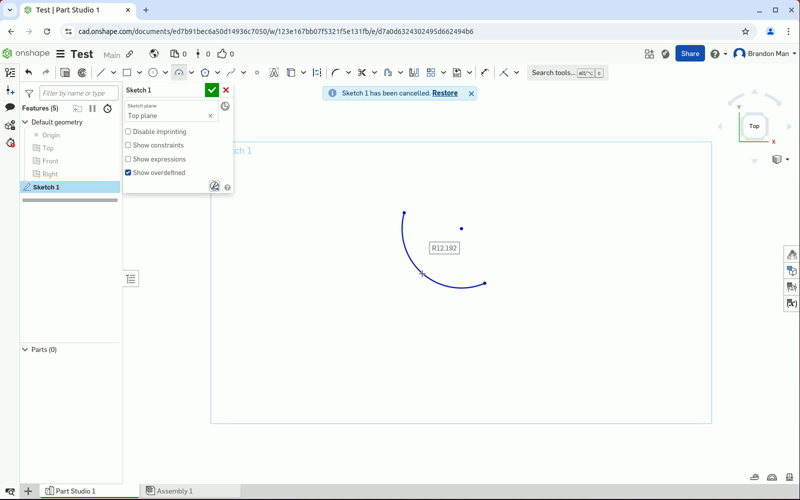
key(esc)
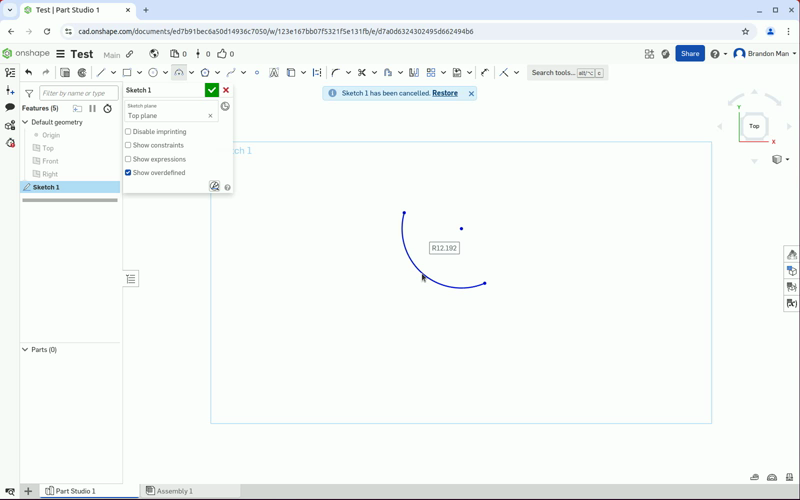
key(l)
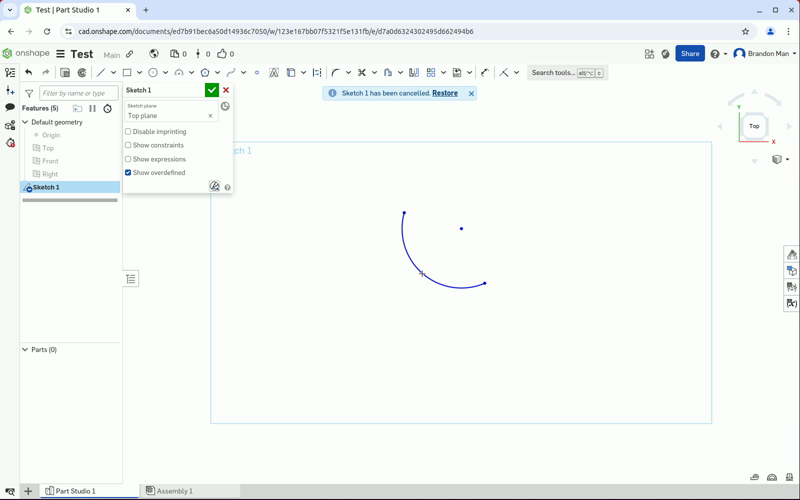
mouse_move(484, 283)
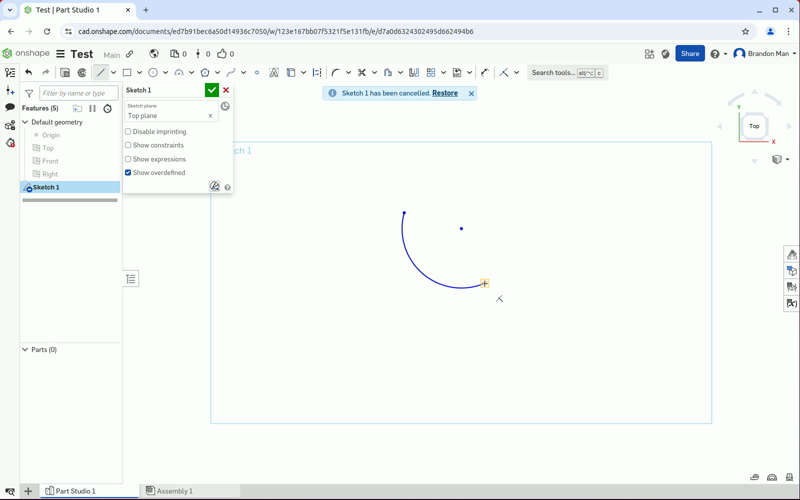
click(484, 283)
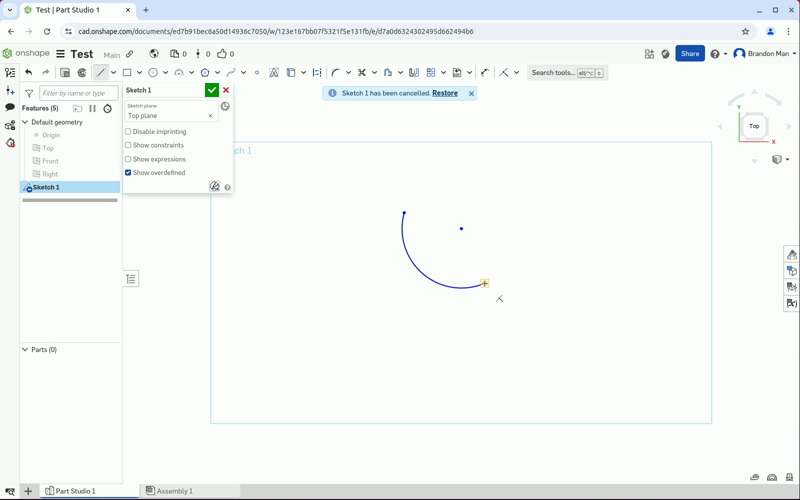
key_down(shift)
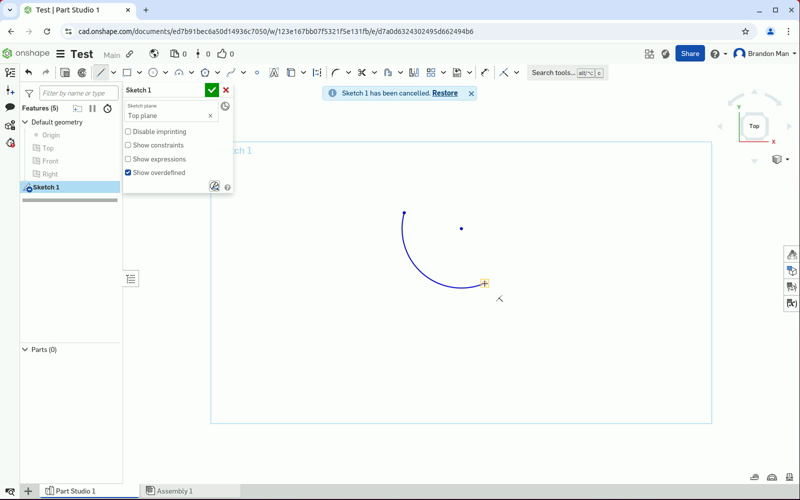
mouse_move(482, 204)
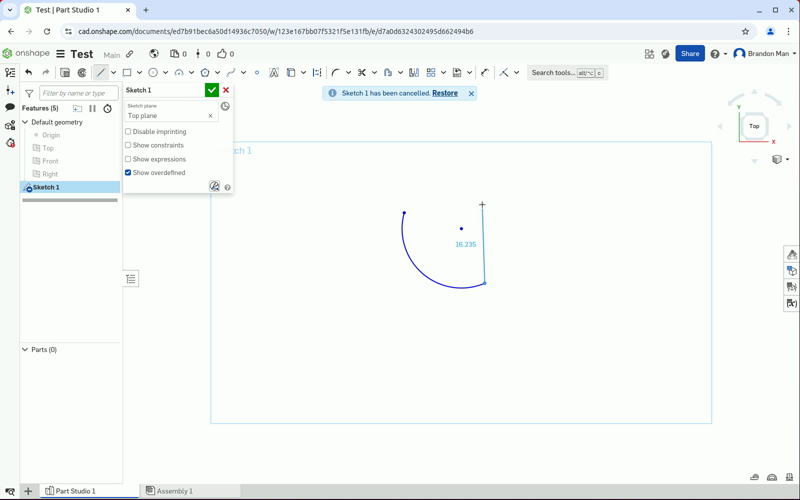
click(482, 204)
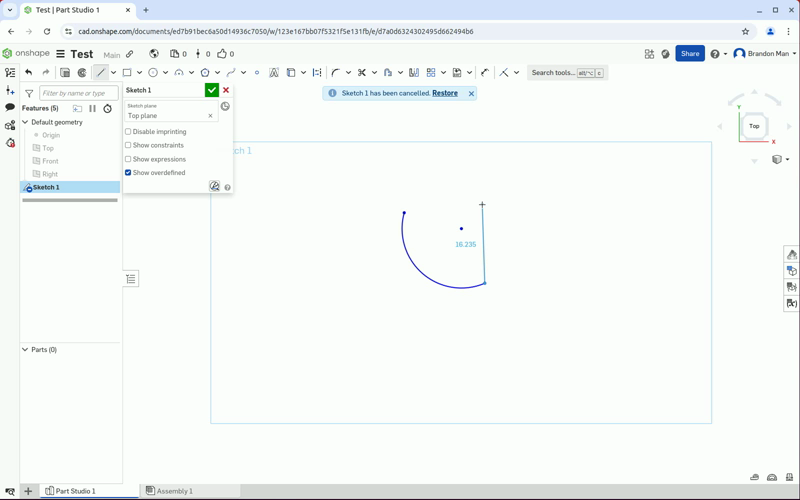
key_up(shift)
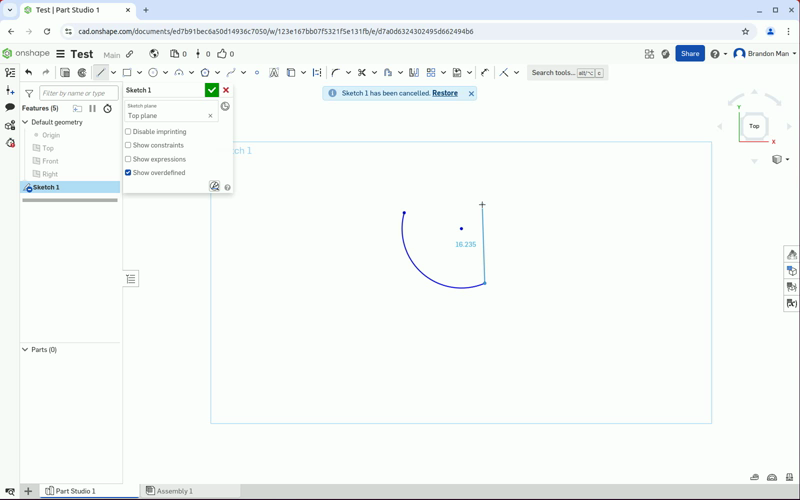
key_down(shift)
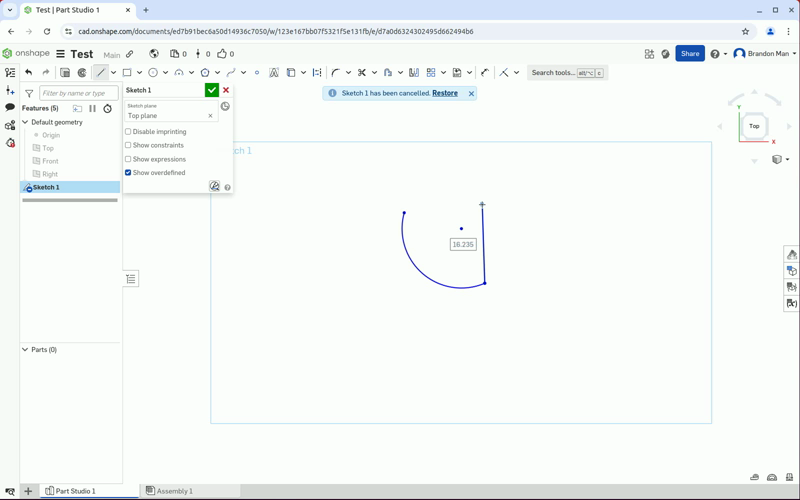
mouse_move(404, 212)
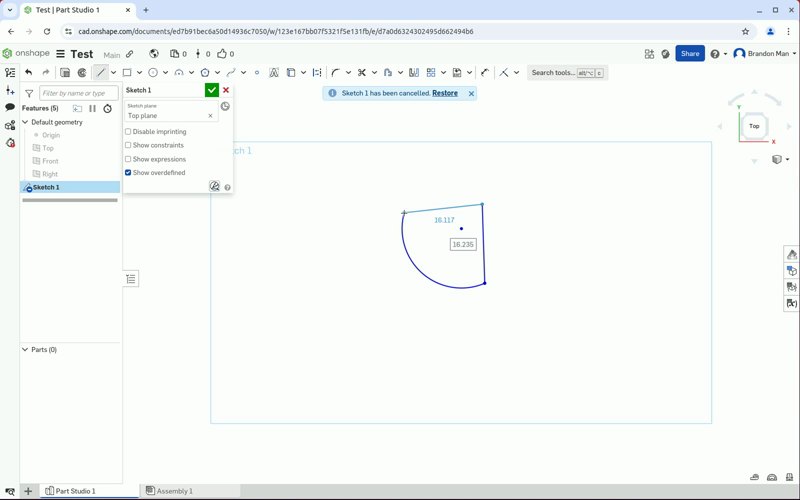
key_up(shift)
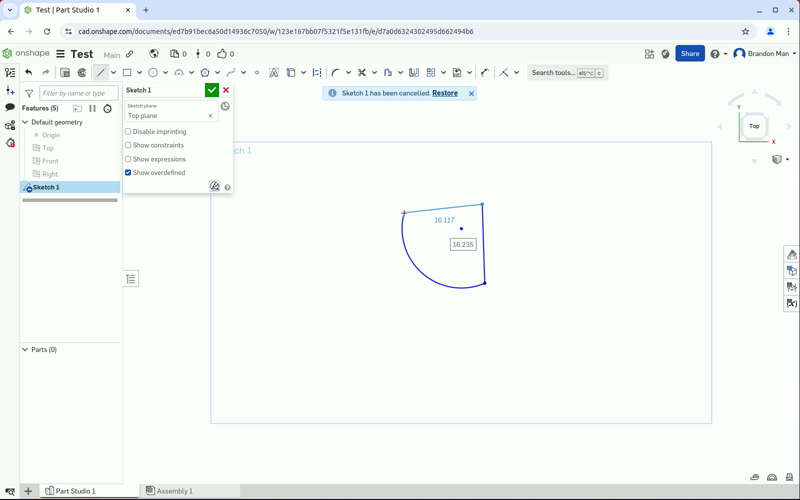
click(404, 212)
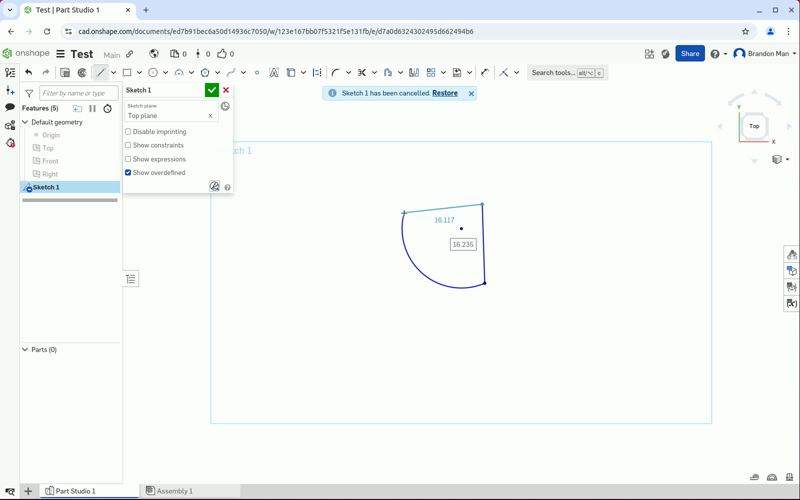
key(esc)
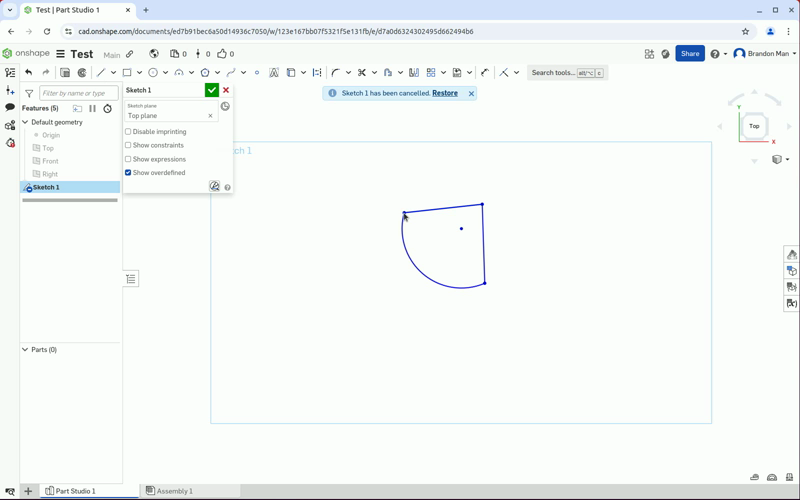
mouse_move(438, 262)
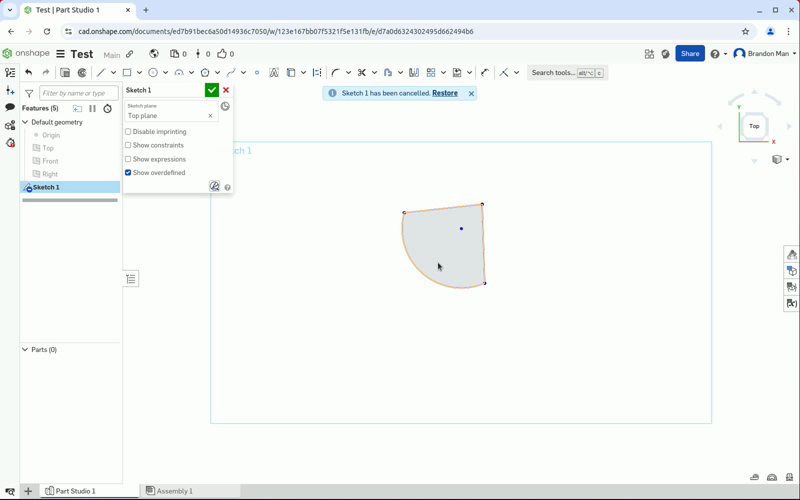
click(438, 262)
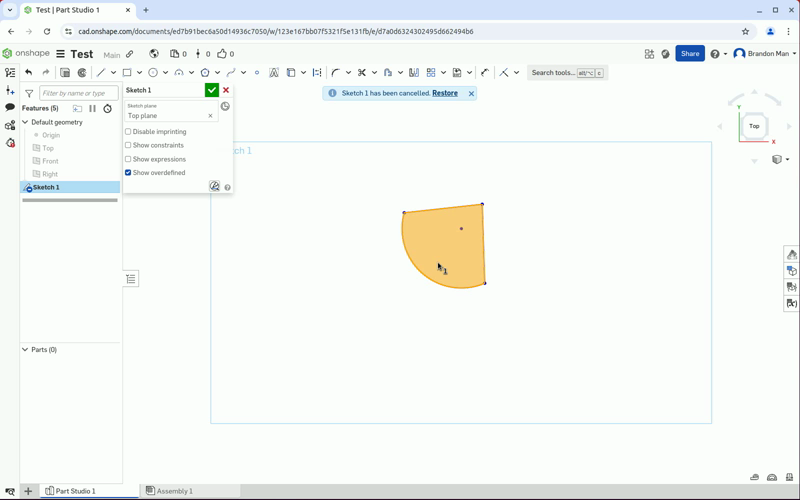
mouse_move(73, 352)
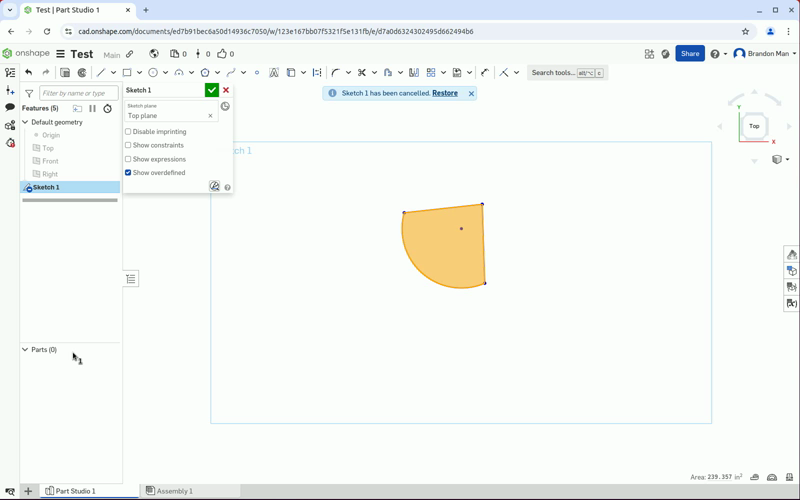
key(shift+y)
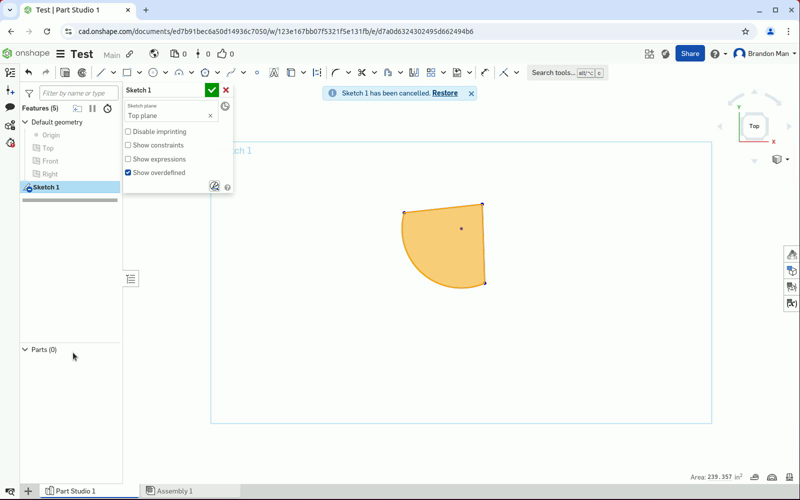
key(shift+e)
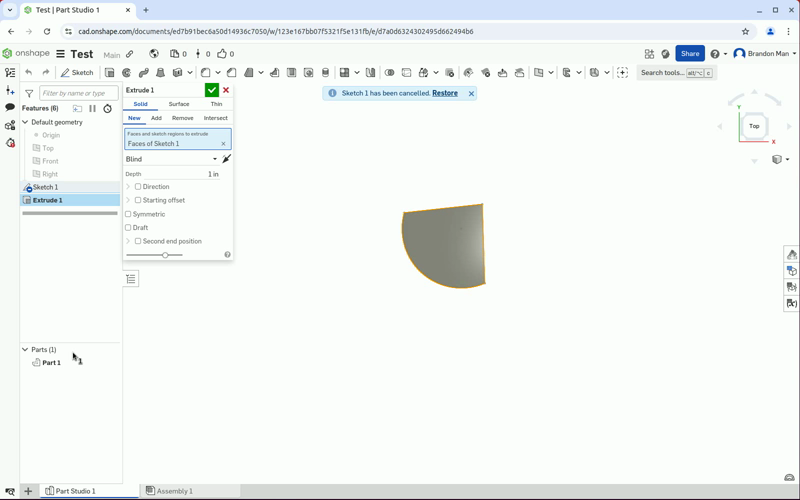
mouse_move(143, 106)
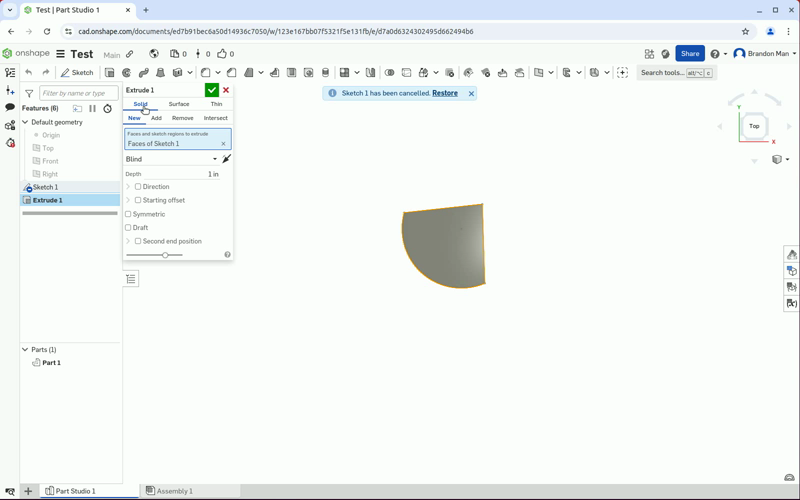
click(143, 106)
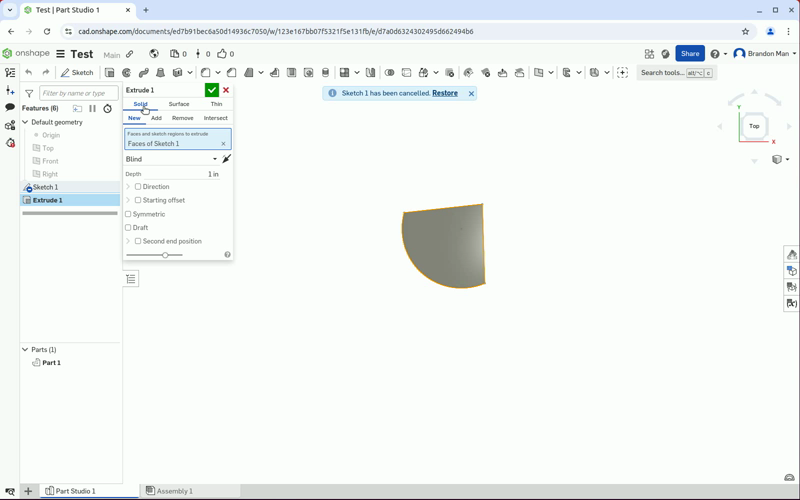
mouse_move(137, 120)
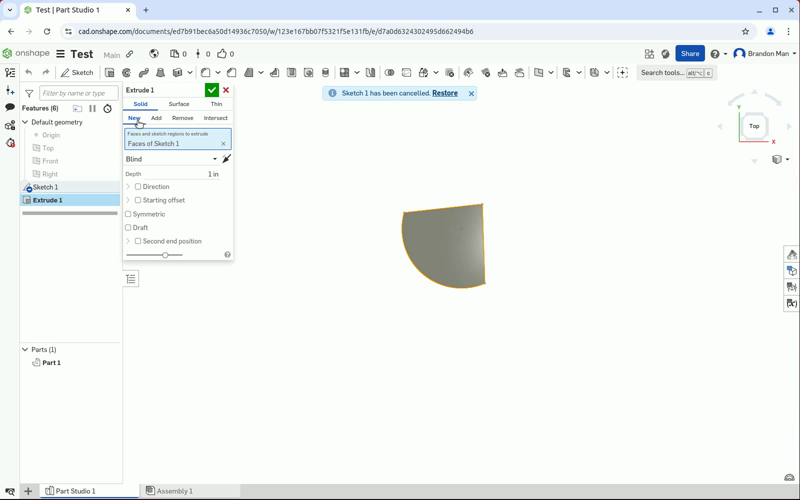
click(137, 120)
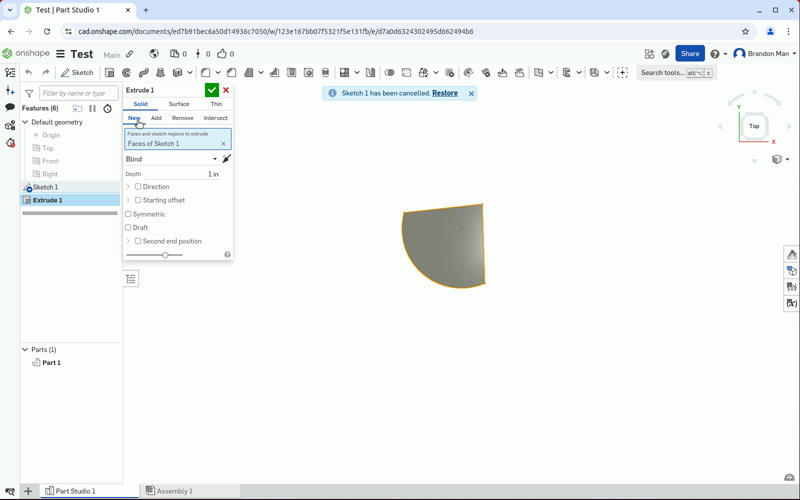
key(tab, 4)
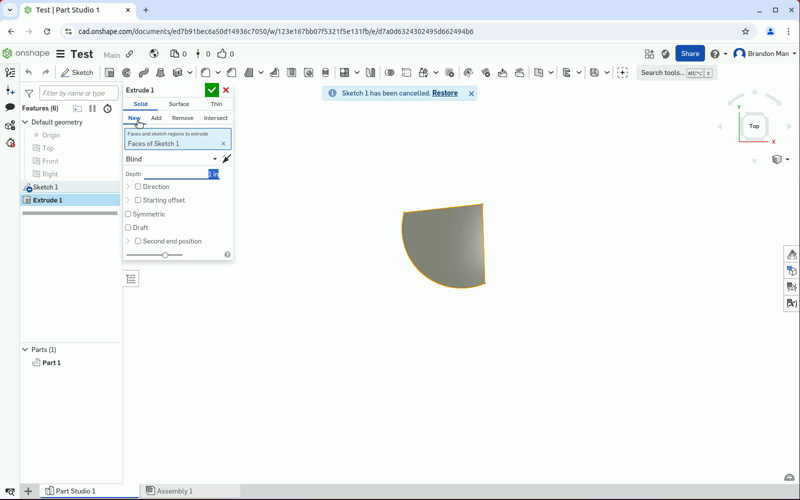
text(8.184)
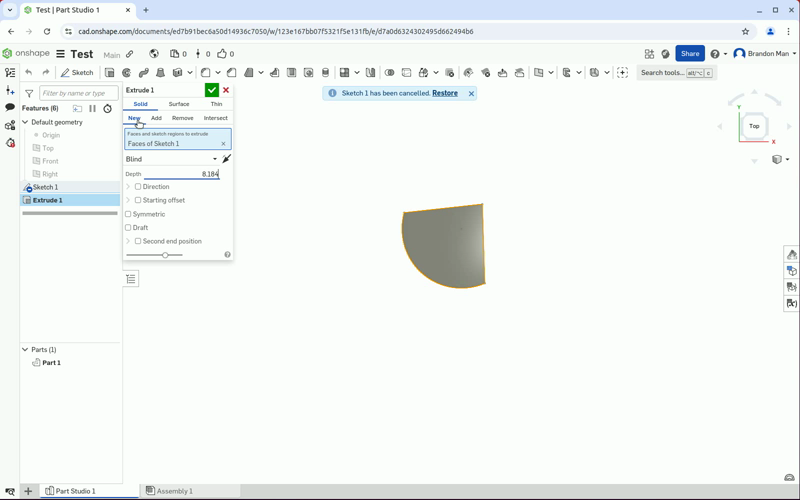
key(enter)
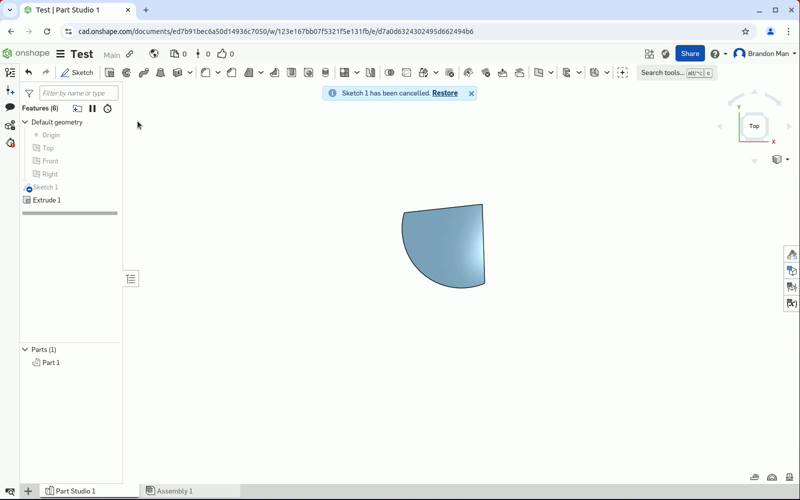
key(shift+h)
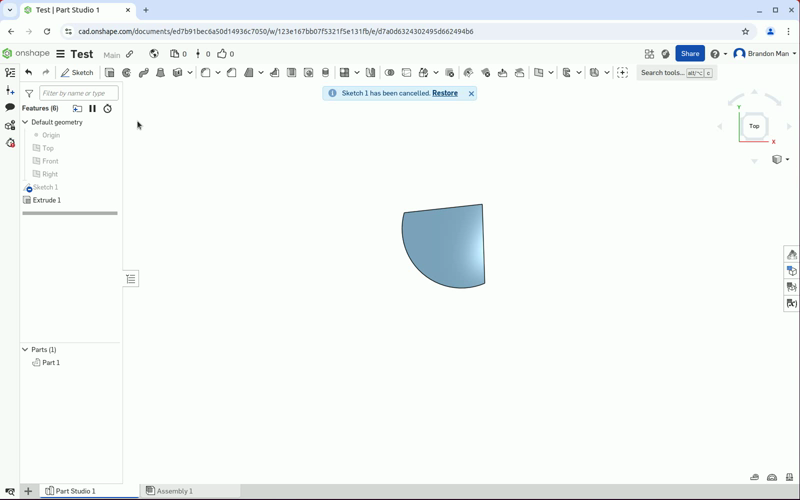
key(shift+h)
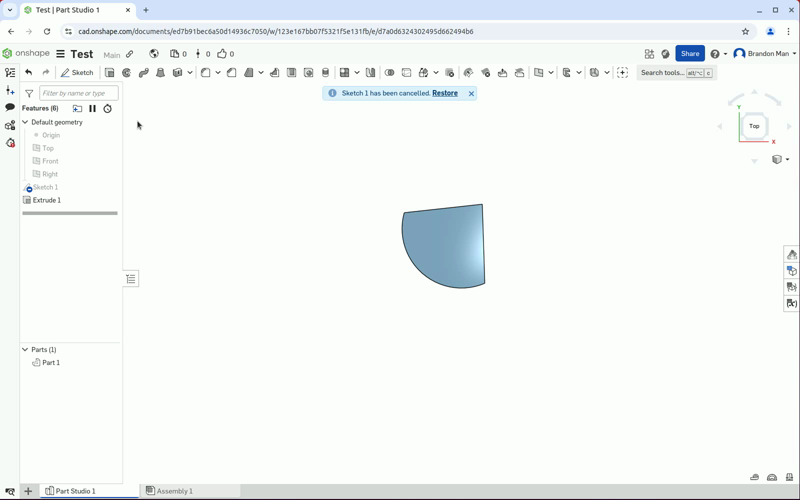
mouse_move(73, 189)
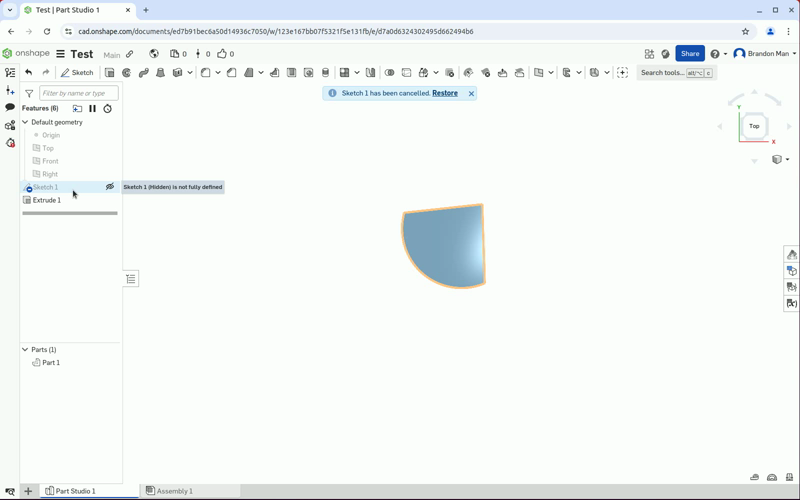
click(73, 189)
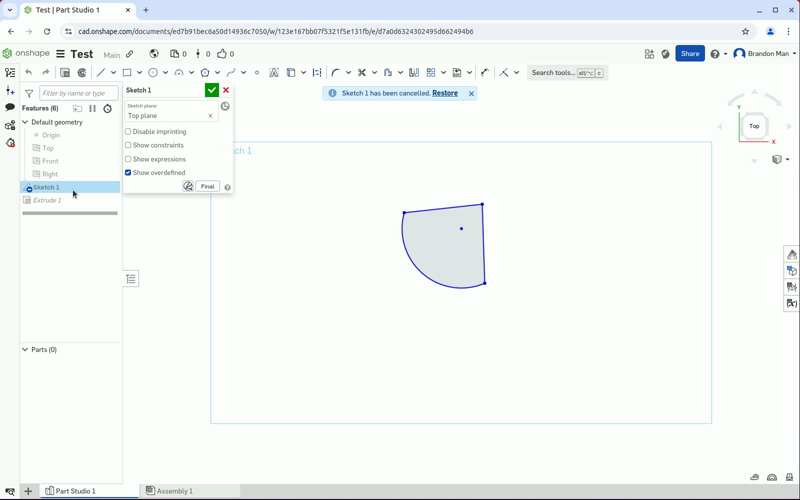
mouse_move(229, 92)
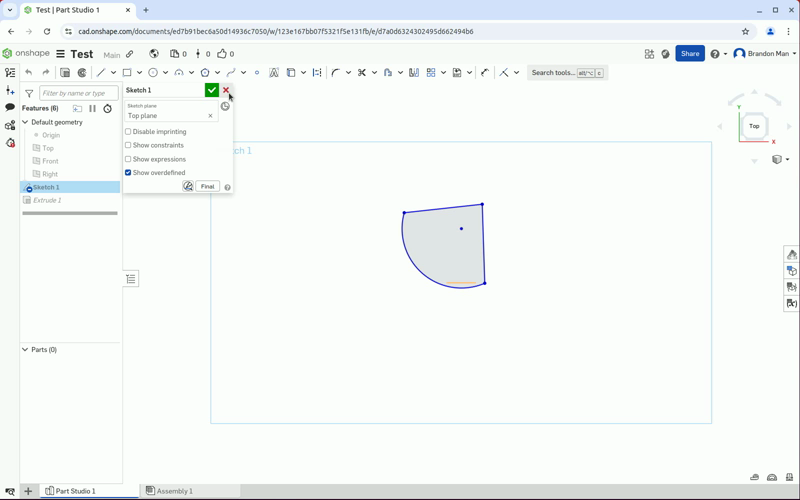
click(229, 92)
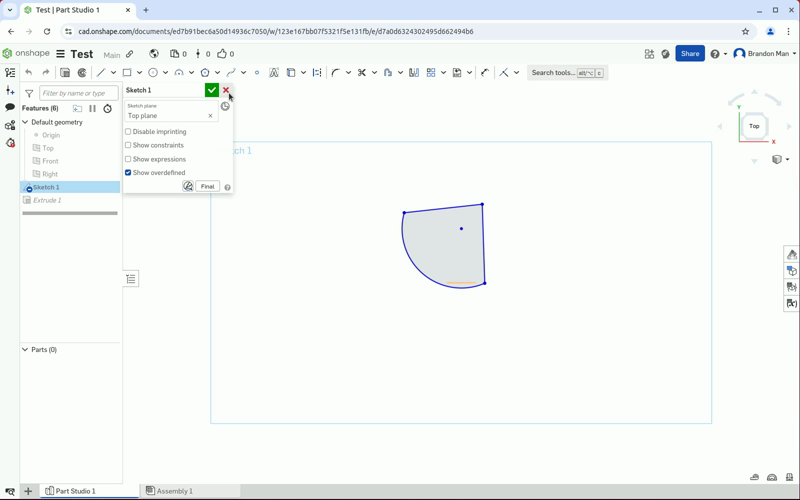
key(shift+s)
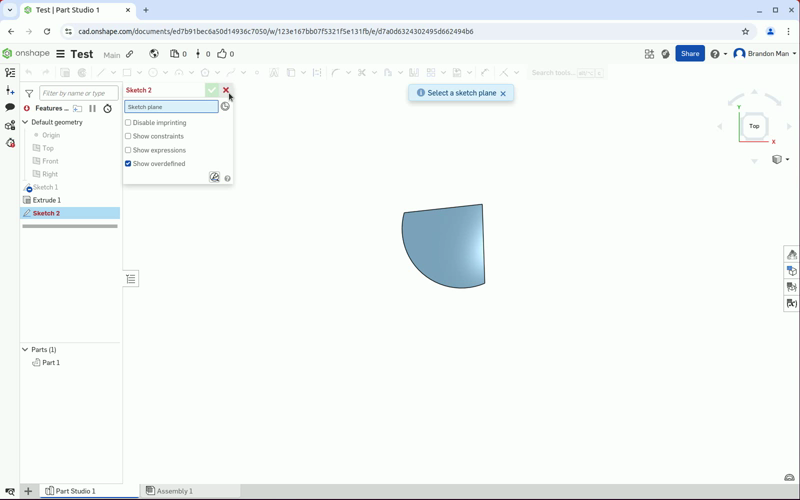
mouse_move(73, 150)
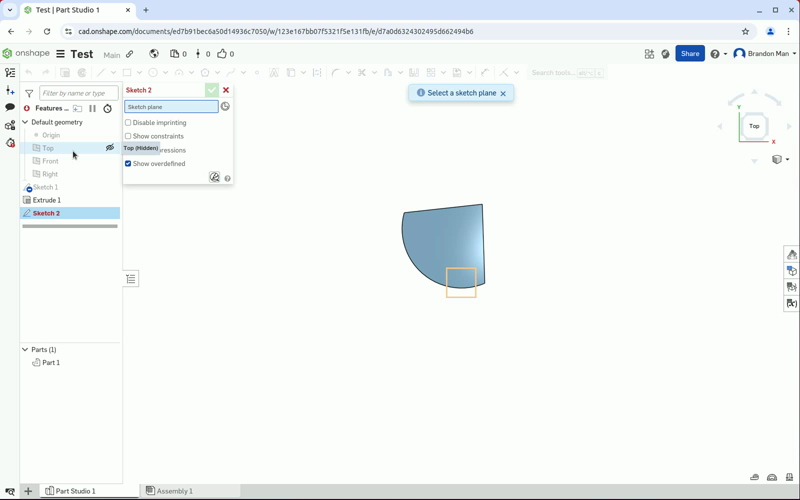
click(73, 150)
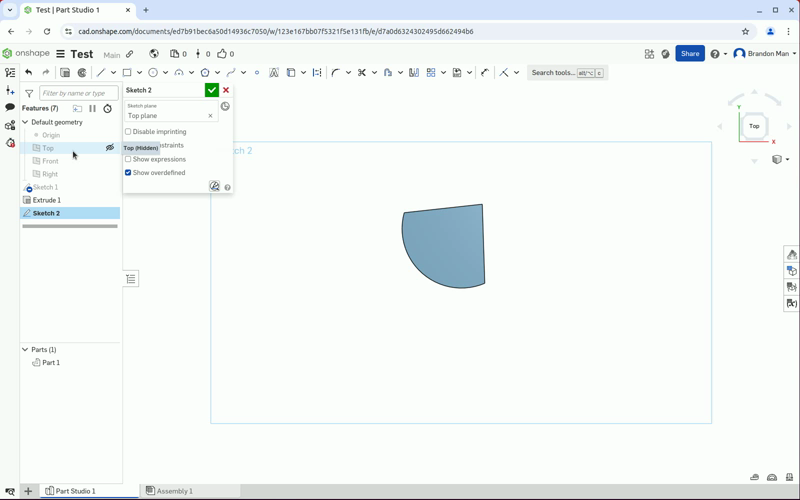
mouse_move(73, 352)
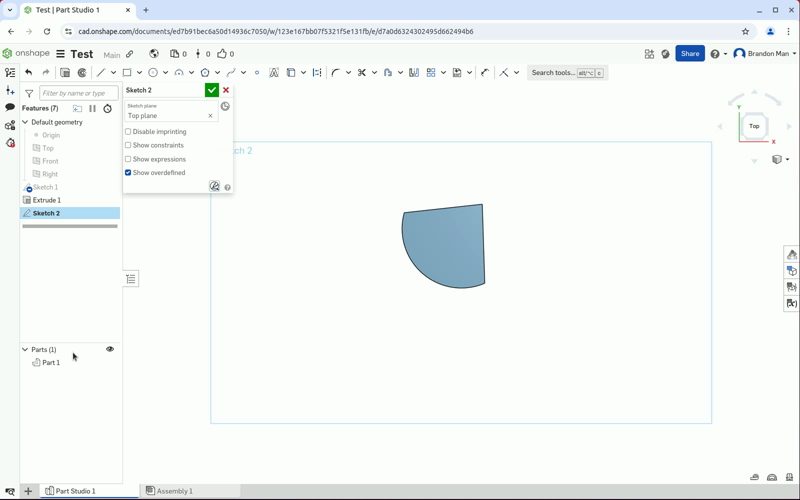
key(y)
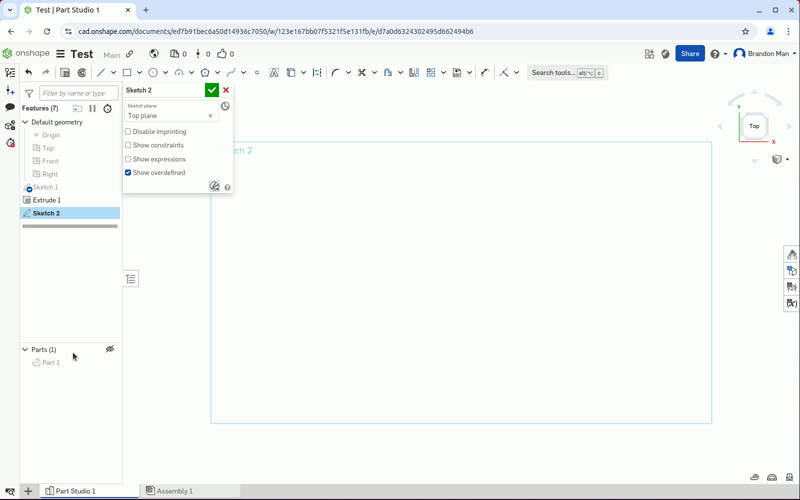
key(l)
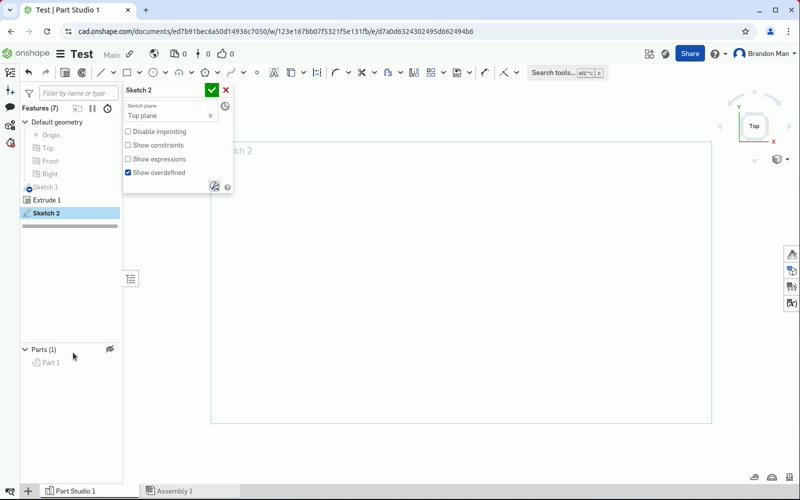
key_down(shift)
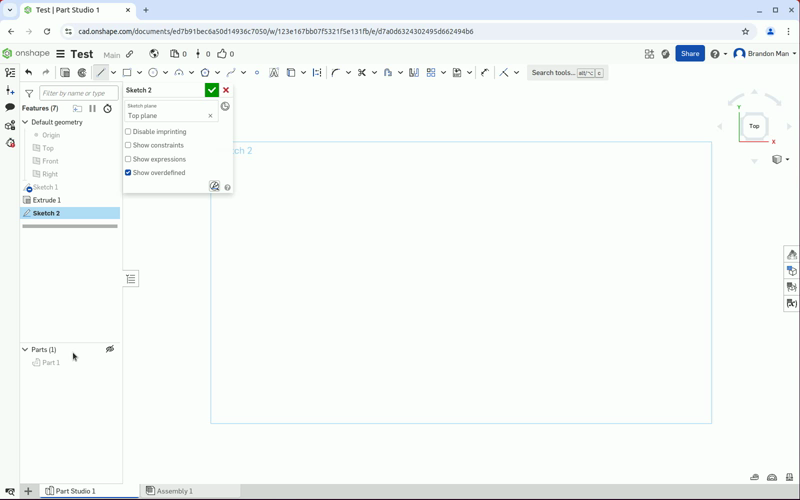
mouse_move(404, 212)
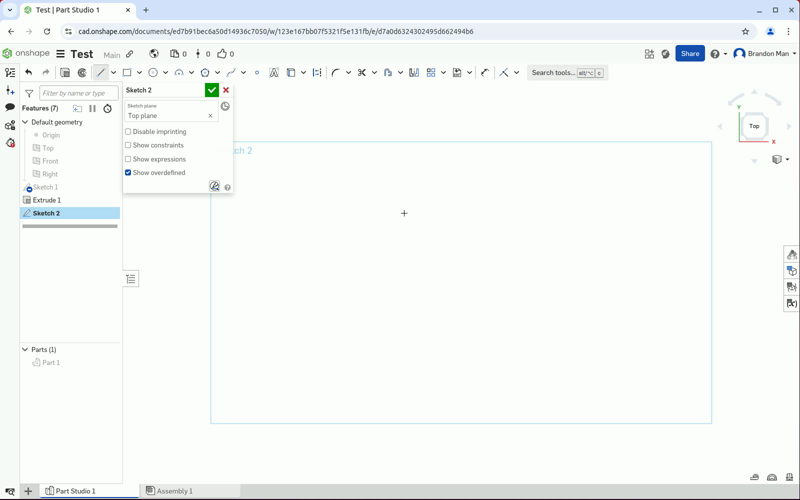
click(404, 212)
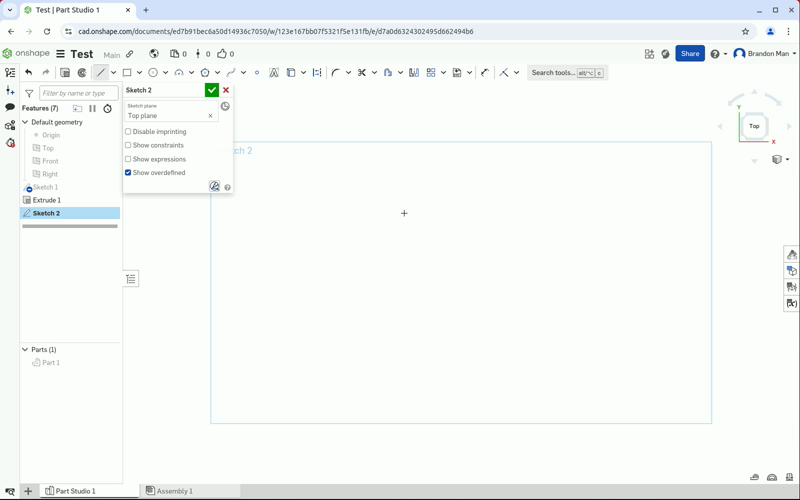
key_up(shift)
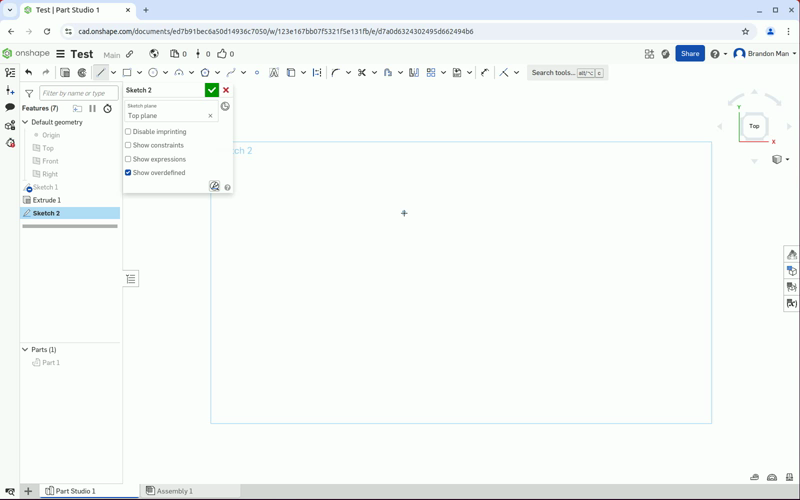
key_down(shift)
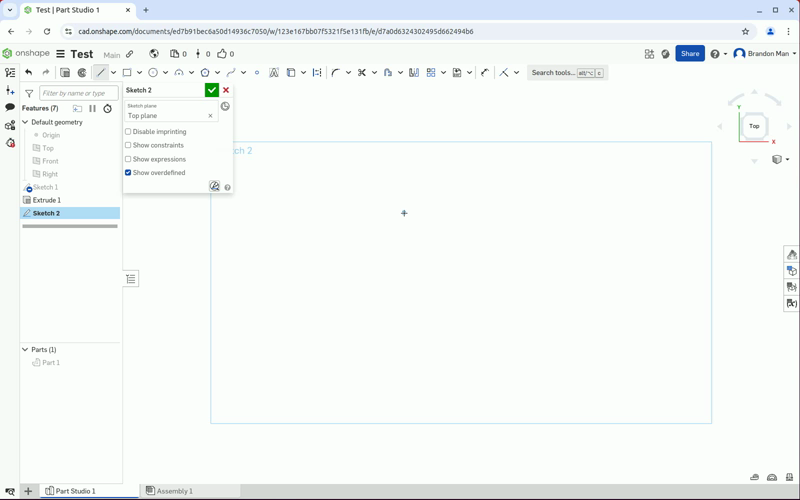
mouse_move(481, 204)
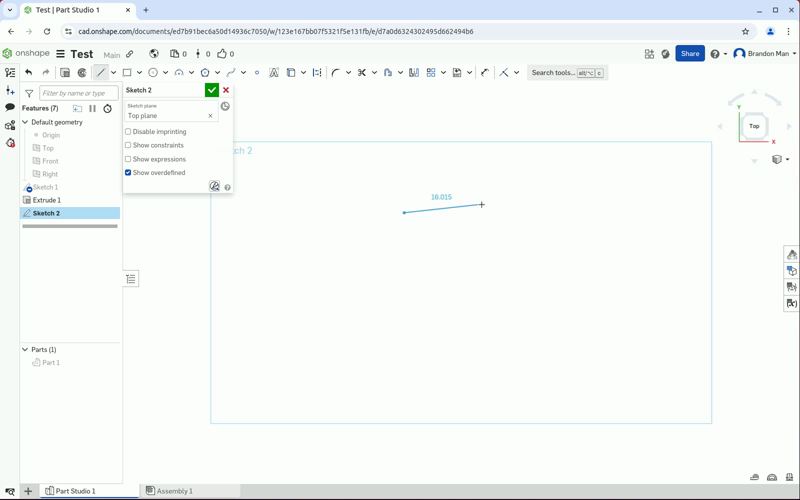
click(481, 204)
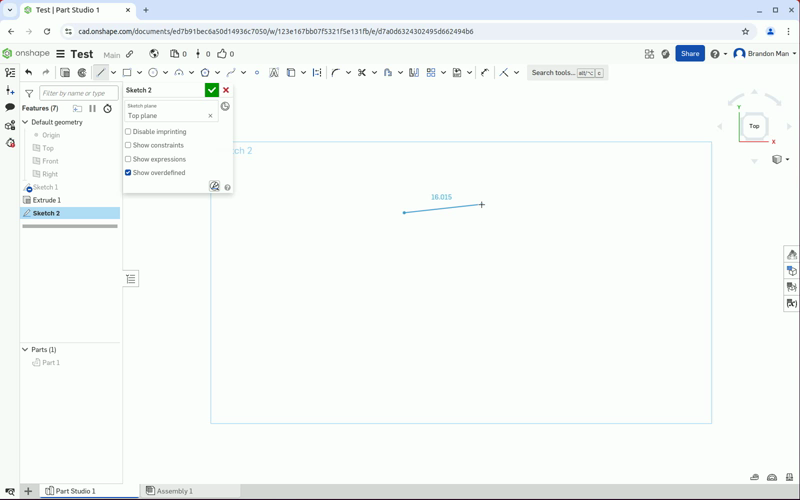
key_up(shift)
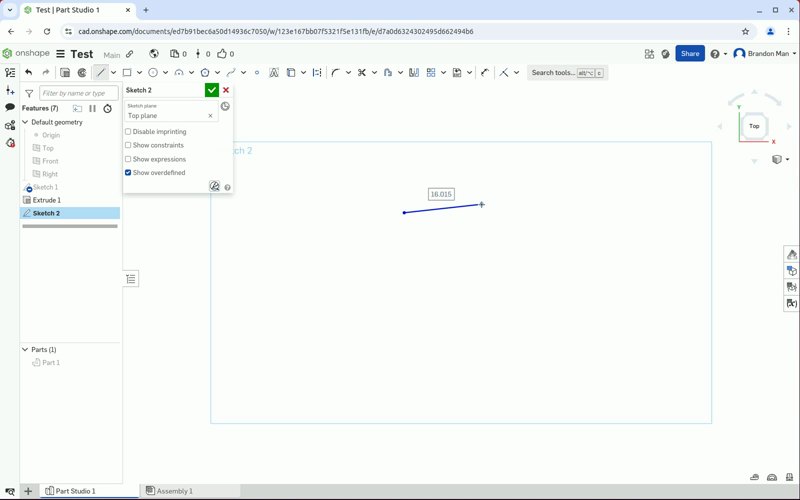
key_down(shift)
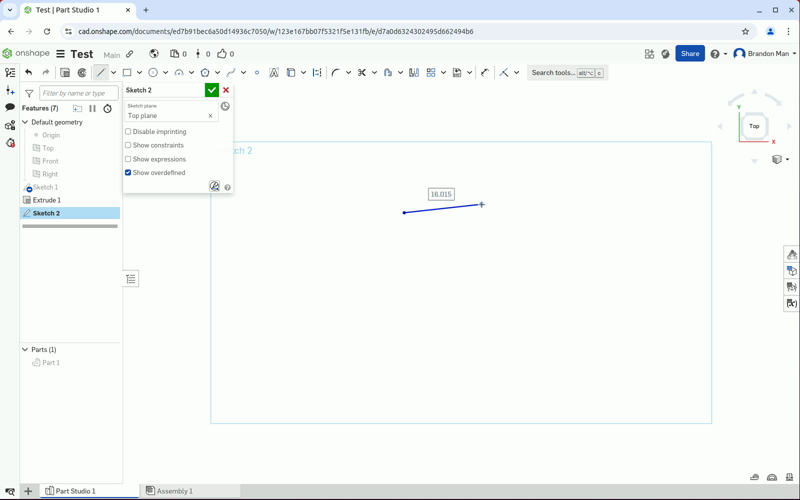
mouse_move(484, 282)
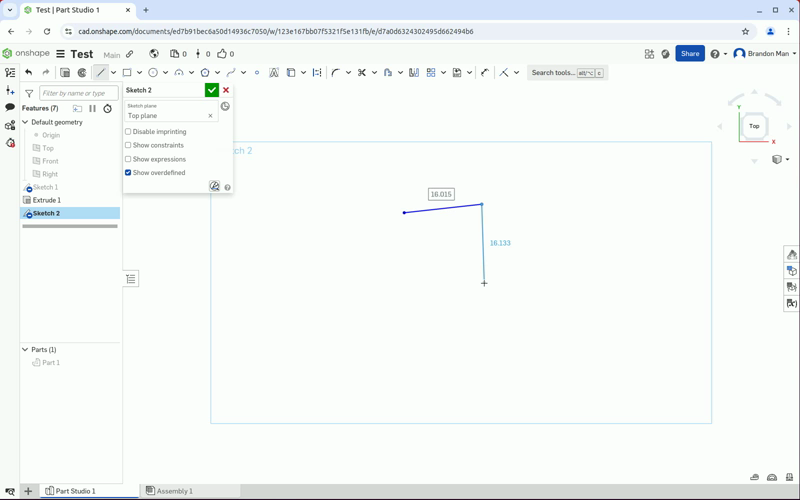
click(484, 282)
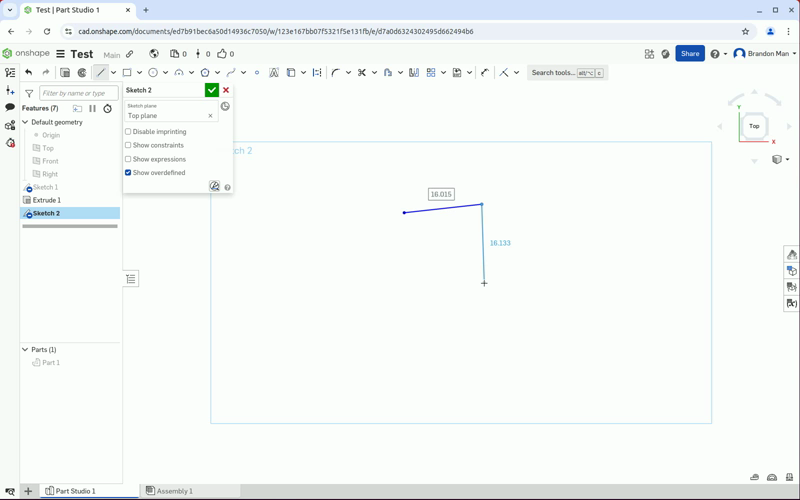
key_up(shift)
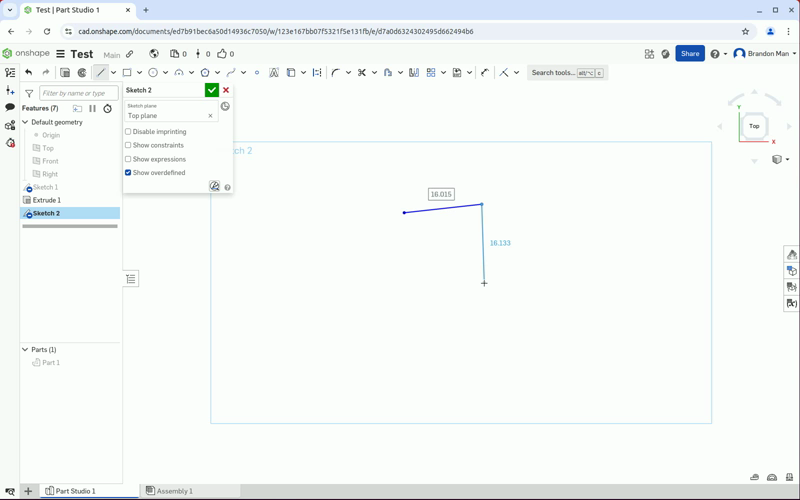
key(esc)
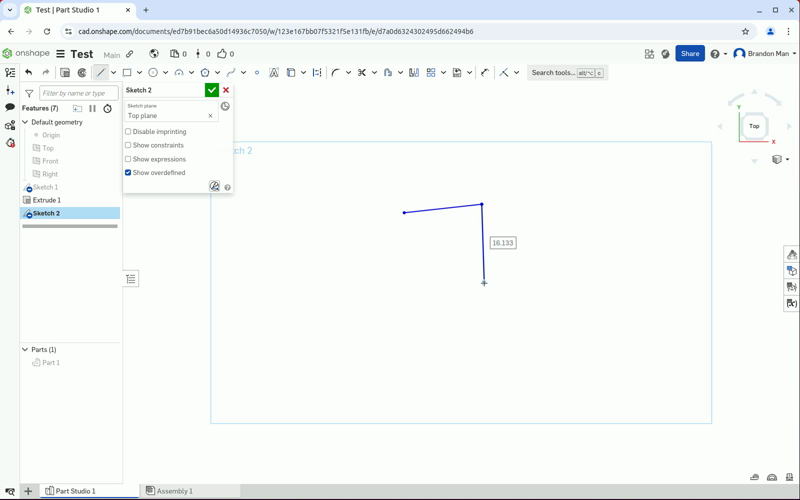
key(a)
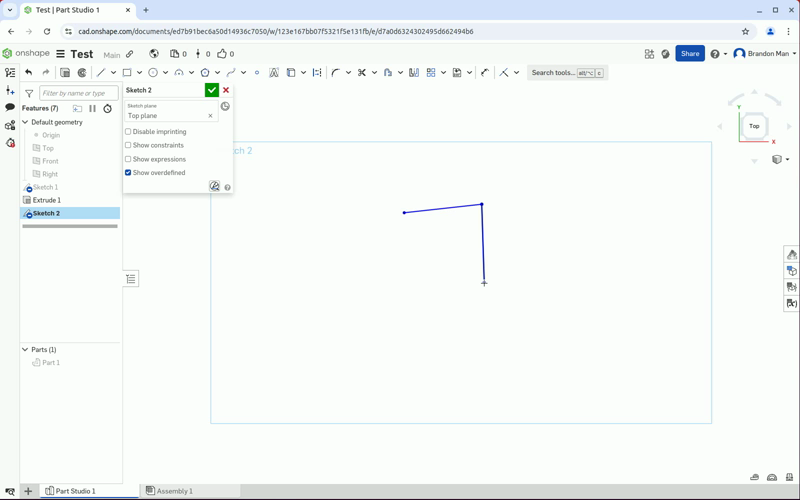
mouse_move(484, 282)
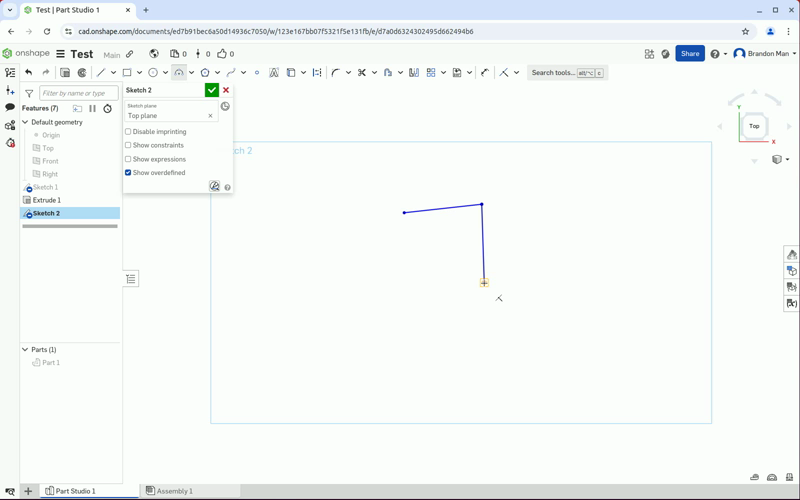
click(484, 282)
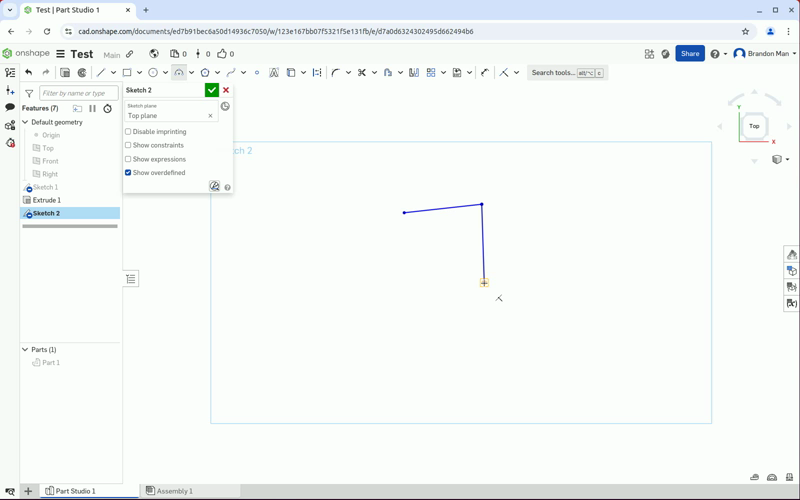
mouse_move(404, 212)
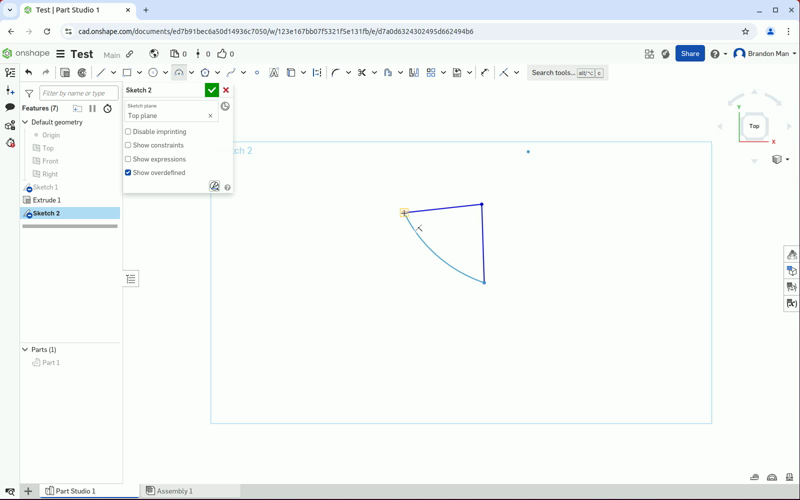
click(404, 212)
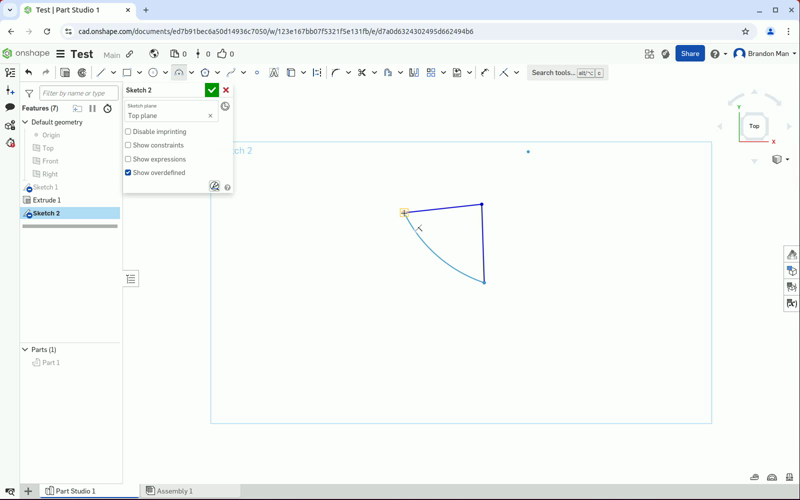
key_down(shift)
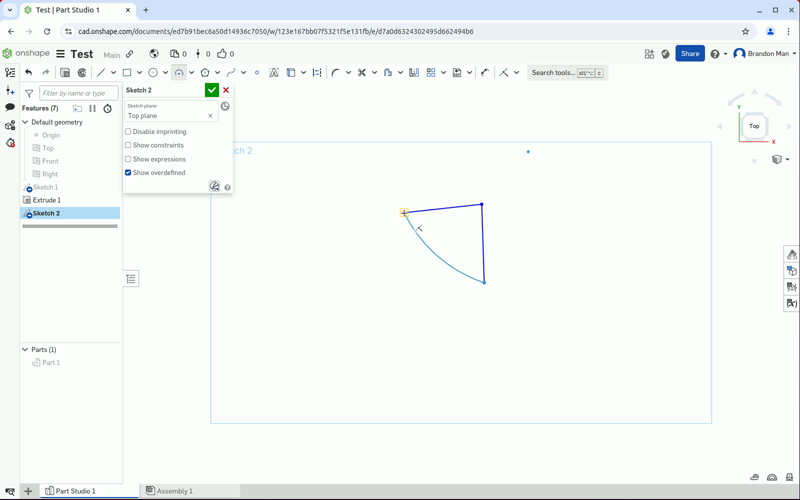
mouse_move(499, 184)
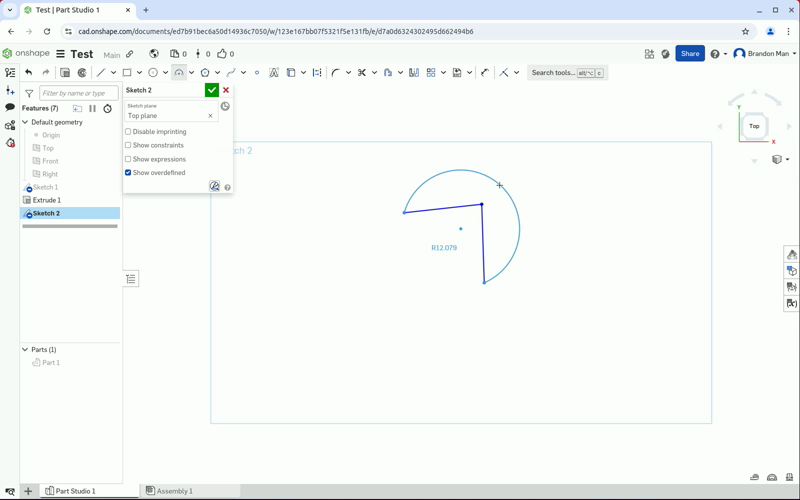
click(499, 184)
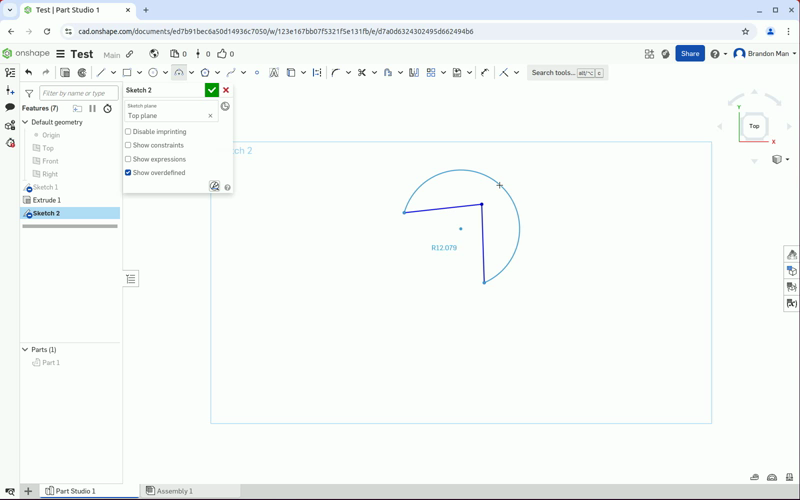
key_up(shift)
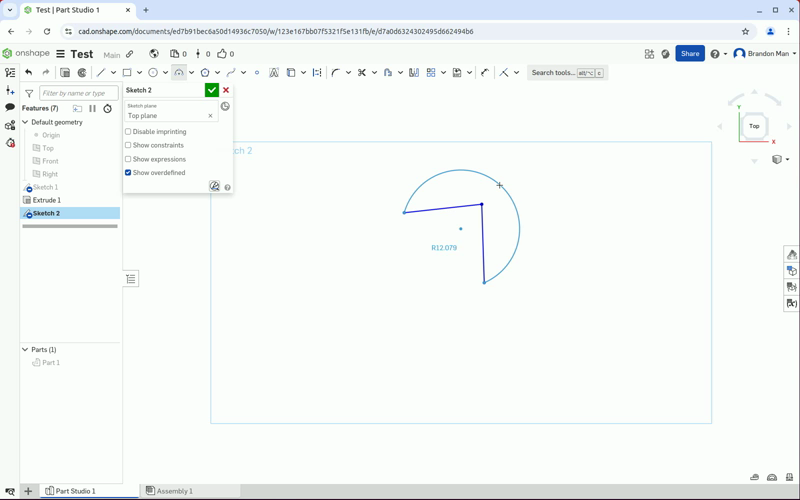
key(esc)
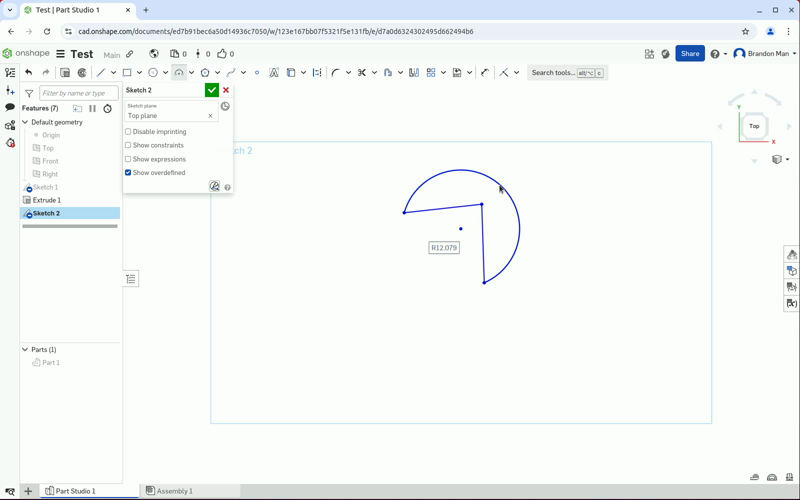
mouse_move(445, 177)
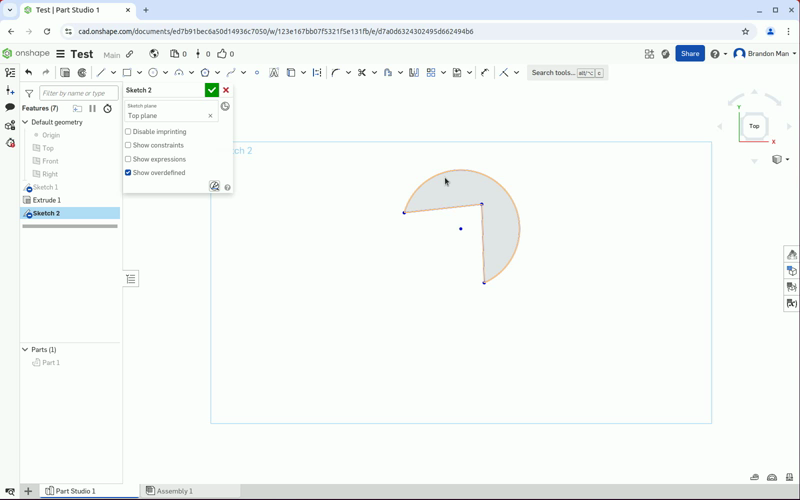
click(445, 177)
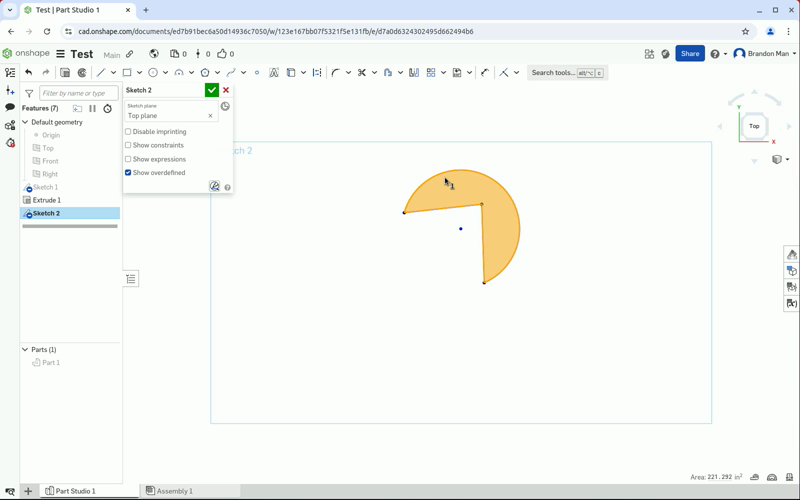
mouse_move(73, 352)
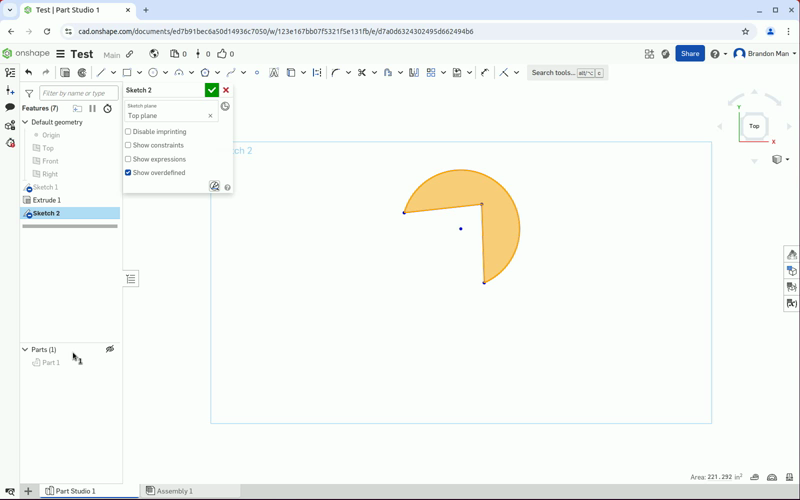
key(shift+y)
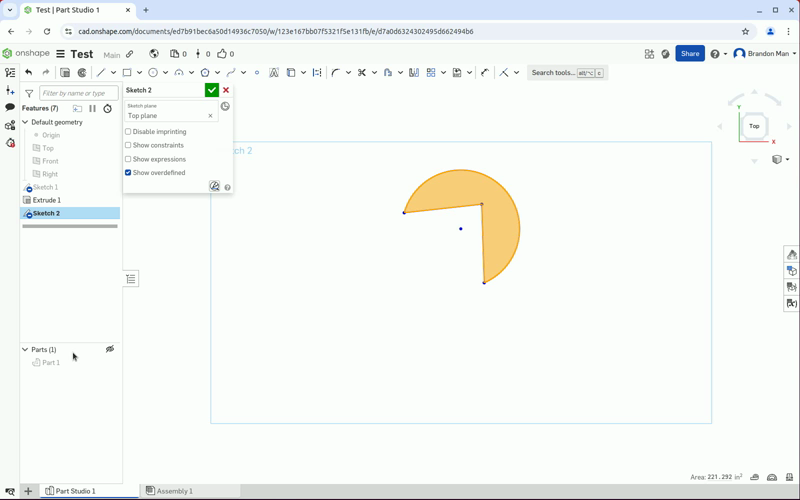
key(shift+e)
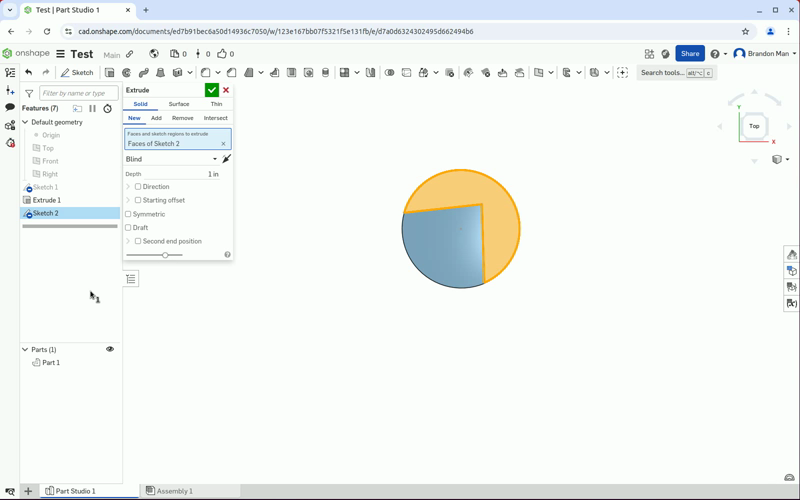
mouse_move(143, 106)
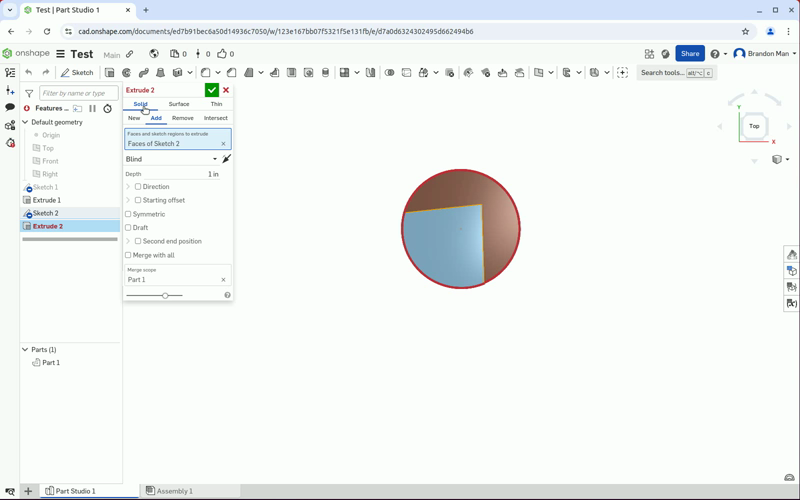
click(143, 106)
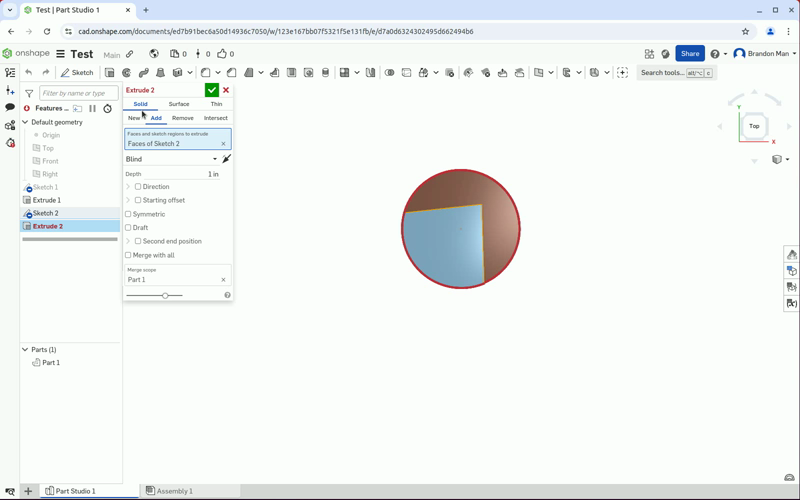
mouse_move(137, 120)
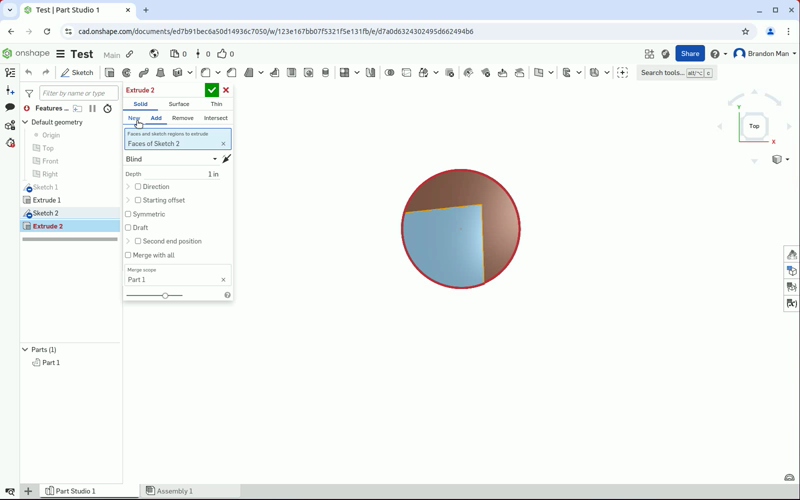
click(137, 120)
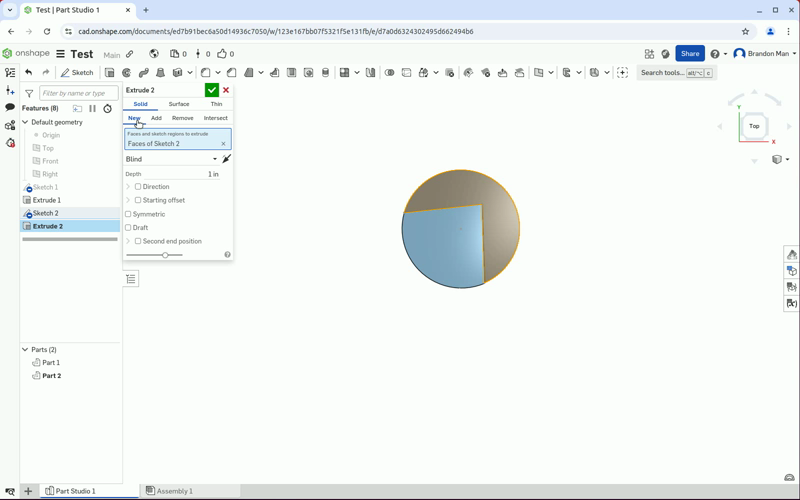
key(tab, 4)
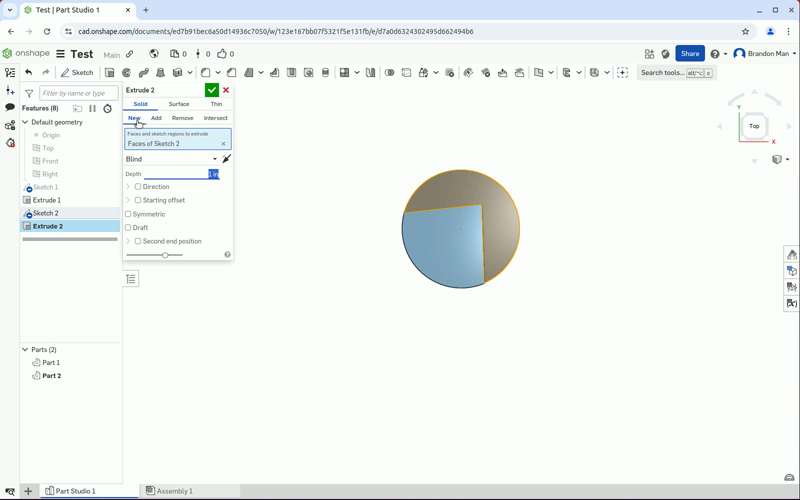
text(8.184)
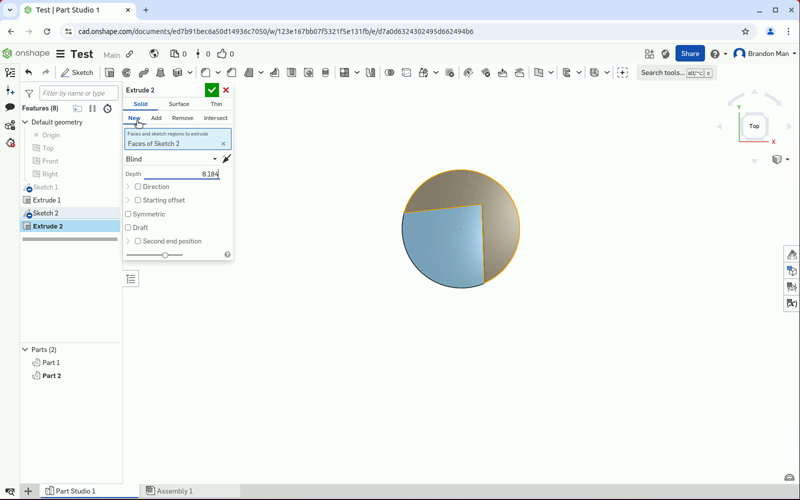
key(enter)
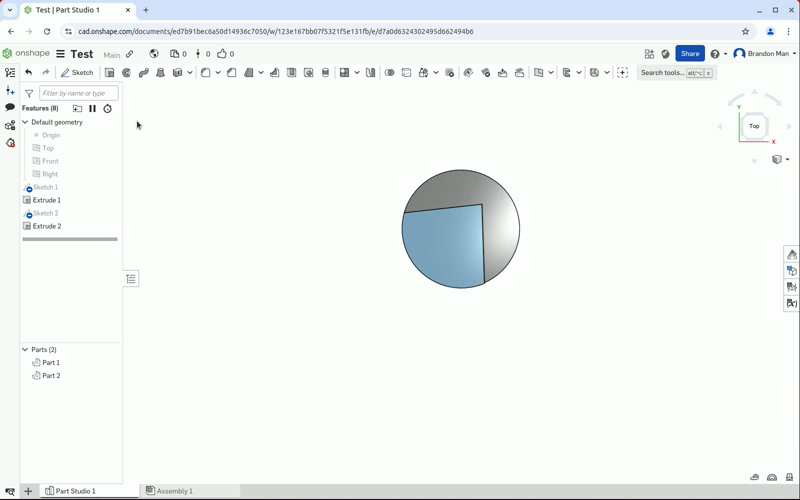
key(shift+h)
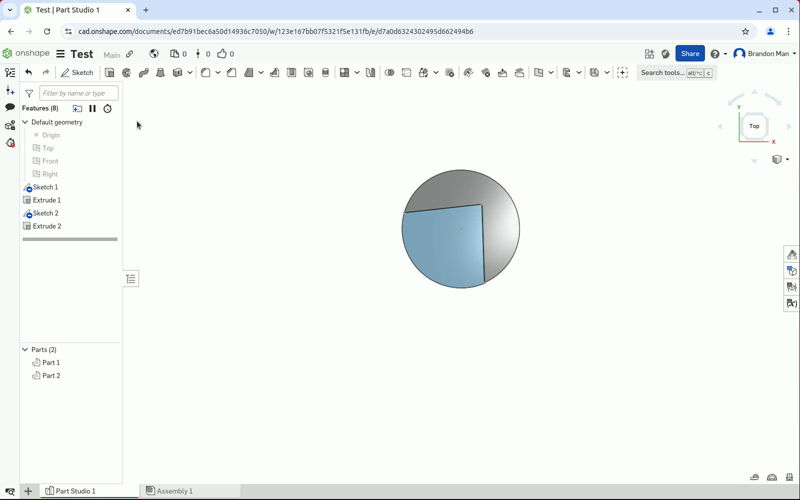
key(shift+h)
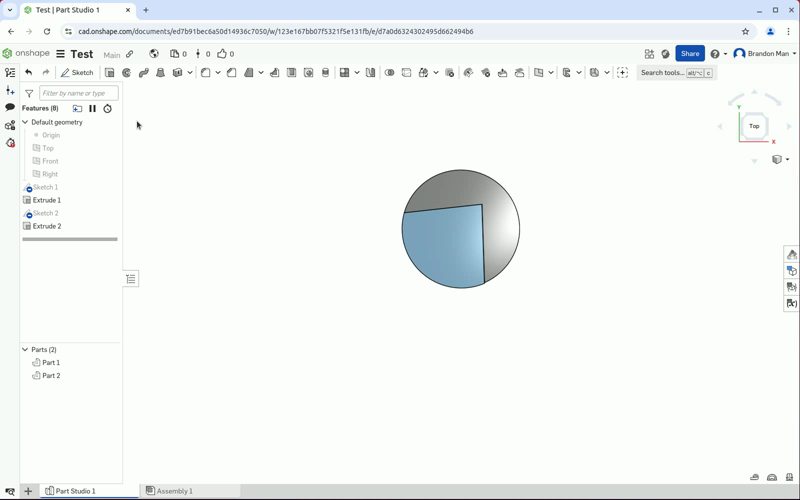
mouse_move(73, 189)
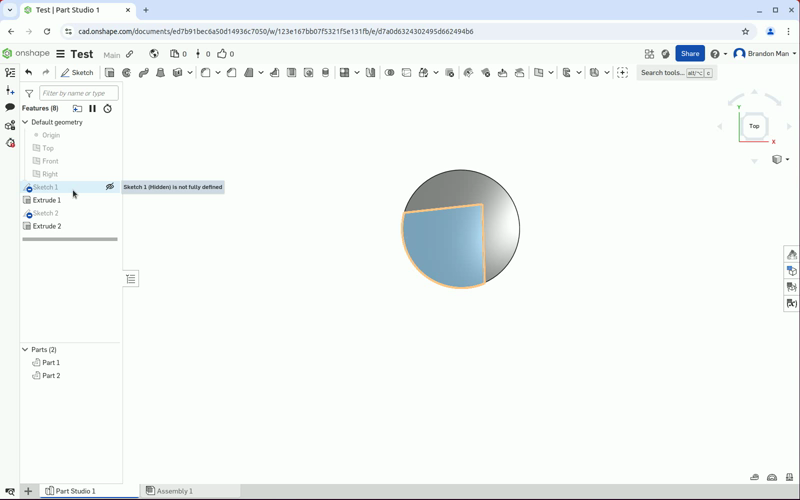
click(73, 189)
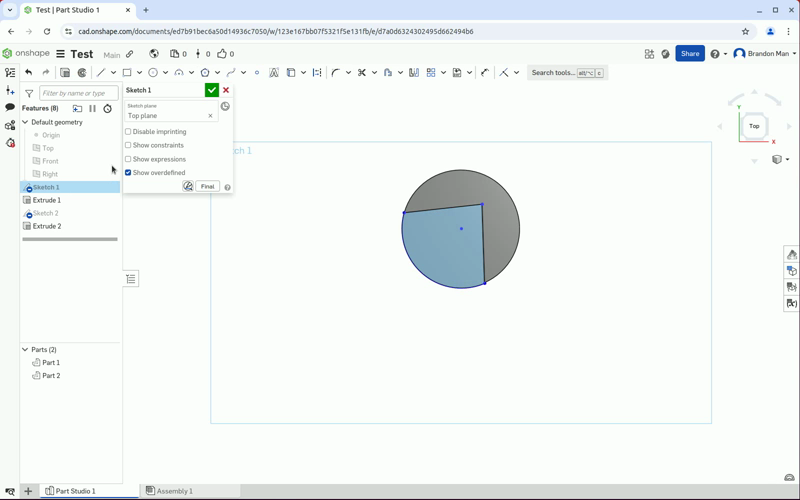
mouse_move(229, 92)
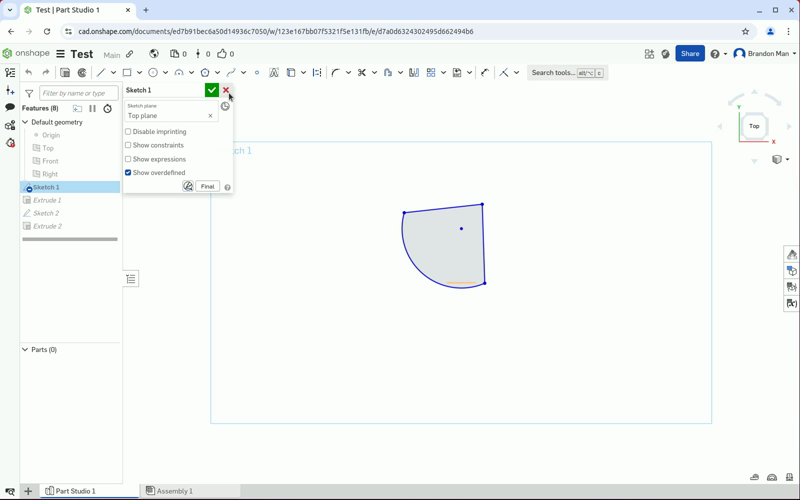
click(229, 92)
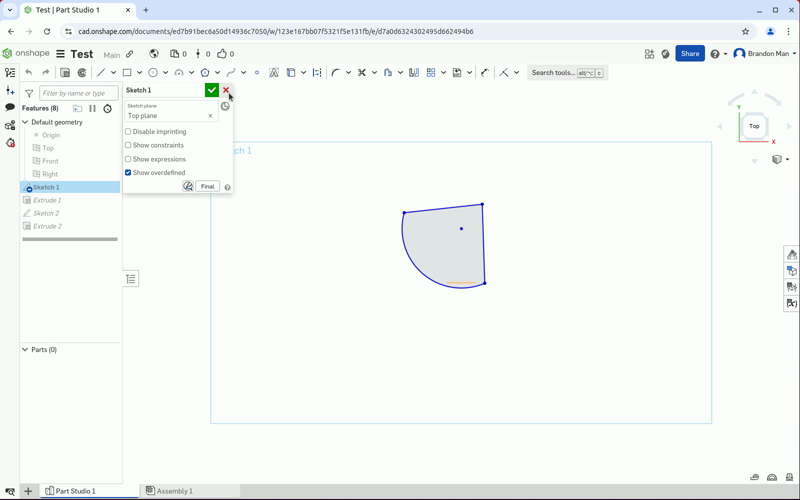
key(shift+s)
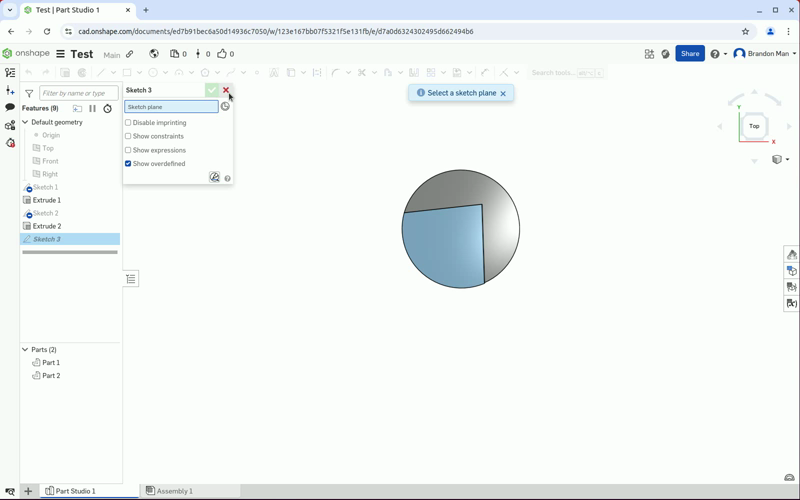
mouse_move(73, 150)
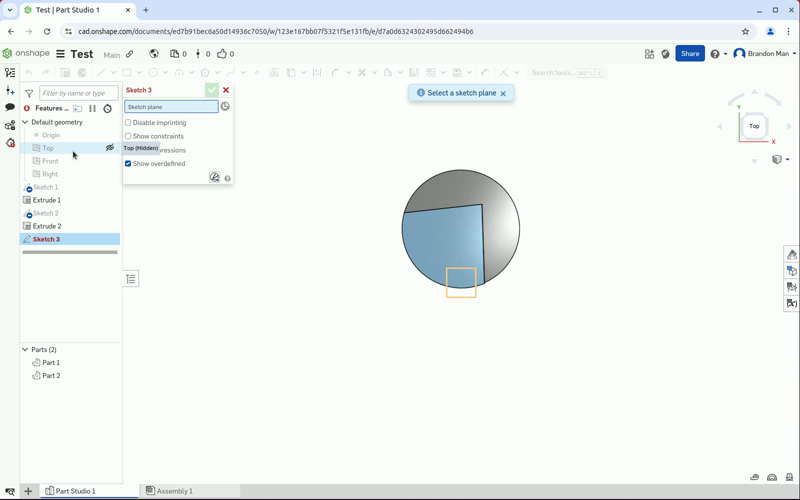
click(73, 150)
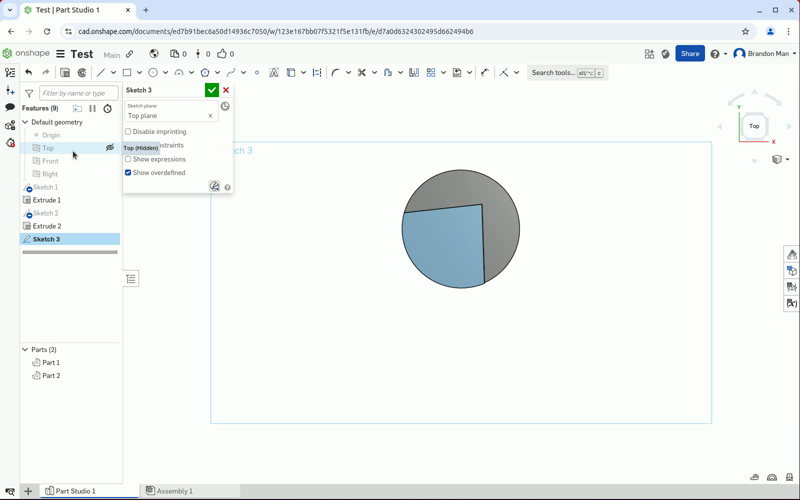
mouse_move(73, 352)
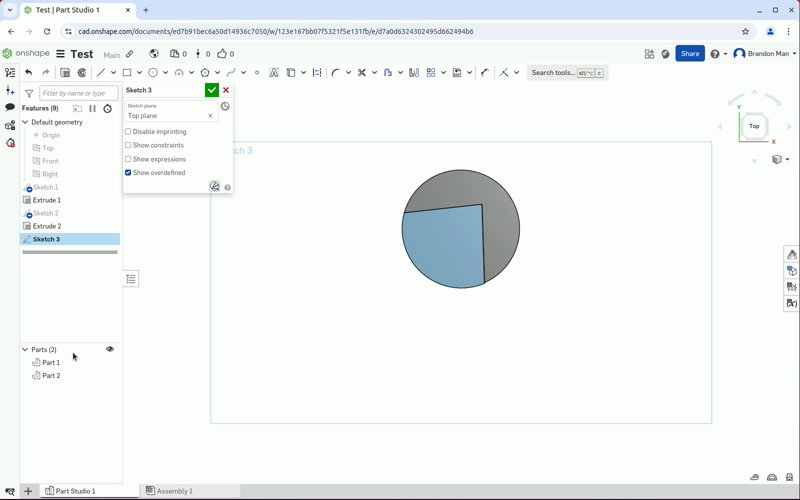
key(y)
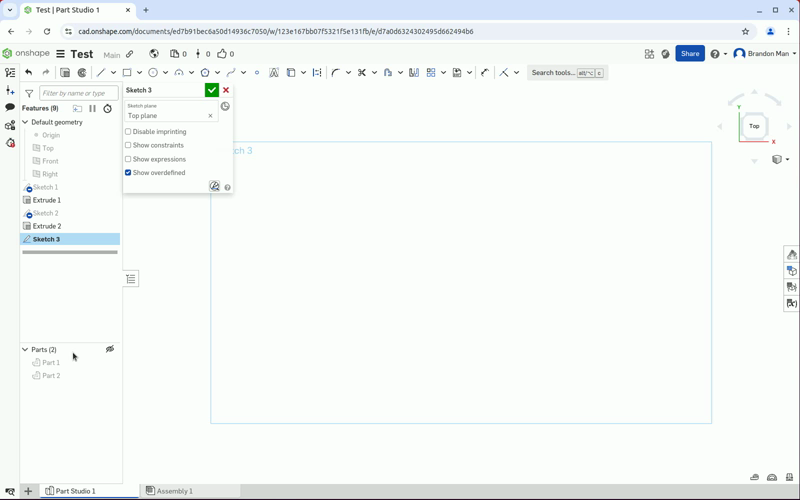
key(a)
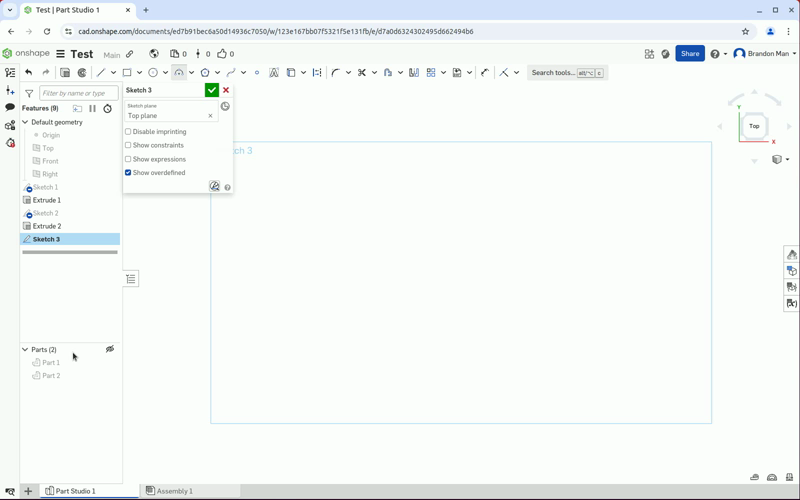
key_down(shift)
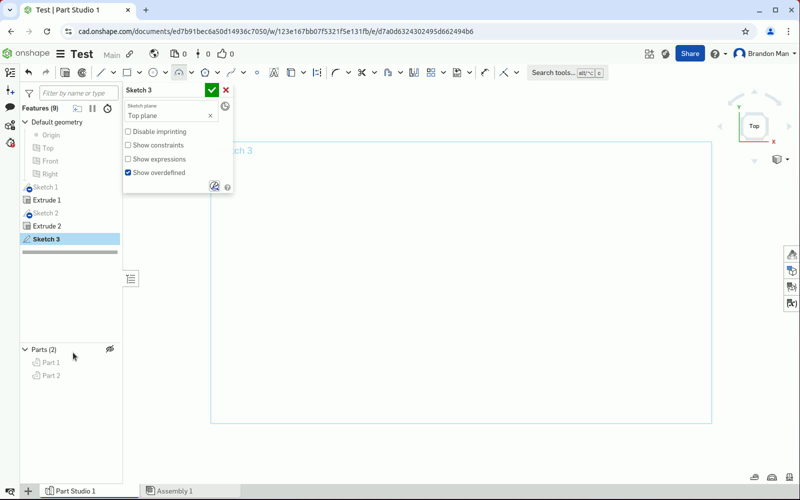
mouse_move(388, 273)
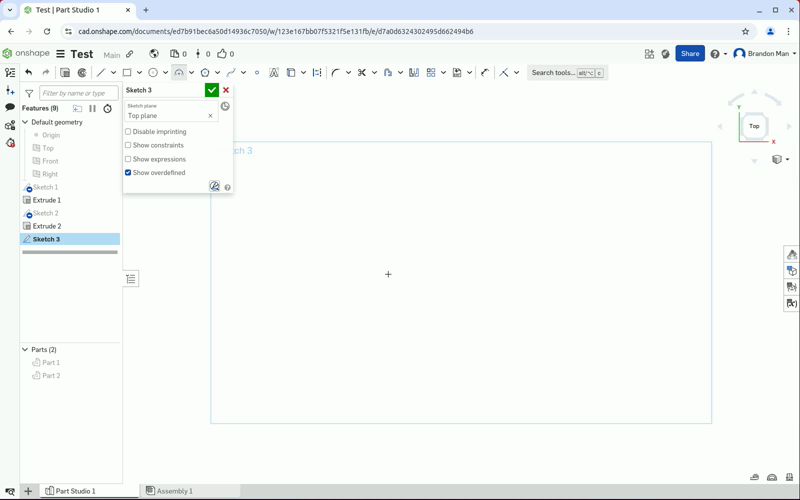
click(388, 273)
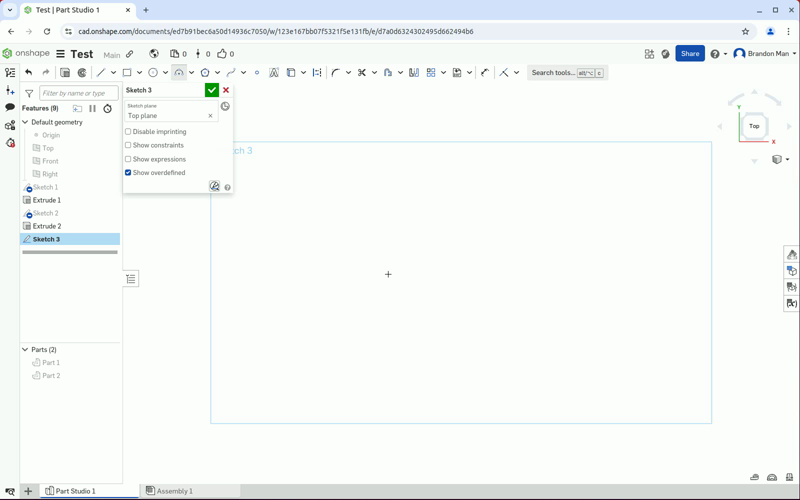
key_up(shift)
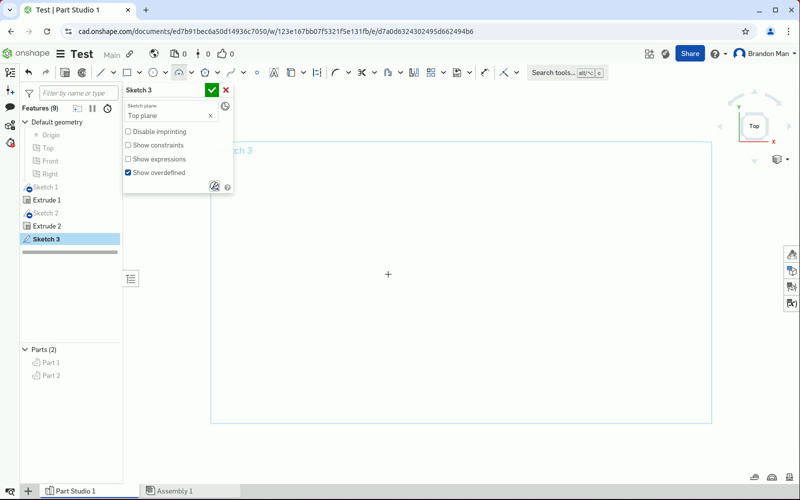
key_down(shift)
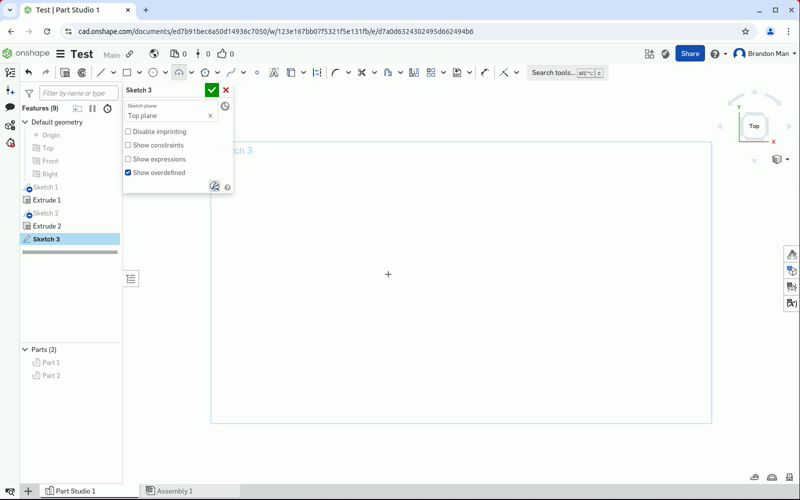
mouse_move(442, 318)
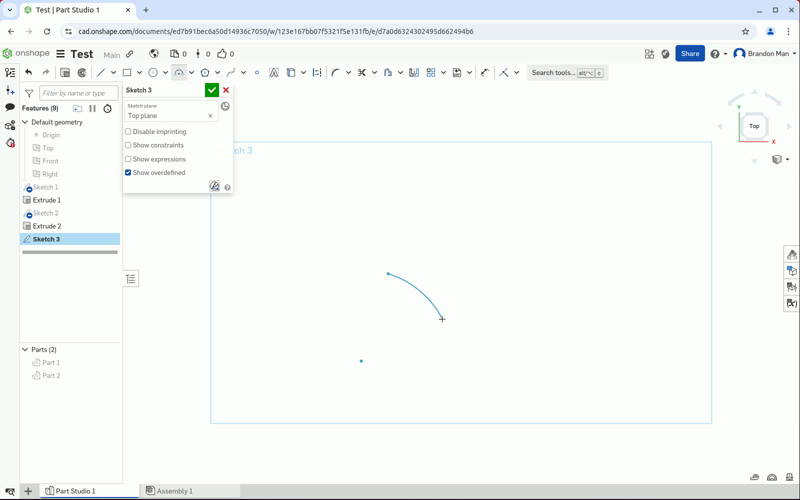
click(442, 318)
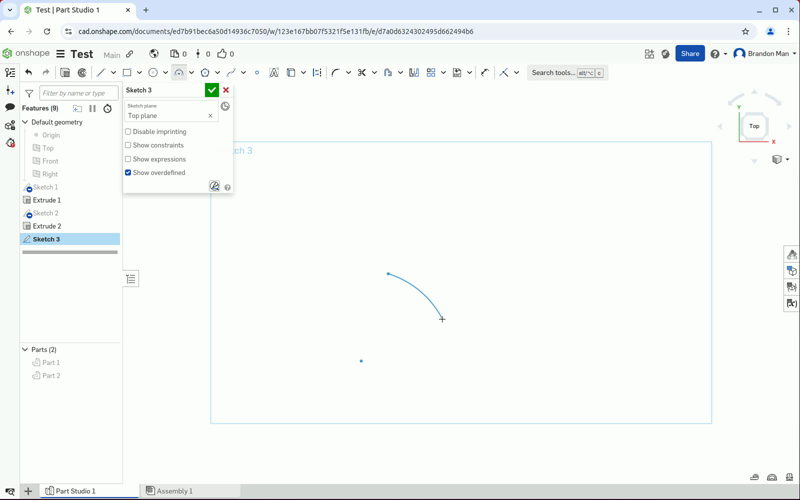
mouse_move(376, 342)
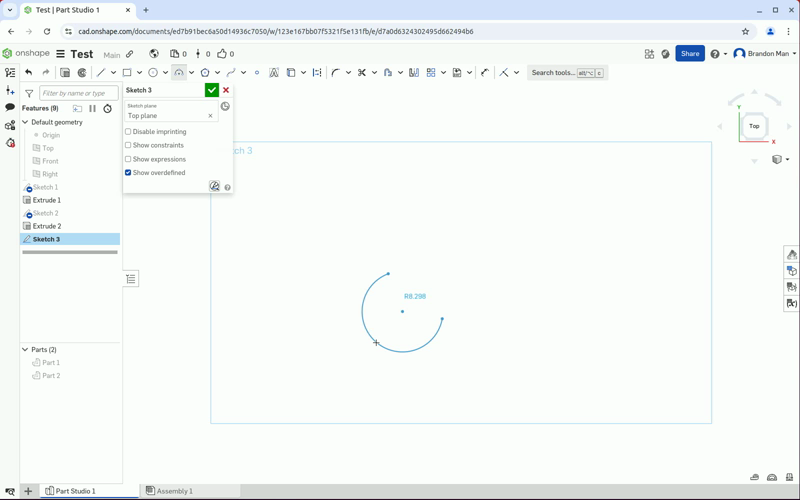
click(376, 342)
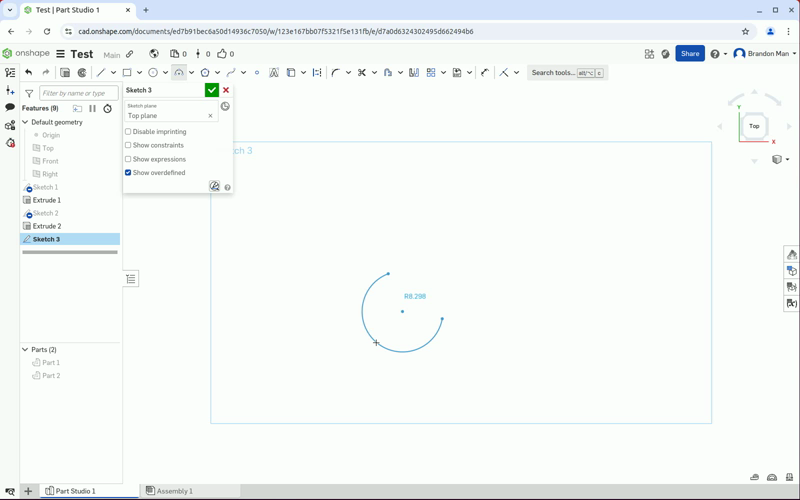
key_up(shift)
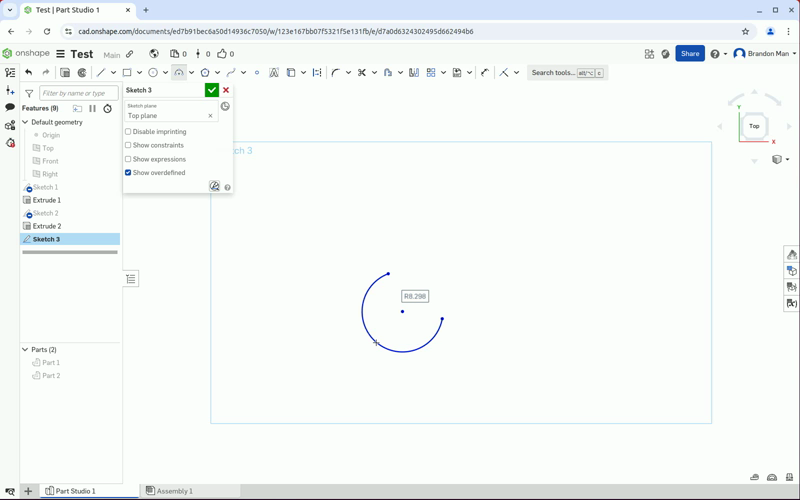
key(esc)
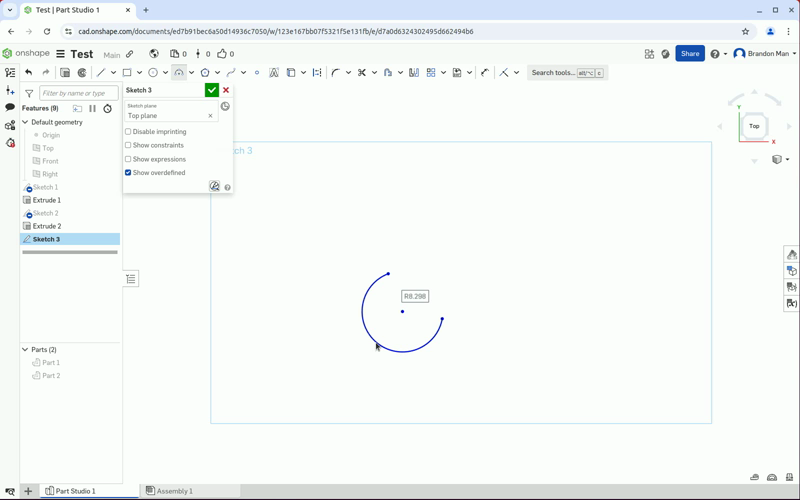
key(l)
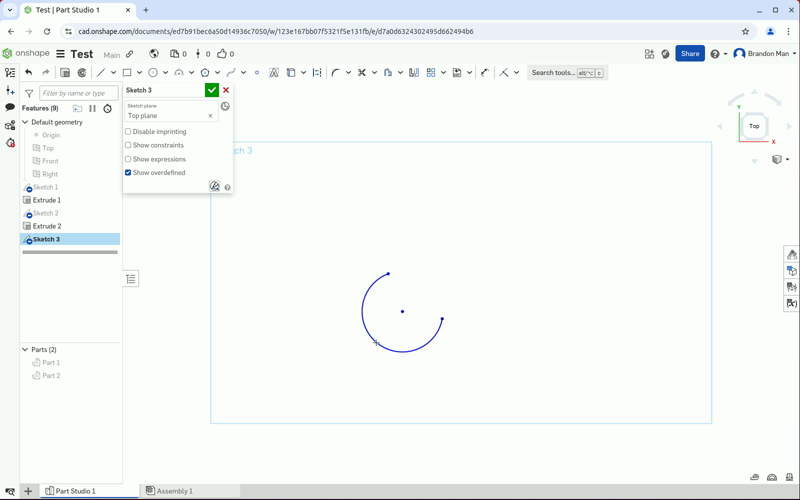
mouse_move(442, 318)
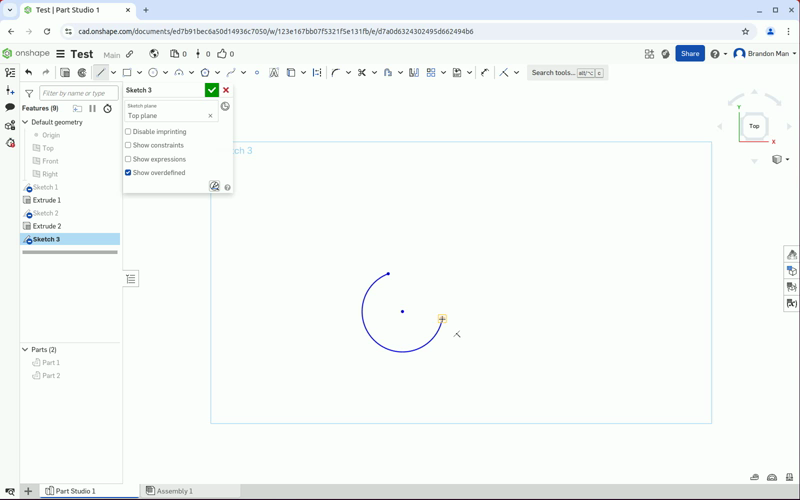
click(442, 318)
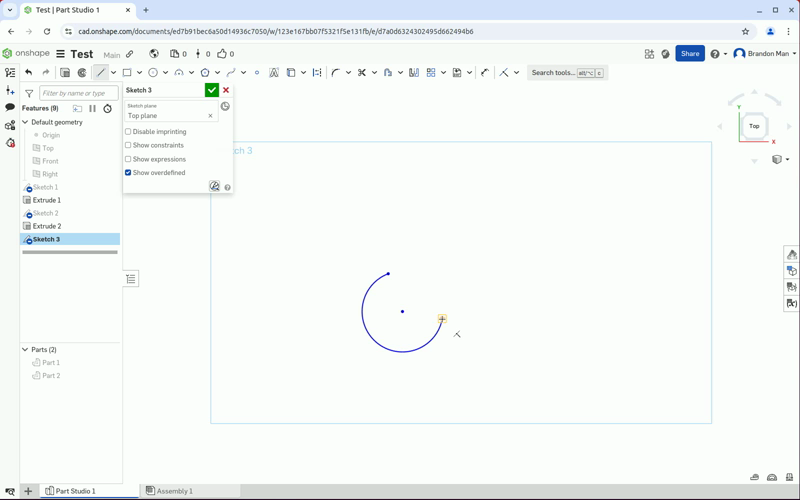
key_down(shift)
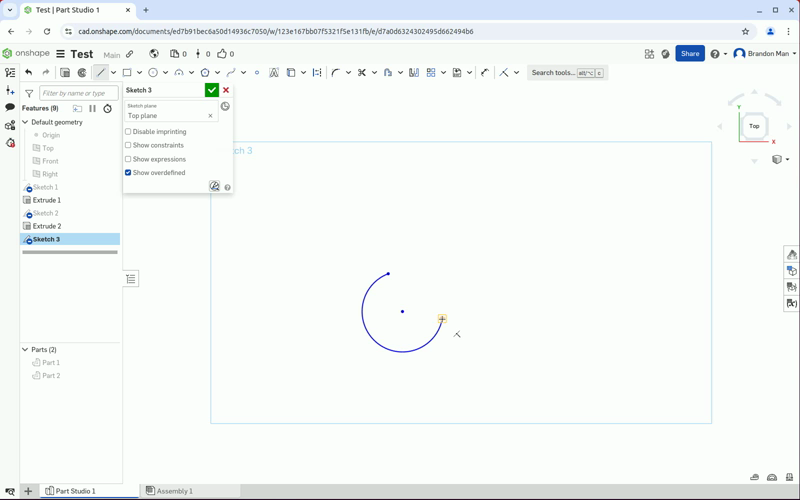
mouse_move(472, 318)
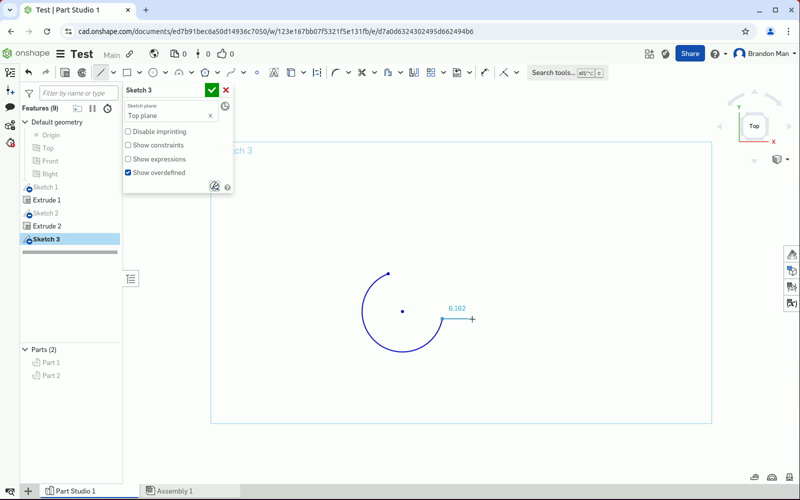
mouse_move(391, 318)
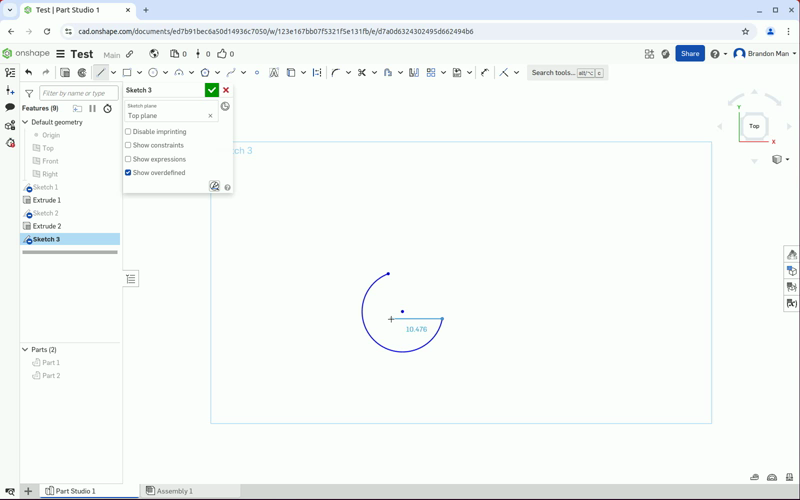
click(391, 318)
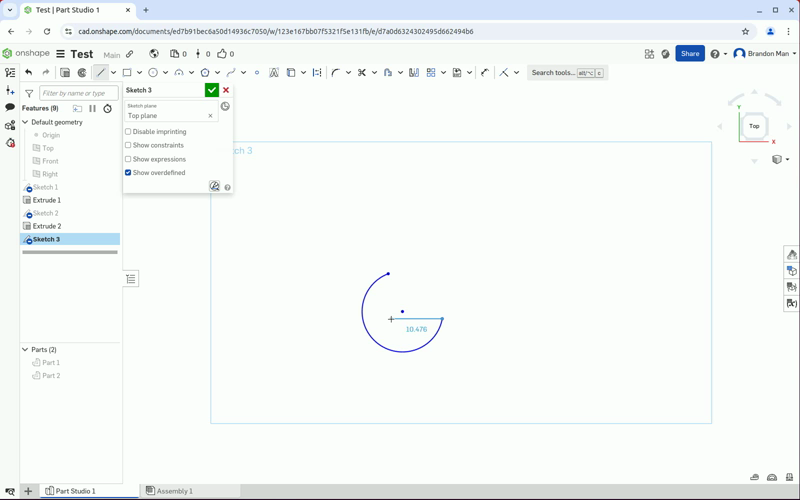
key_up(shift)
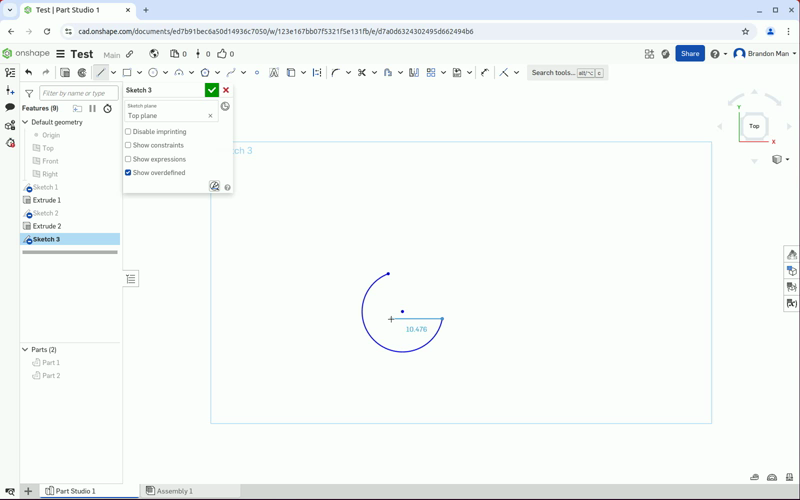
key_down(shift)
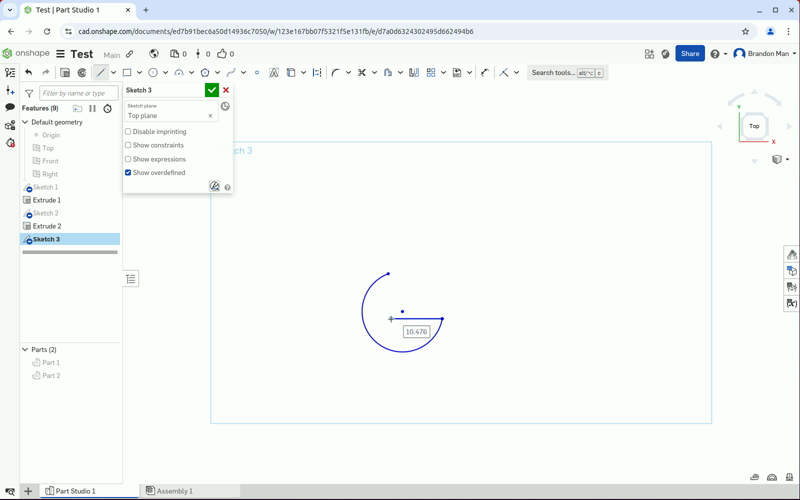
mouse_move(421, 318)
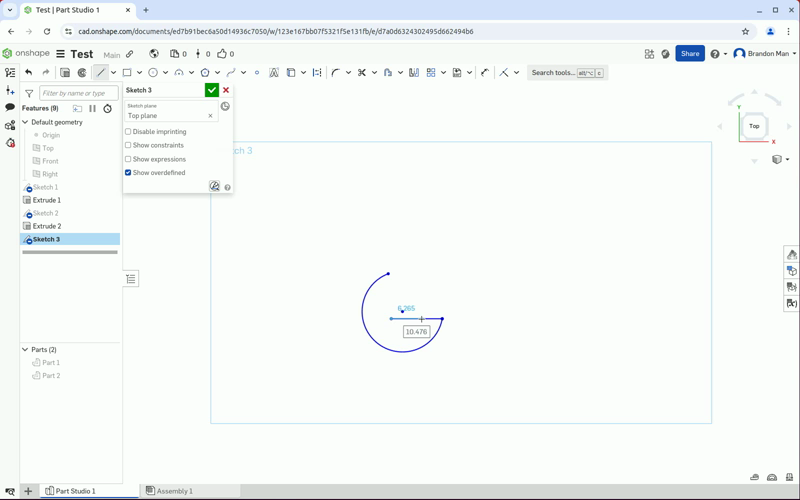
mouse_move(390, 303)
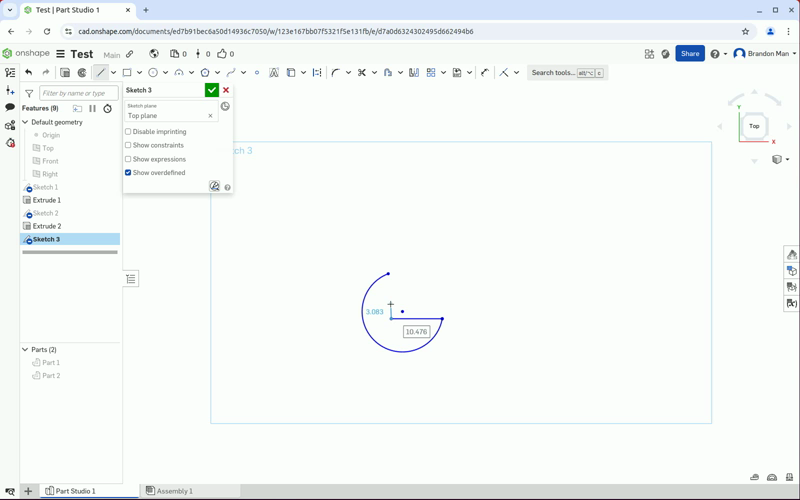
click(390, 303)
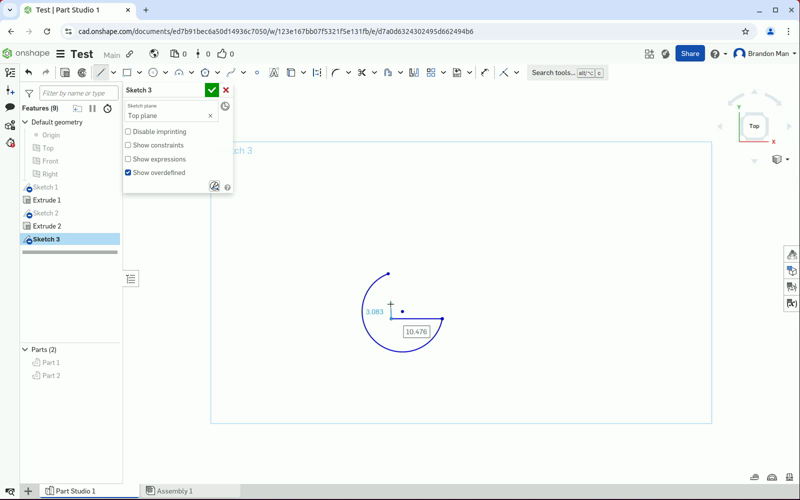
key_up(shift)
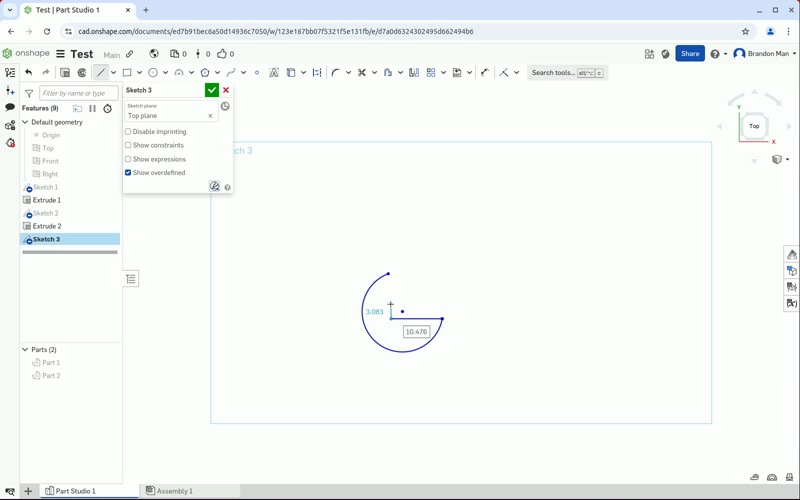
mouse_move(420, 303)
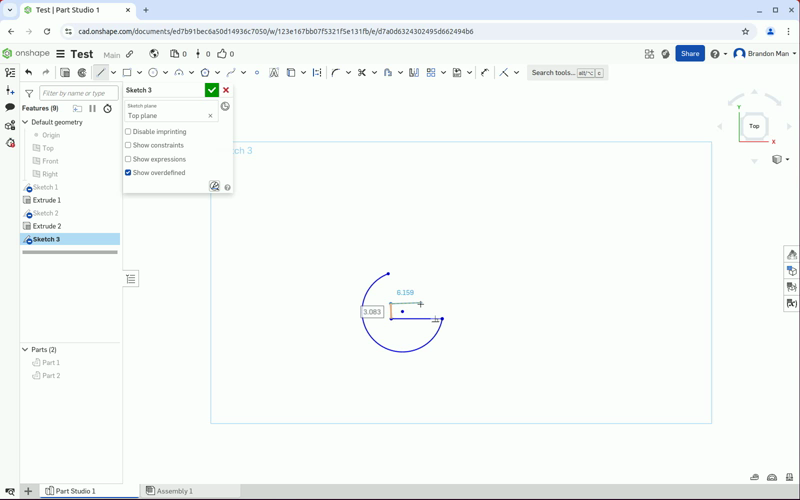
key_down(shift)
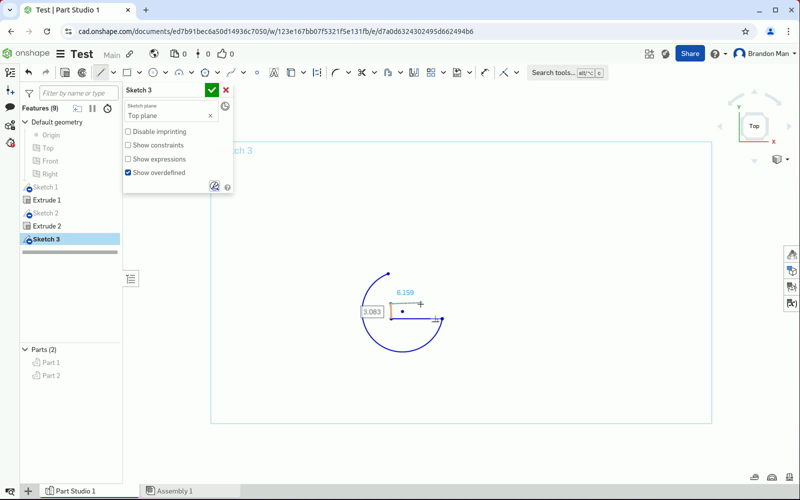
mouse_move(388, 273)
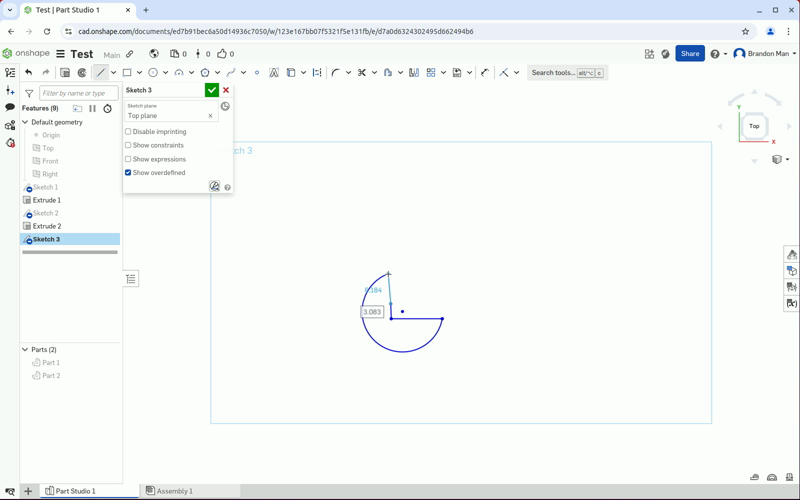
key_up(shift)
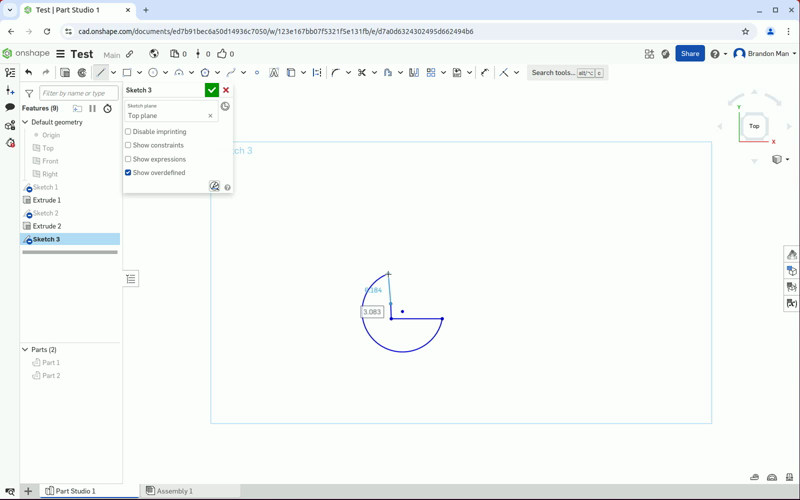
click(388, 273)
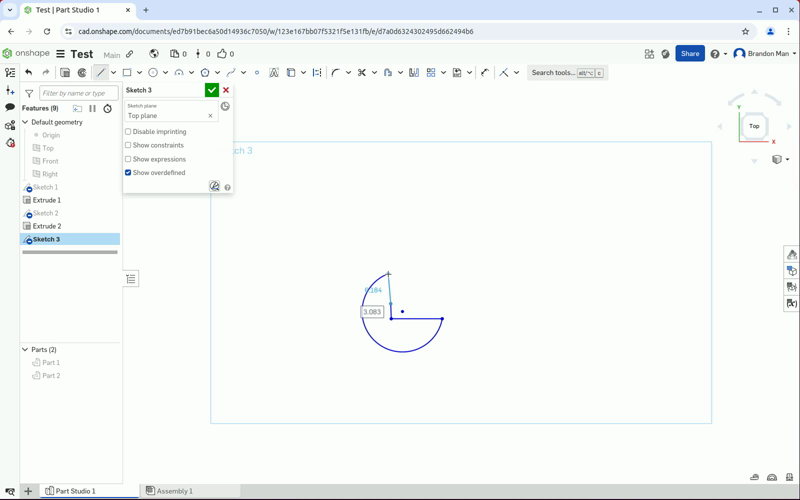
key(esc)
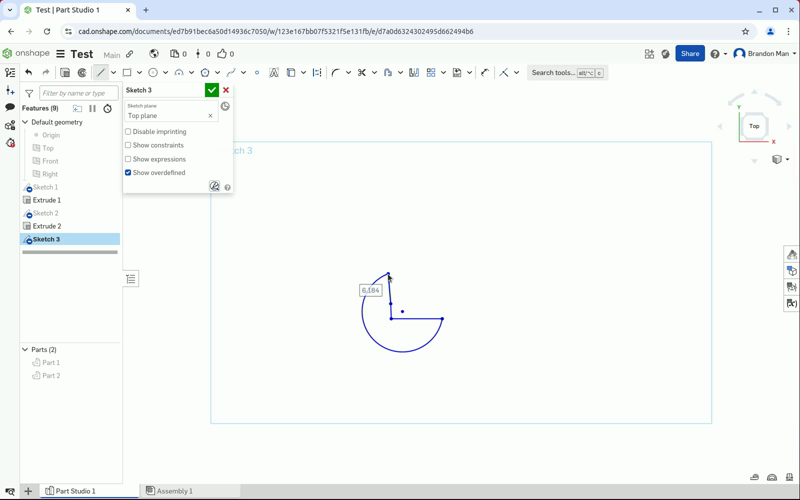
mouse_move(391, 347)
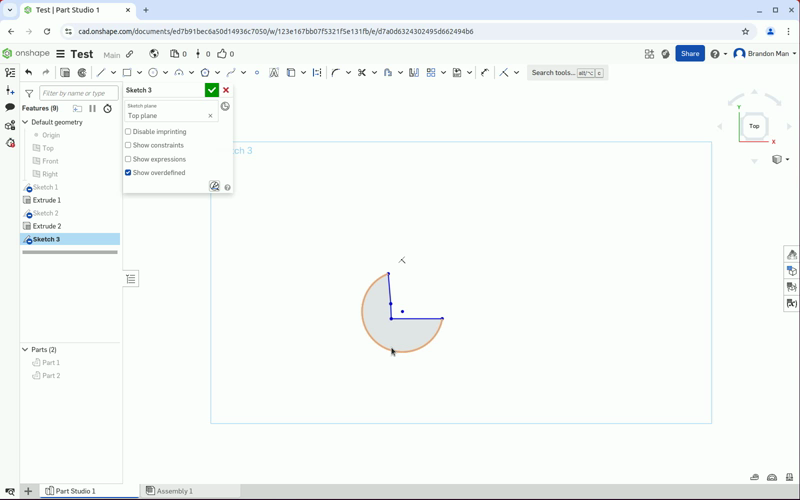
click(391, 347)
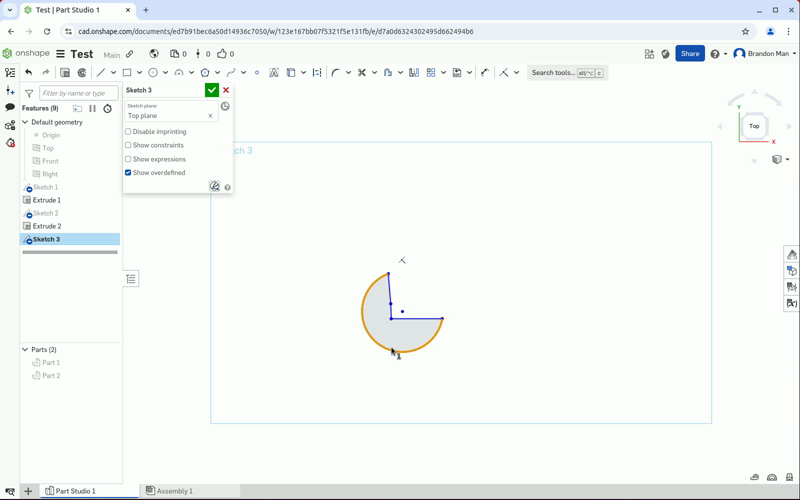
mouse_move(73, 352)
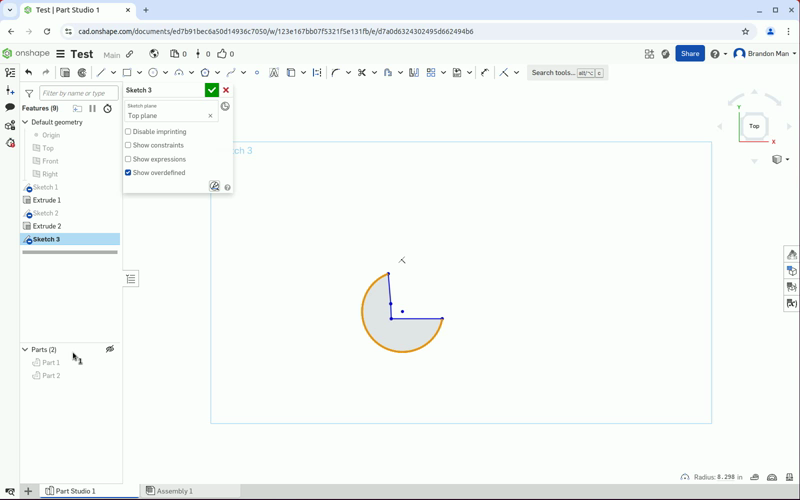
key(shift+y)
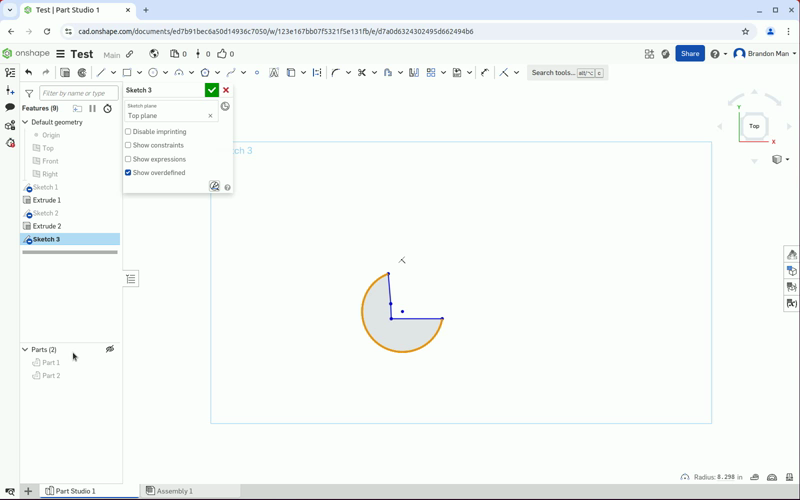
key(shift+e)
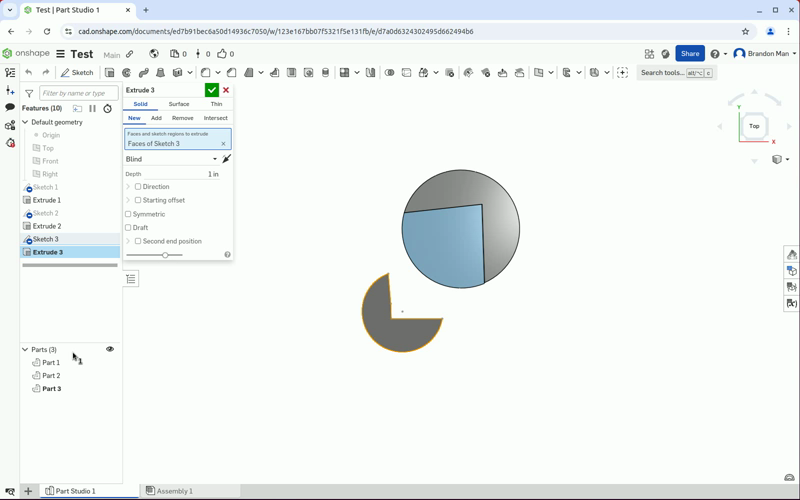
mouse_move(143, 106)
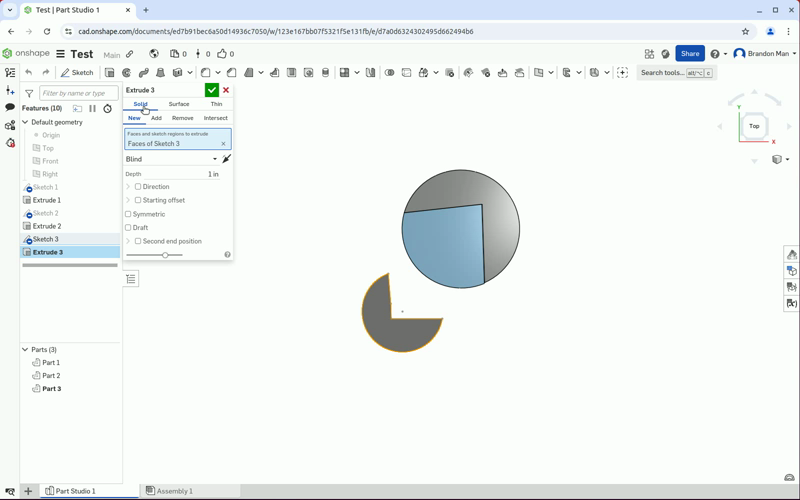
click(143, 106)
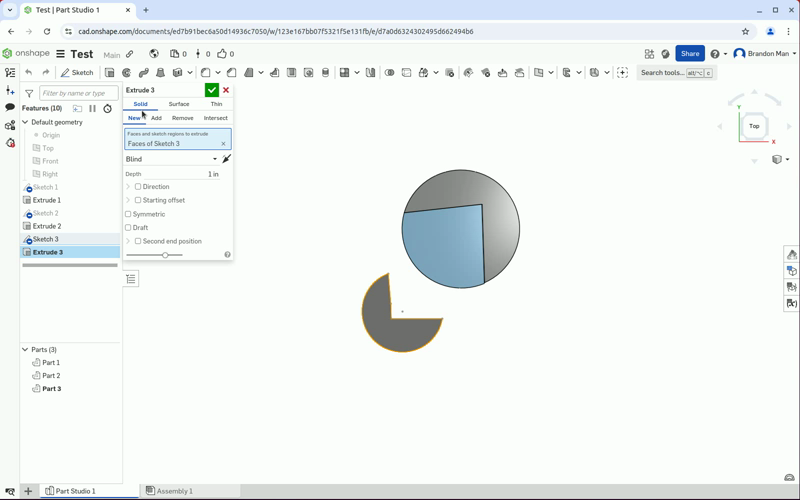
mouse_move(137, 120)
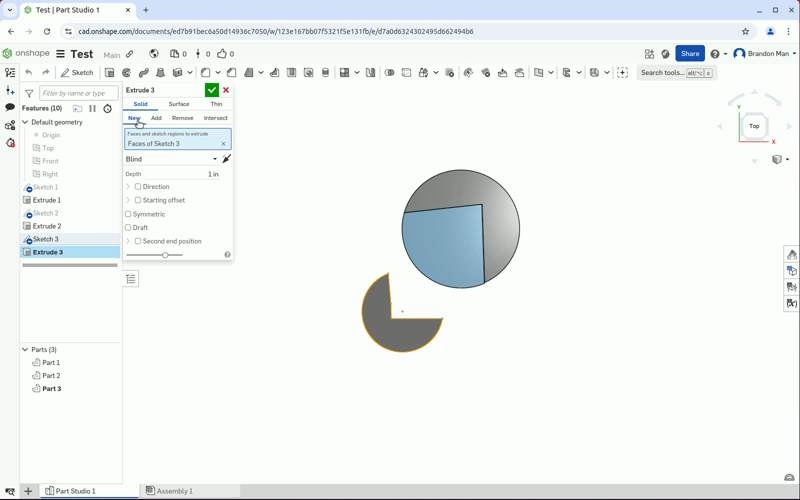
click(137, 120)
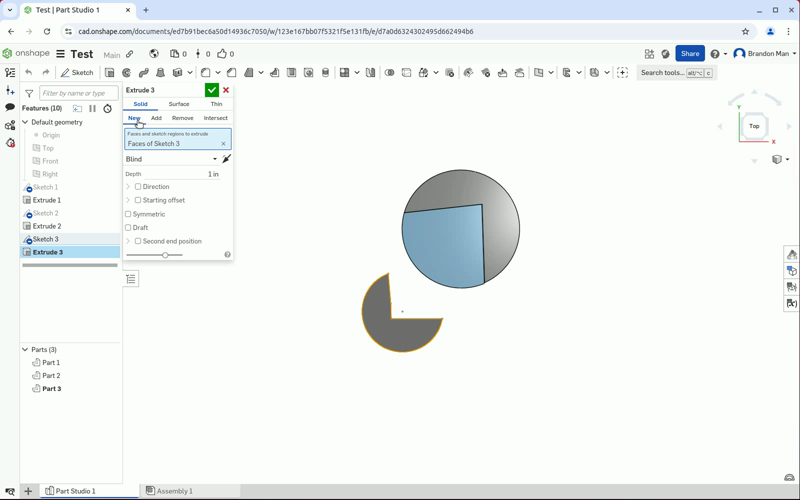
key(tab, 4)
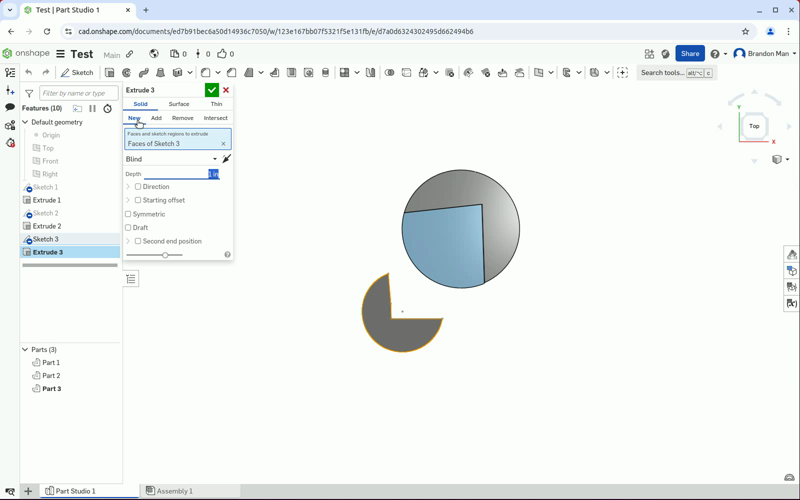
text(8.184)
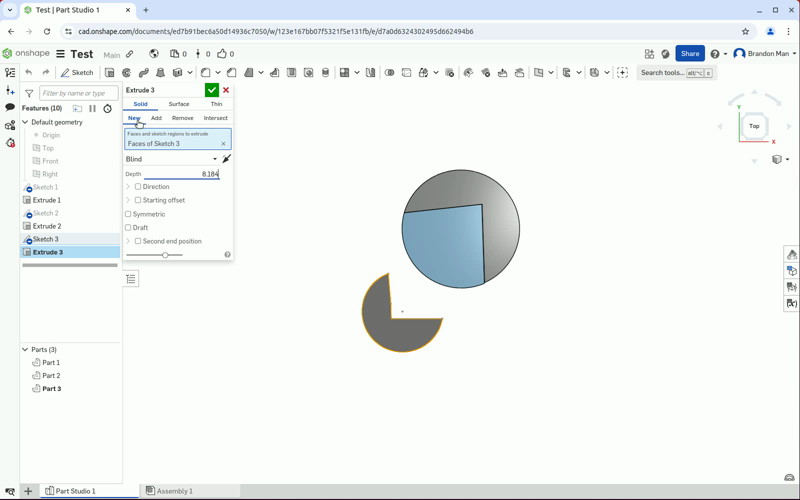
key(enter)
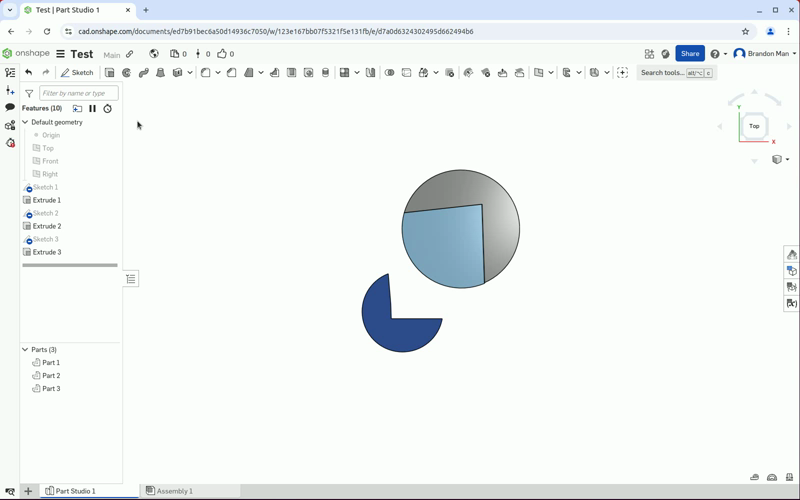
key(shift+h)
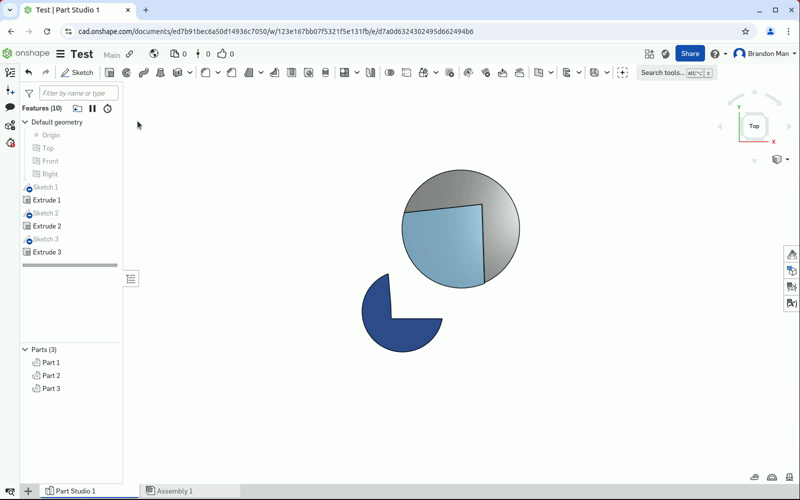
key(shift+h)
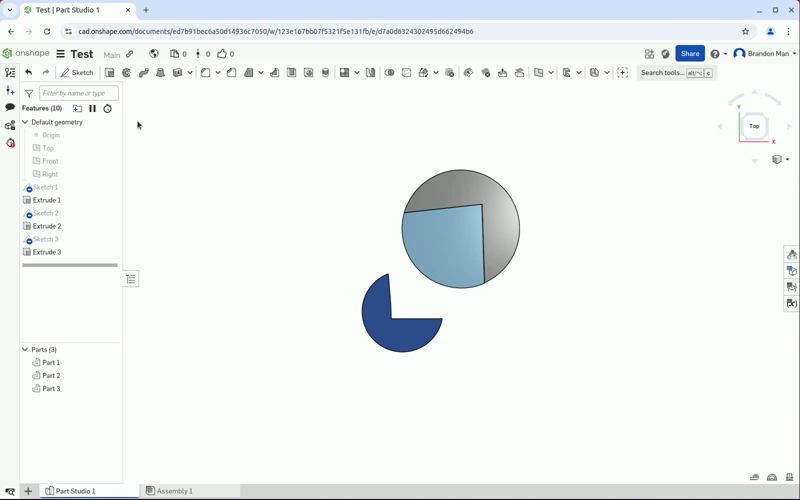
mouse_move(73, 189)
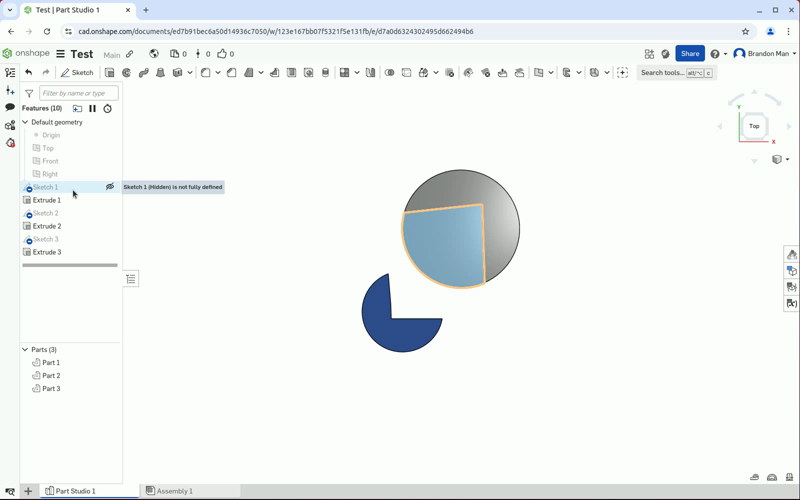
click(73, 189)
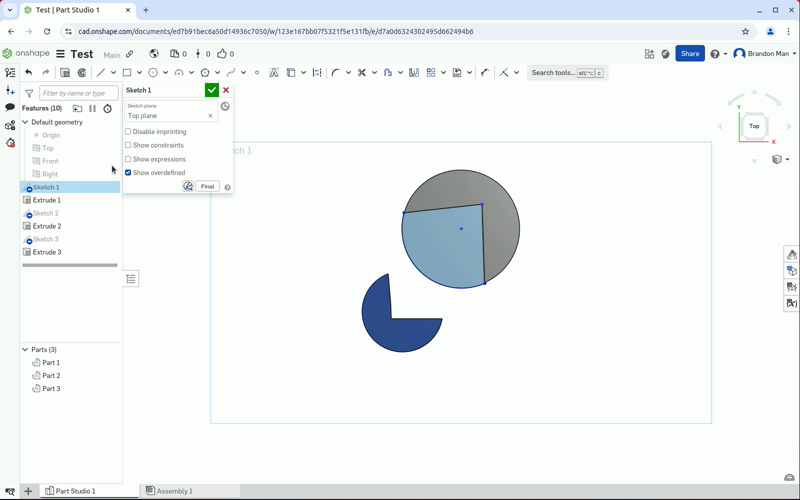
mouse_move(229, 92)
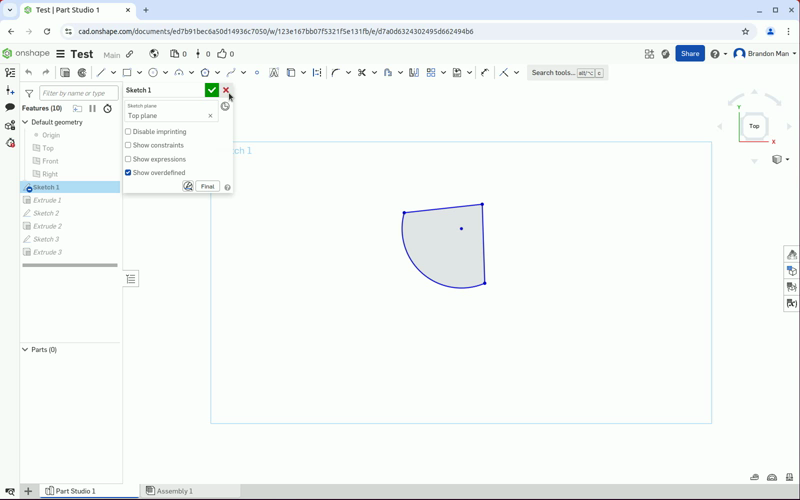
click(229, 92)
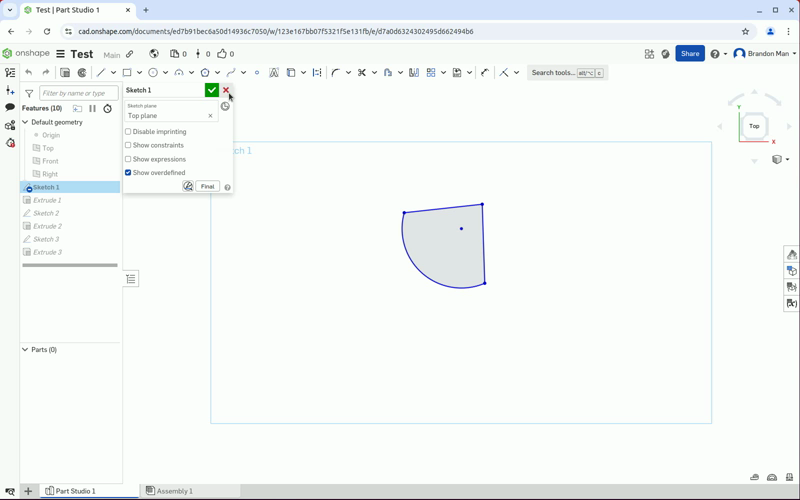
key(shift+s)
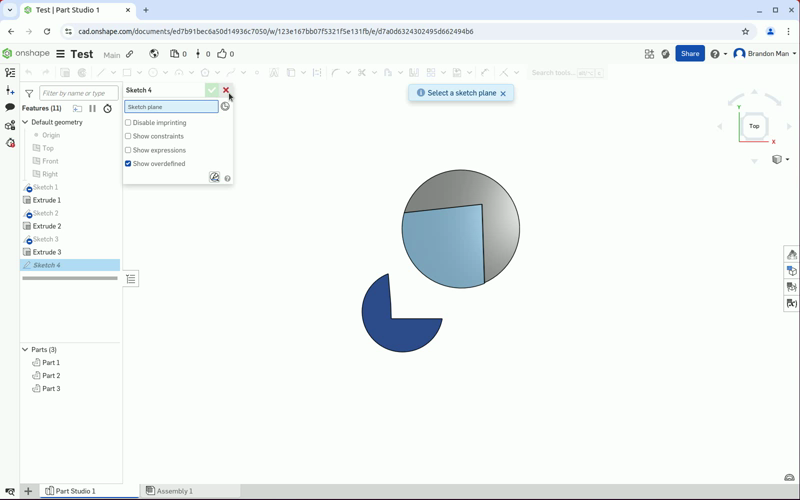
mouse_move(73, 150)
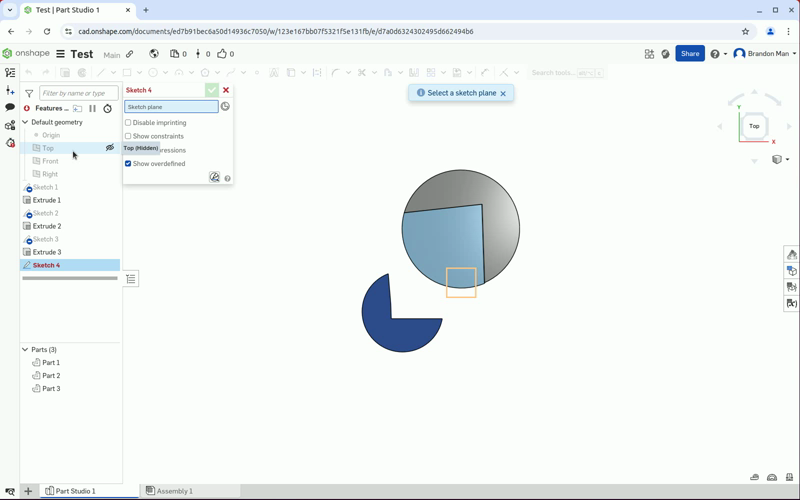
click(73, 150)
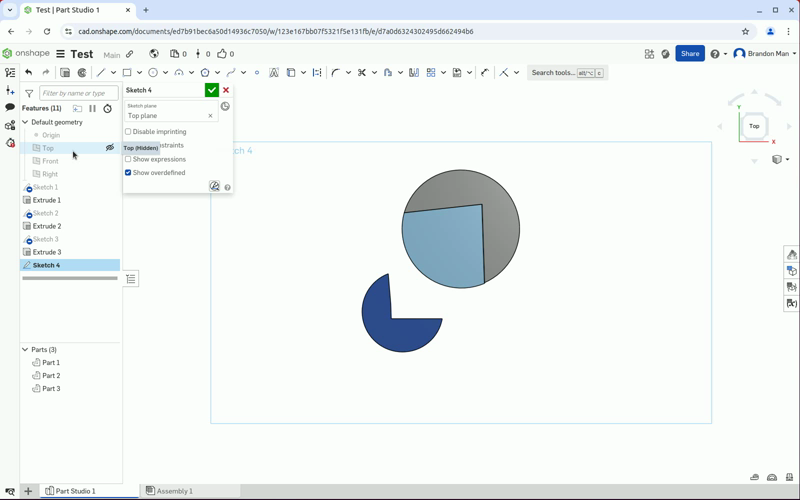
mouse_move(73, 352)
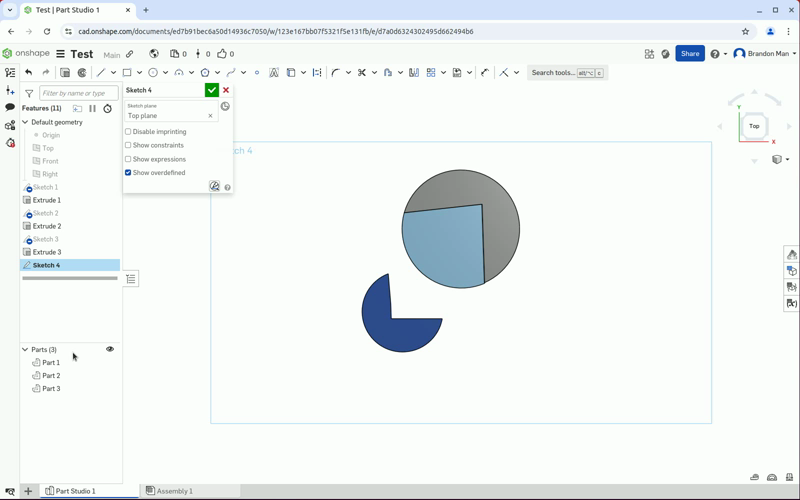
key(y)
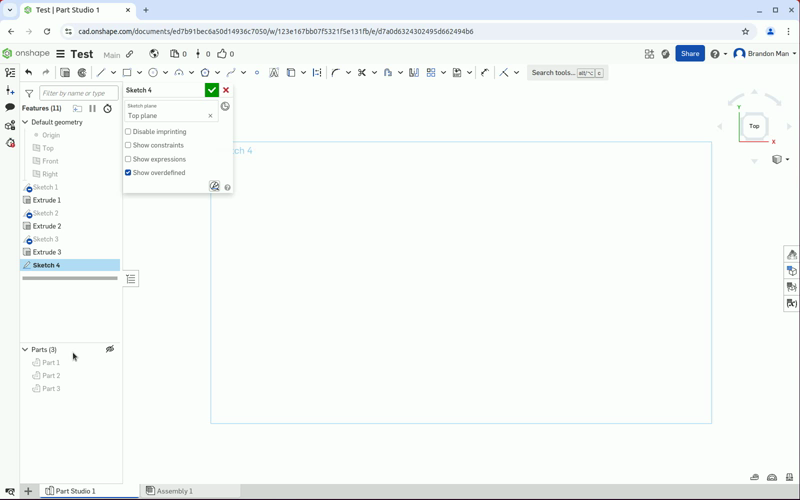
key(l)
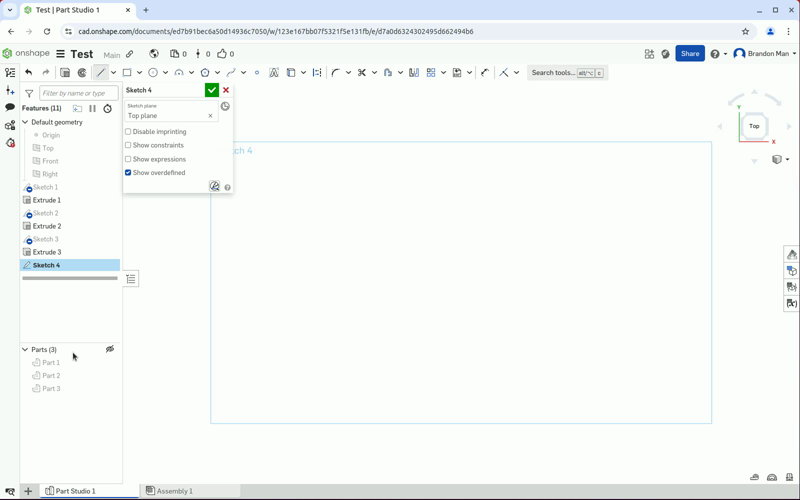
key_down(shift)
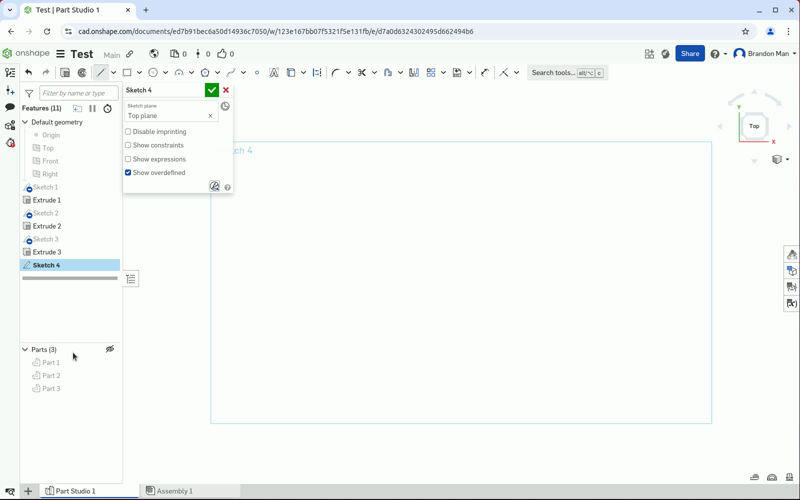
mouse_move(388, 273)
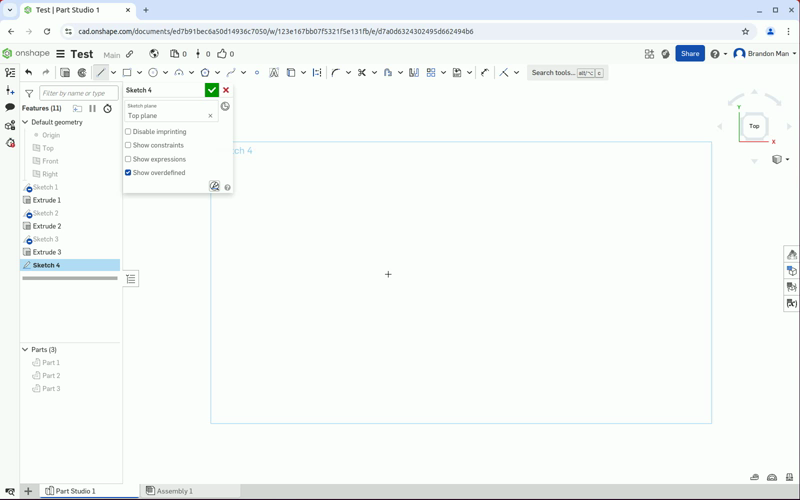
click(388, 273)
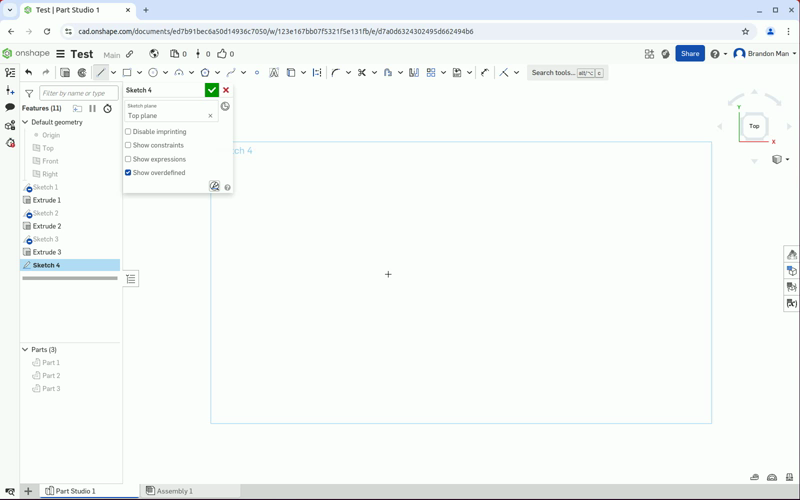
key_up(shift)
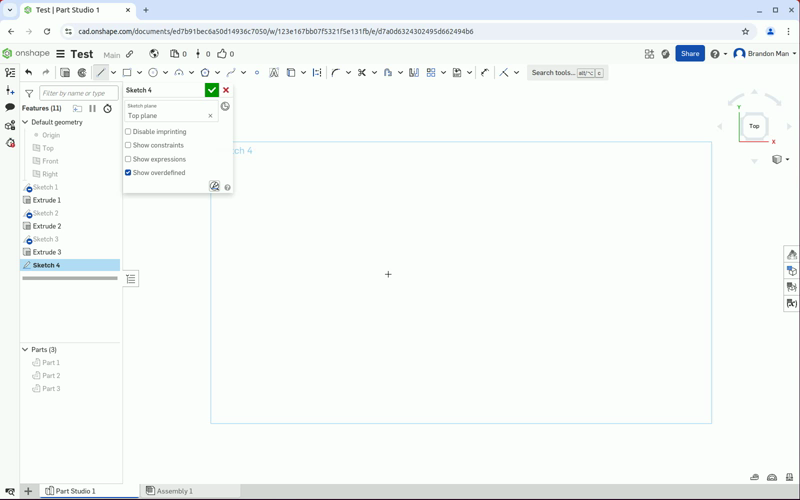
key_down(shift)
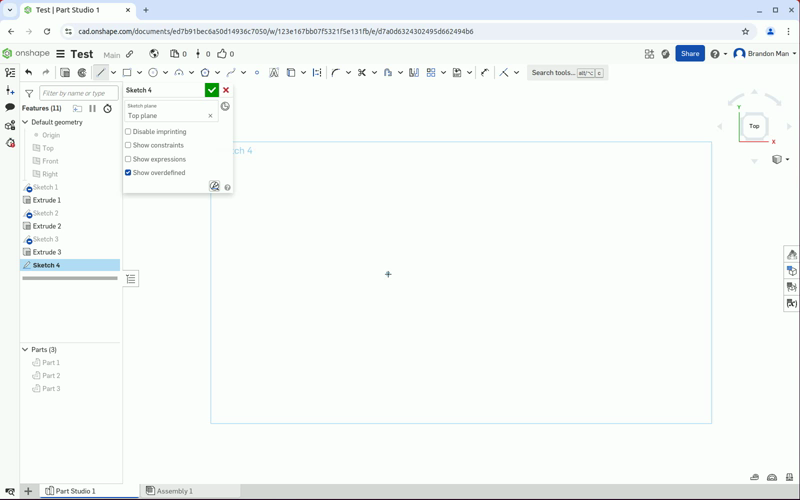
mouse_move(418, 273)
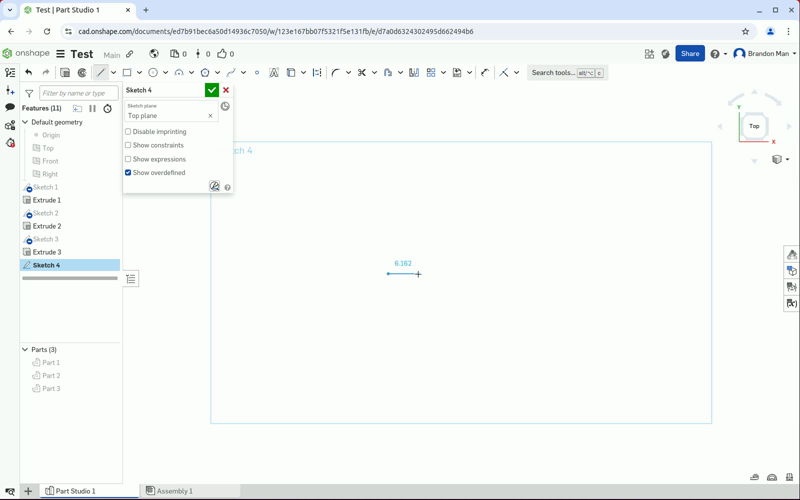
mouse_move(390, 304)
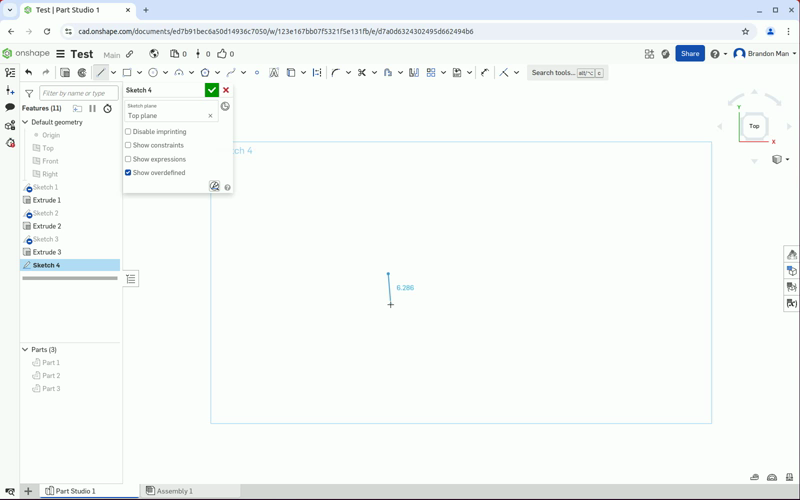
click(390, 304)
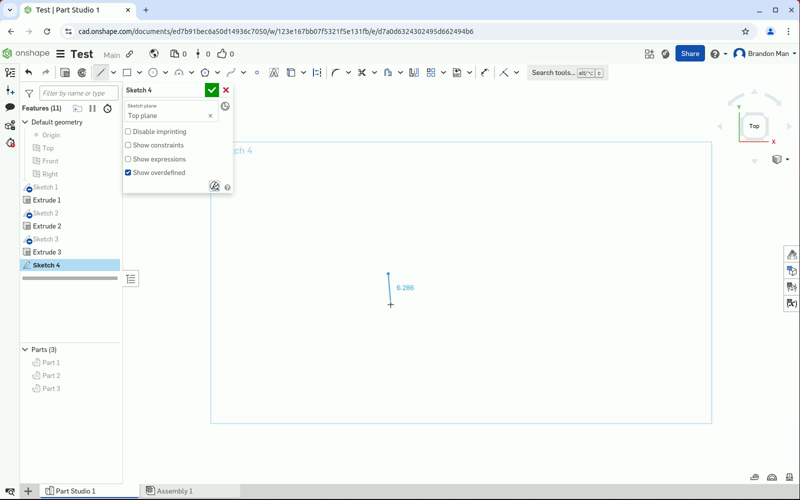
key_up(shift)
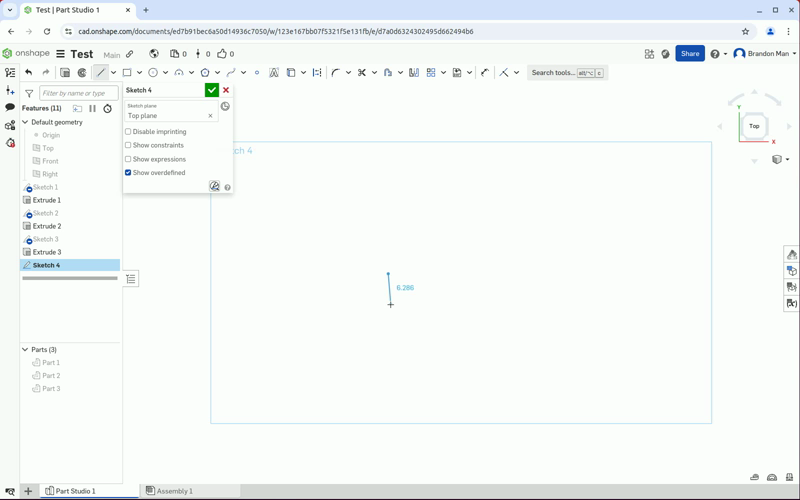
key_down(shift)
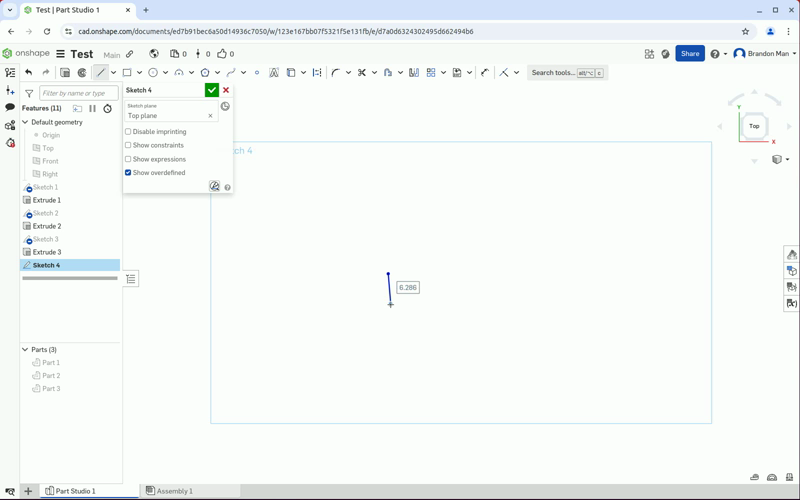
mouse_move(420, 304)
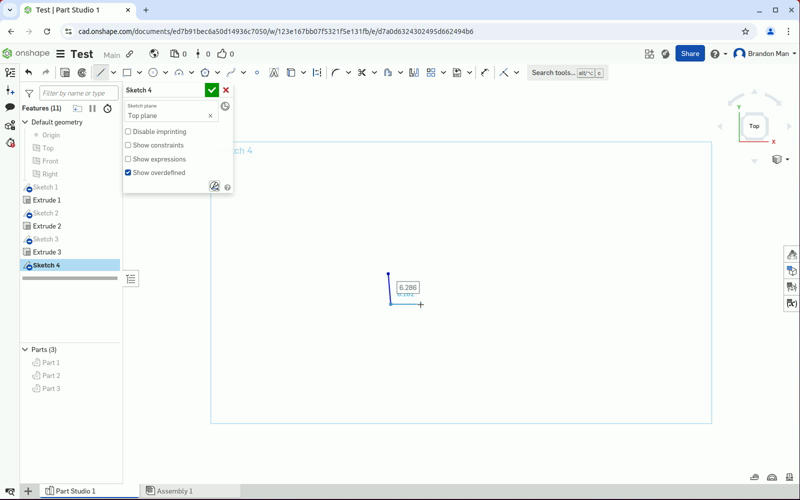
mouse_move(391, 319)
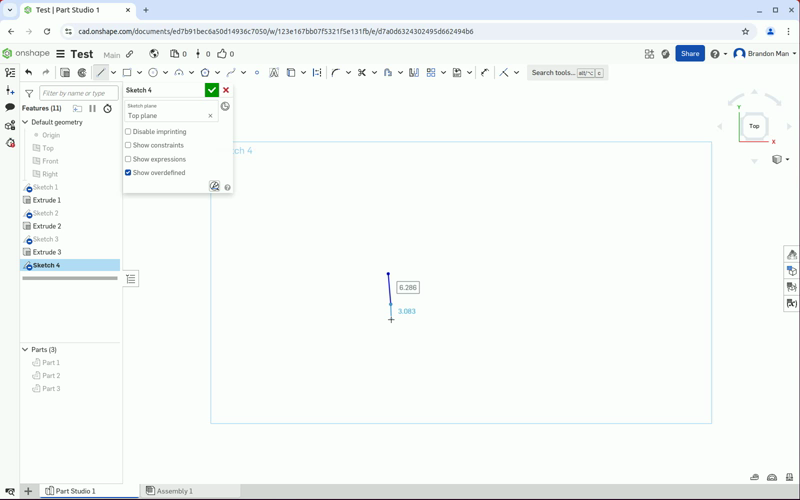
click(391, 319)
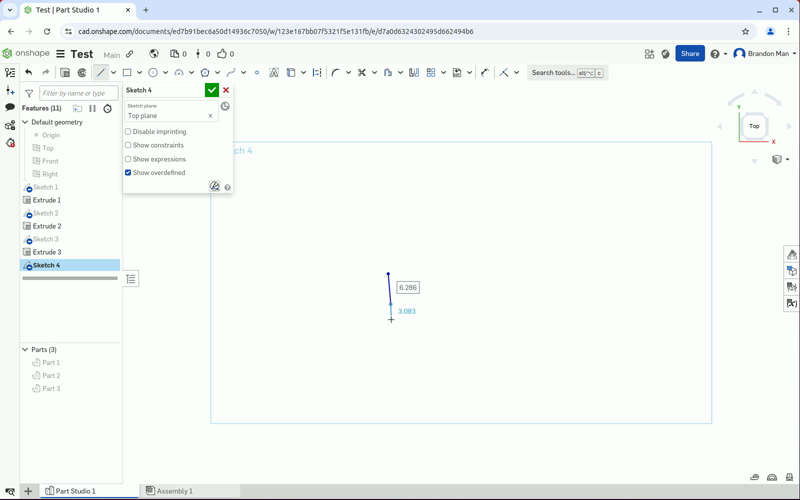
key_up(shift)
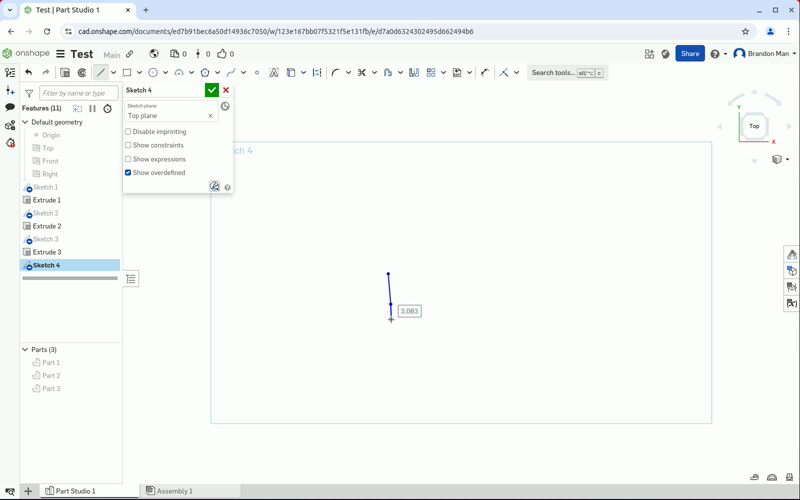
key_down(shift)
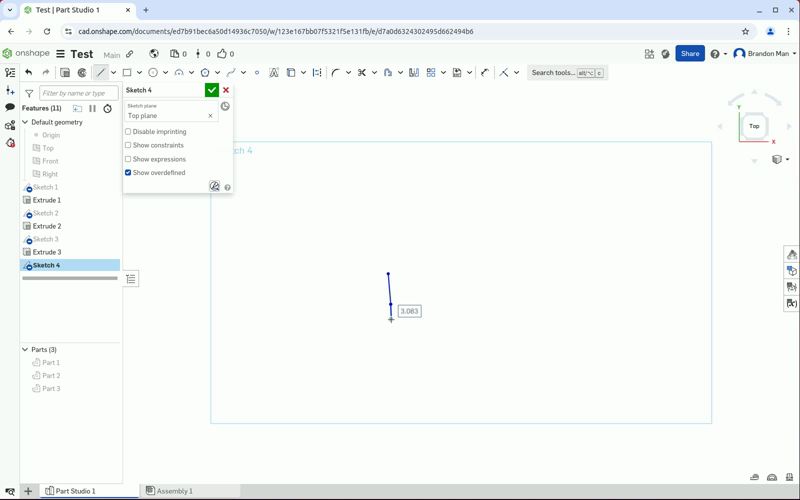
mouse_move(421, 319)
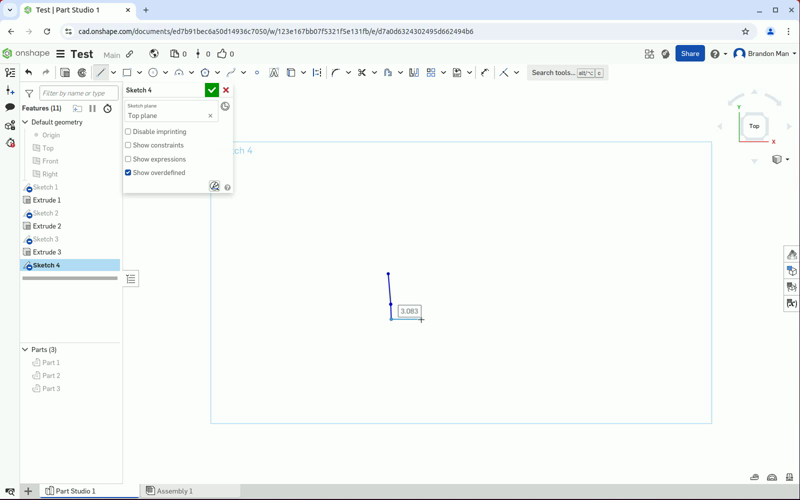
mouse_move(443, 319)
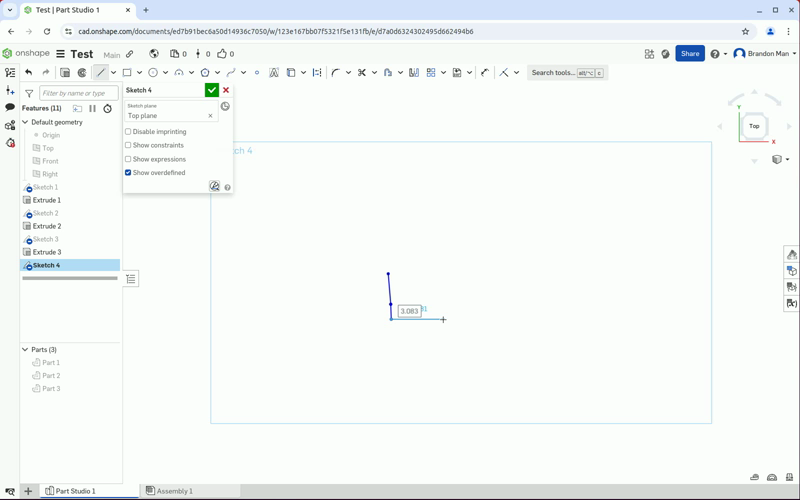
click(443, 319)
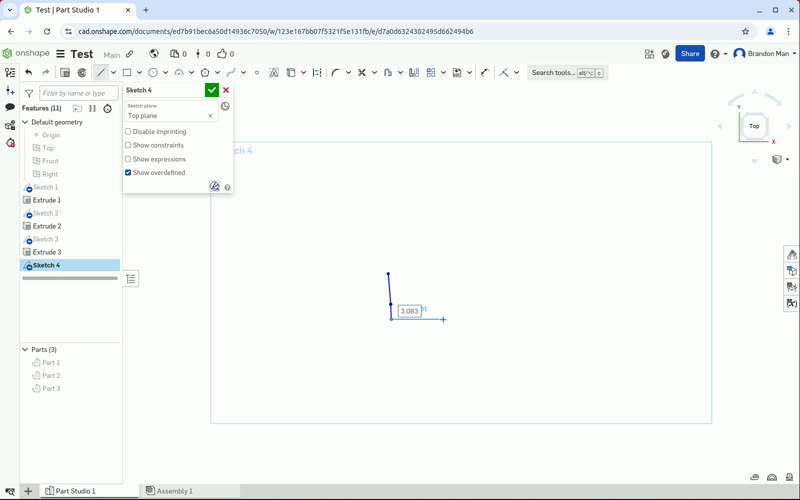
key_up(shift)
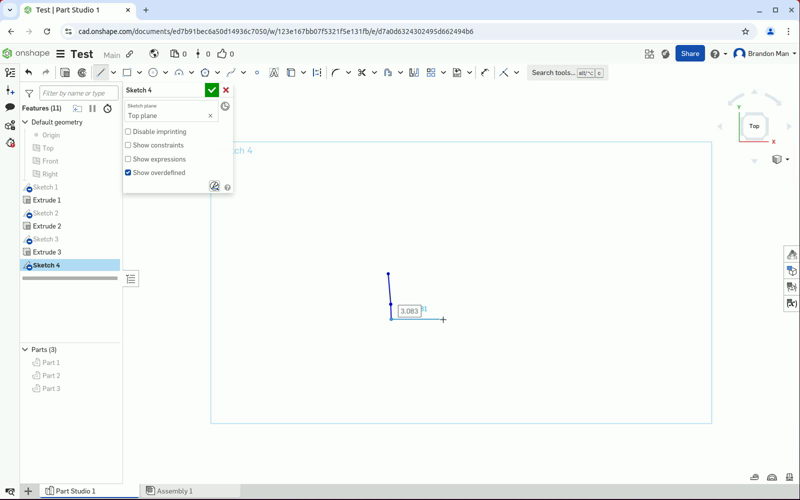
key(esc)
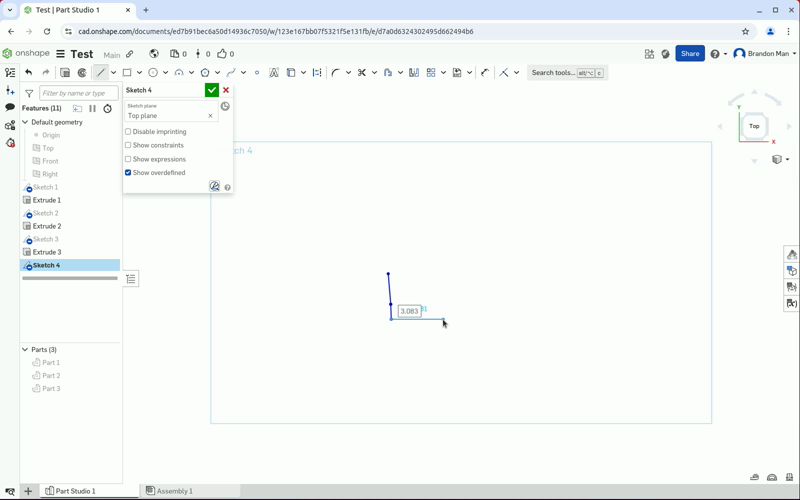
key(a)
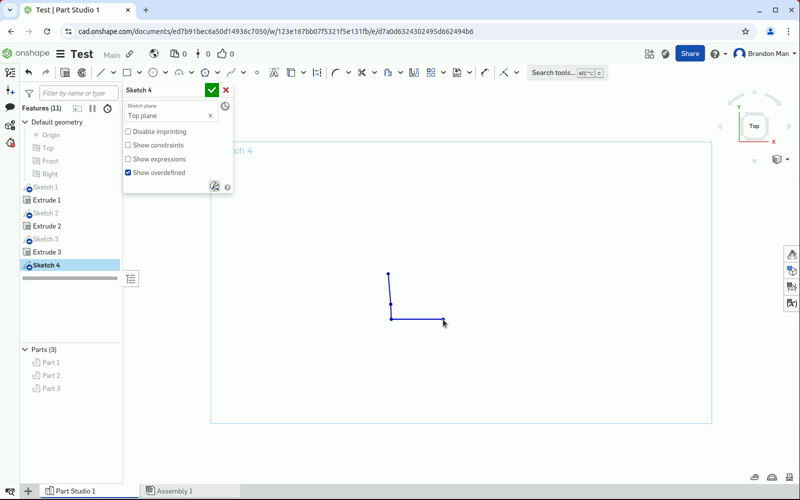
mouse_move(443, 319)
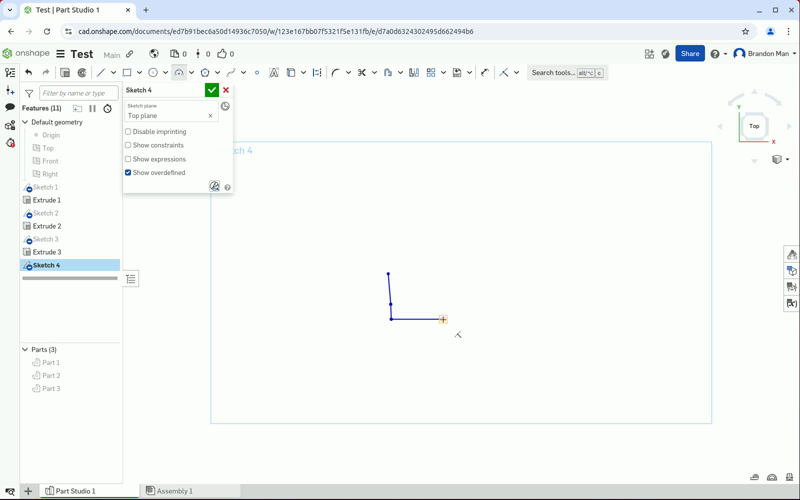
click(443, 319)
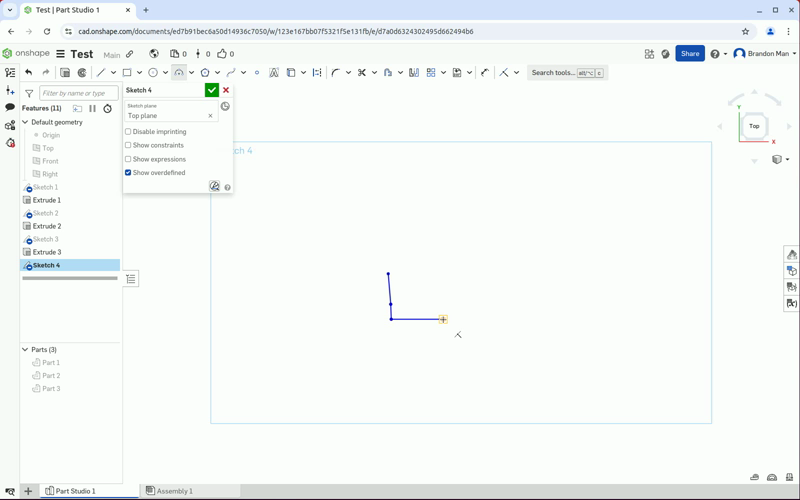
mouse_move(388, 273)
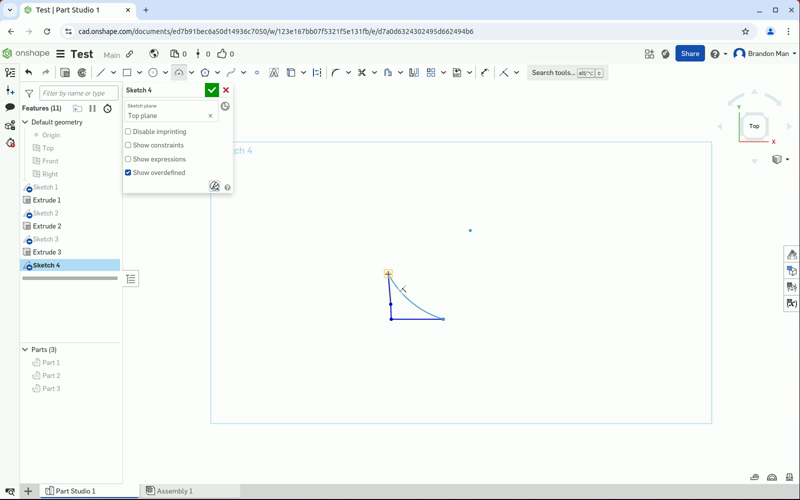
click(388, 273)
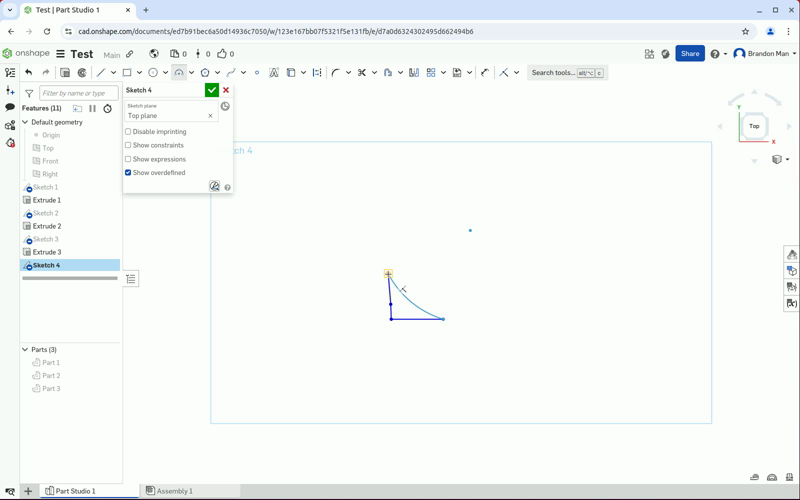
key_down(shift)
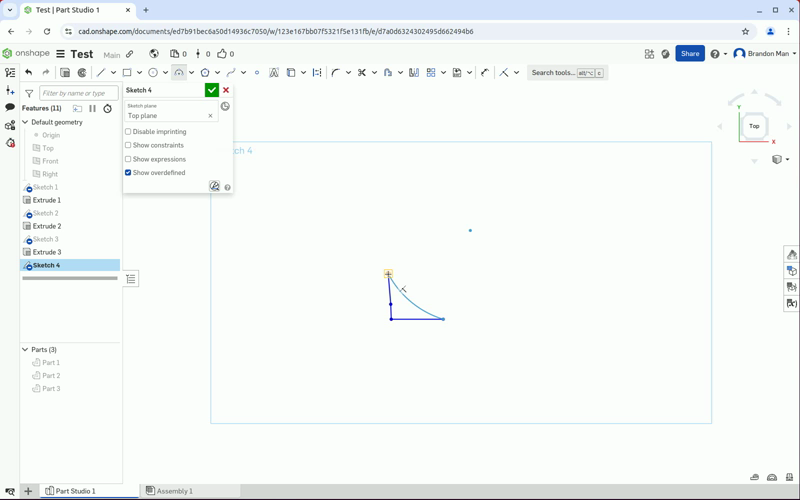
mouse_move(429, 280)
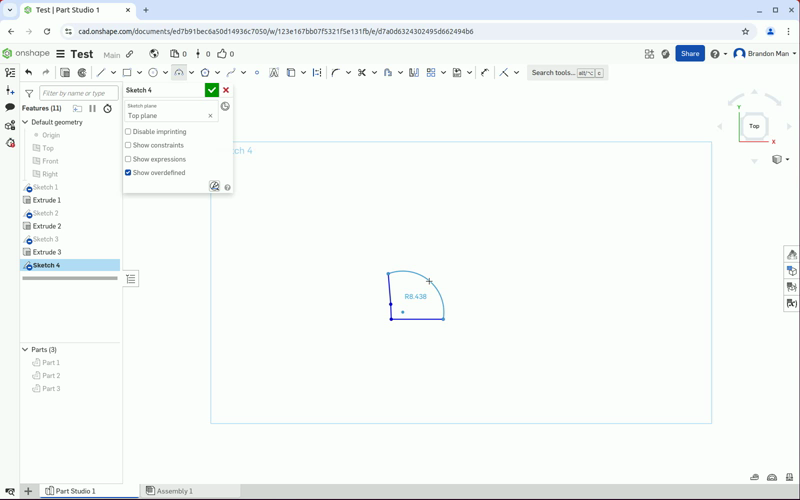
click(429, 280)
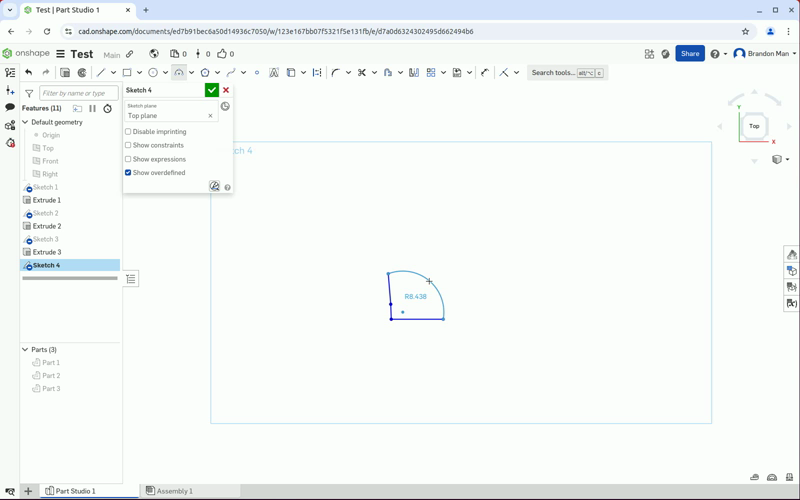
key_up(shift)
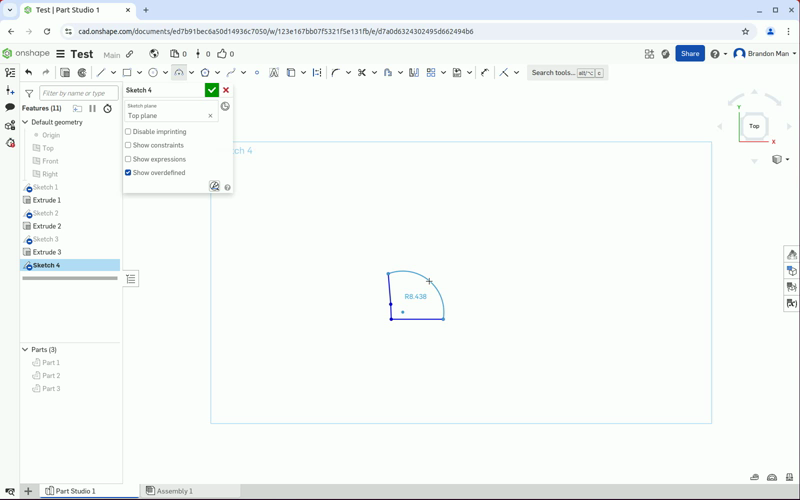
key(esc)
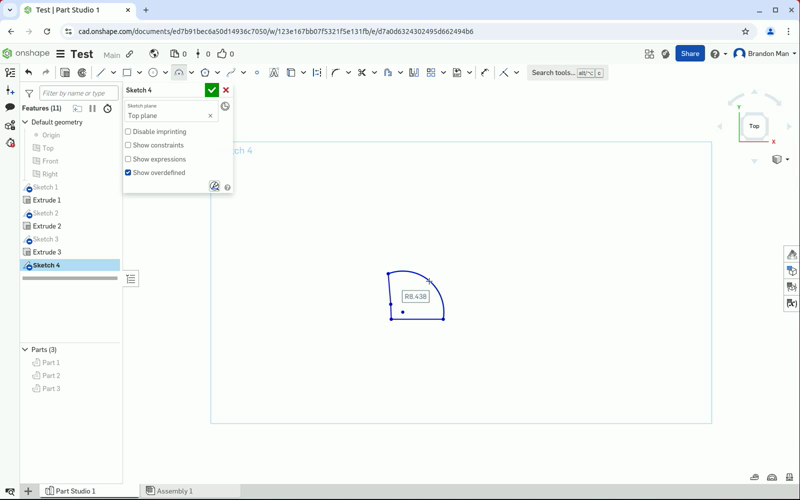
mouse_move(413, 317)
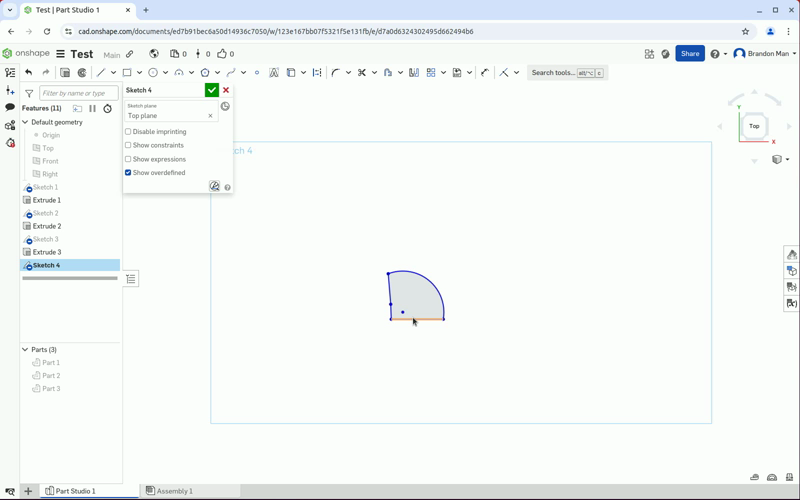
click(413, 317)
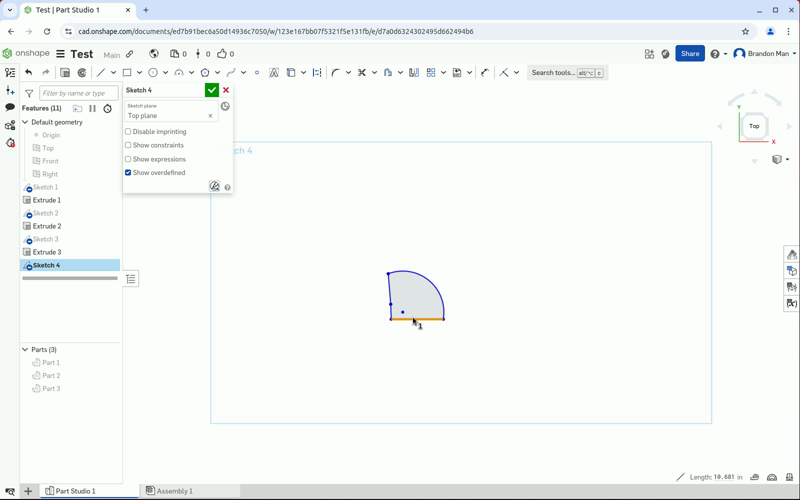
mouse_move(73, 352)
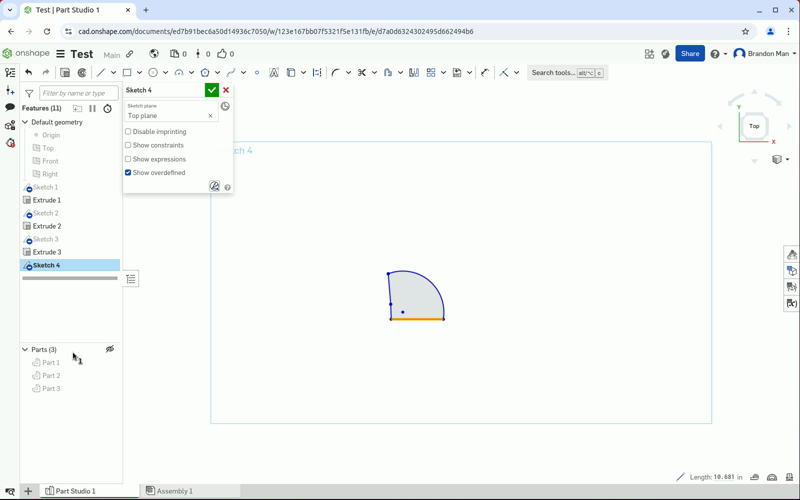
key(shift+y)
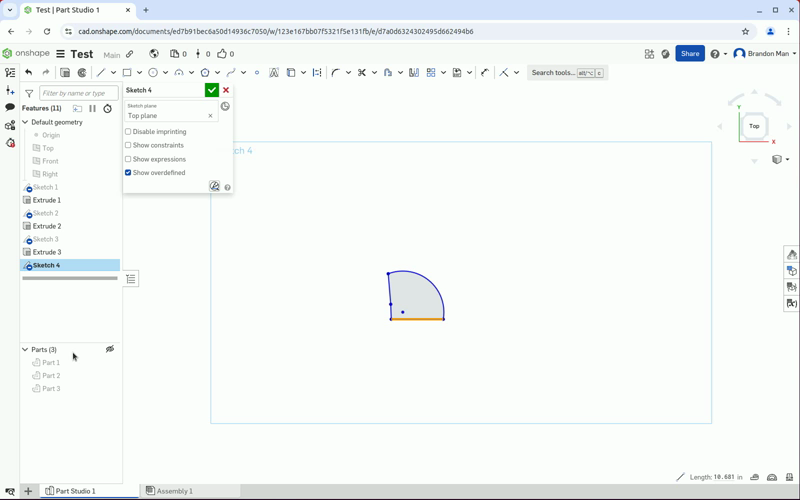
key(shift+e)
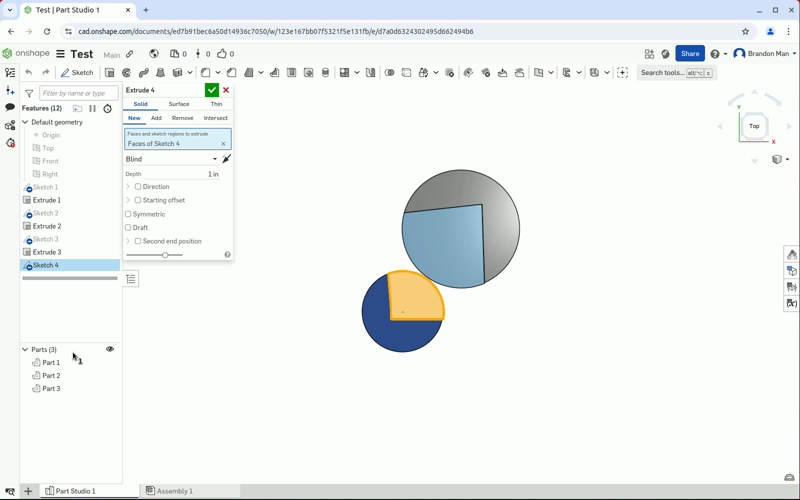
mouse_move(143, 106)
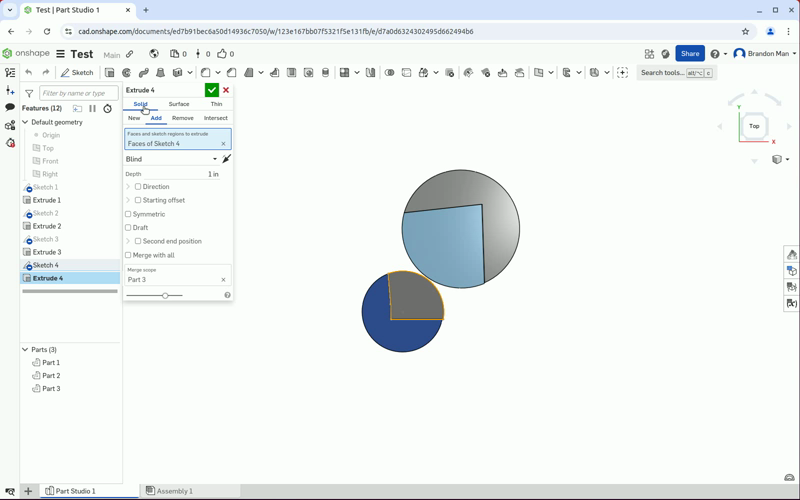
click(143, 106)
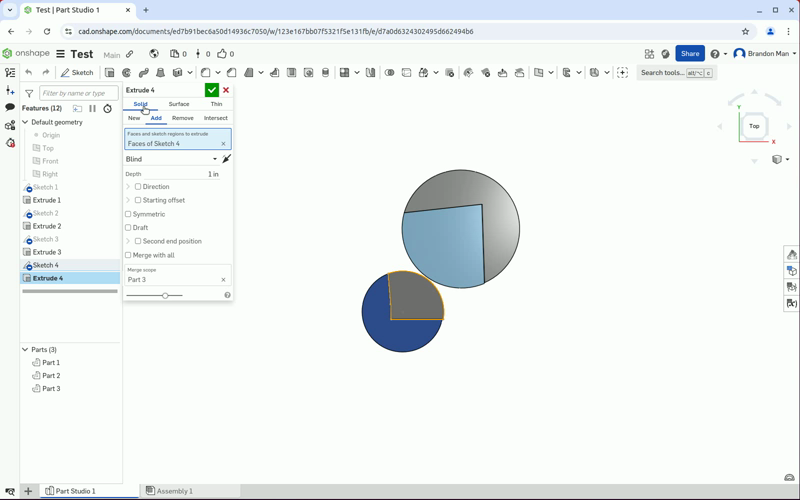
mouse_move(137, 120)
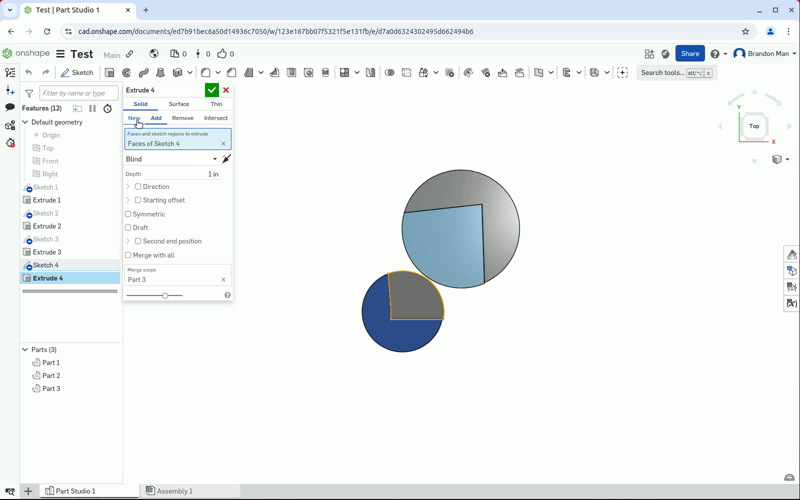
click(137, 120)
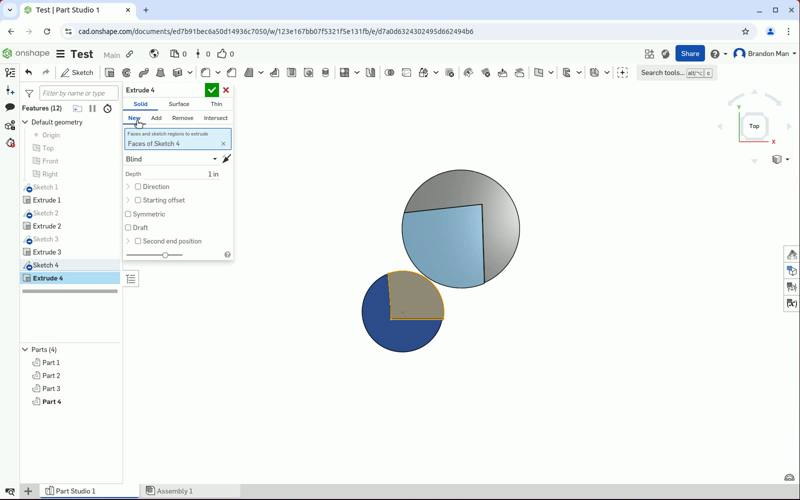
key(tab, 4)
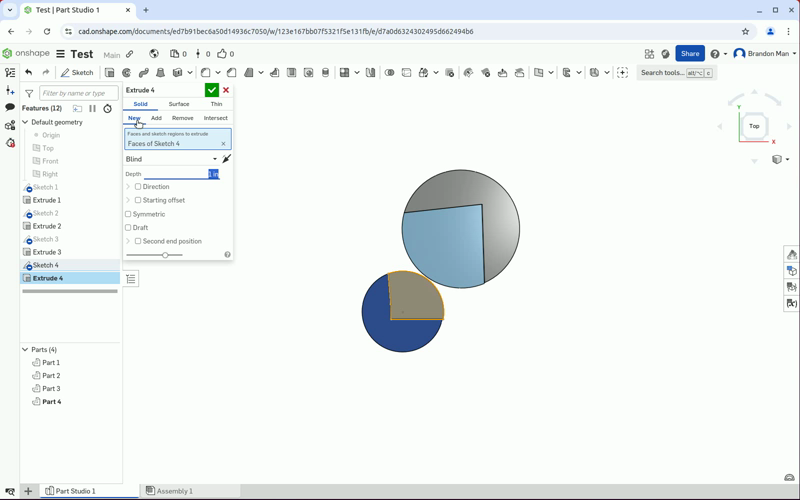
text(8.184)
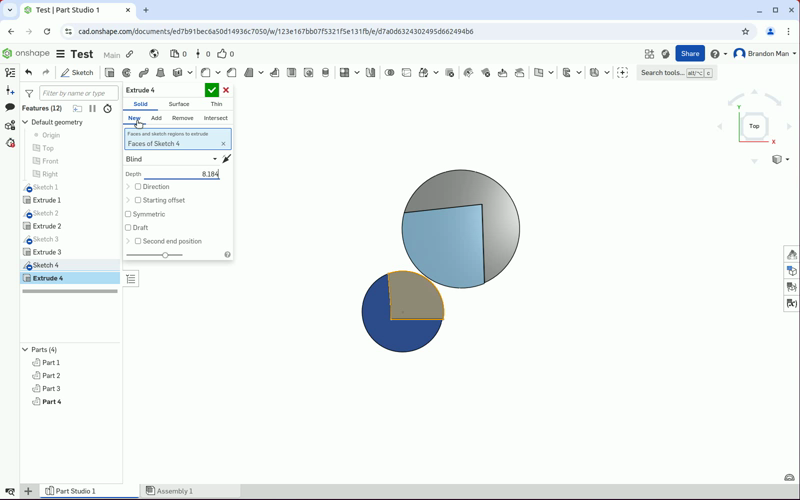
key(enter)
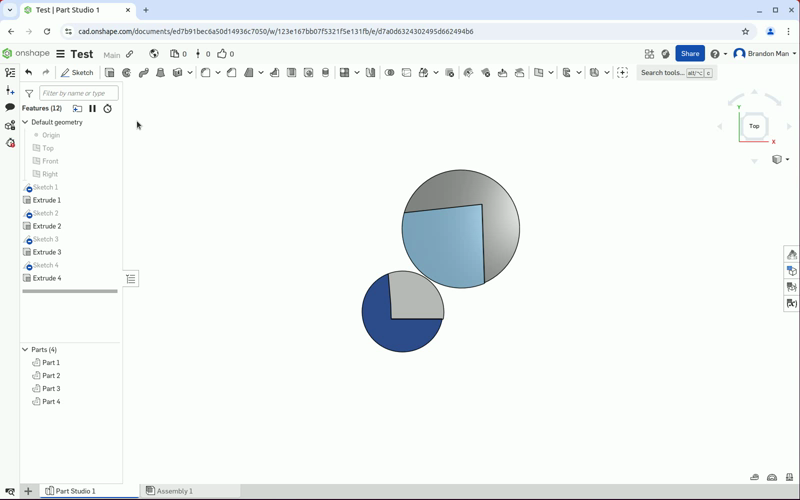
key(shift+h)
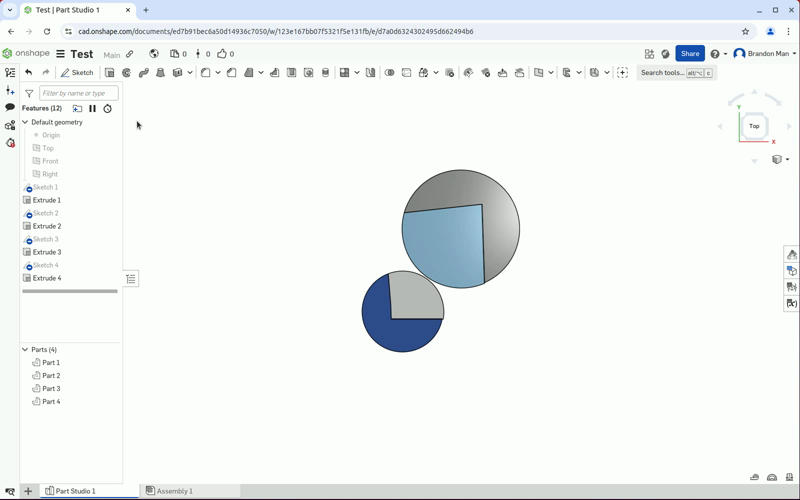
key(shift+h)
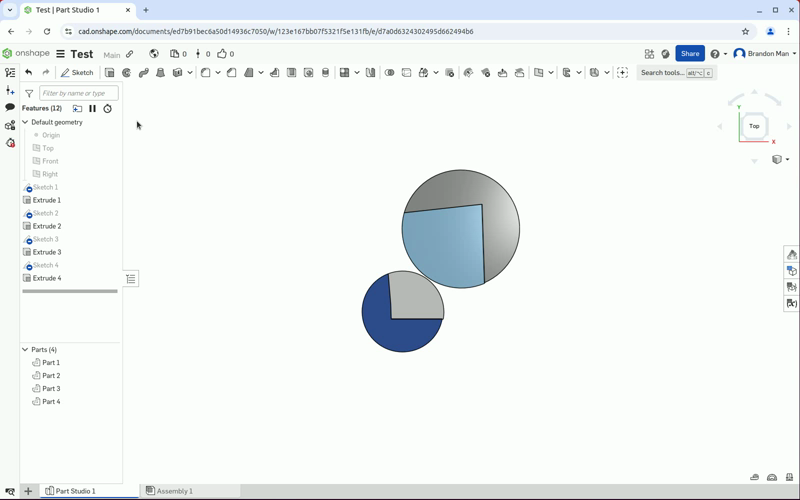
mouse_move(73, 189)
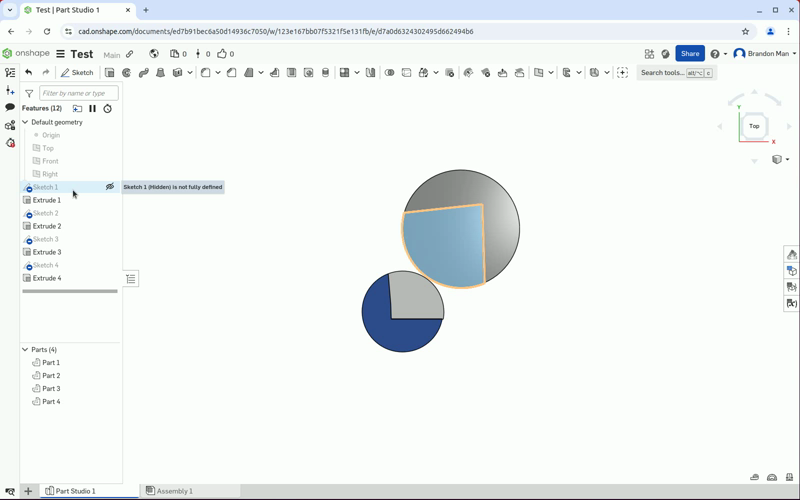
click(73, 189)
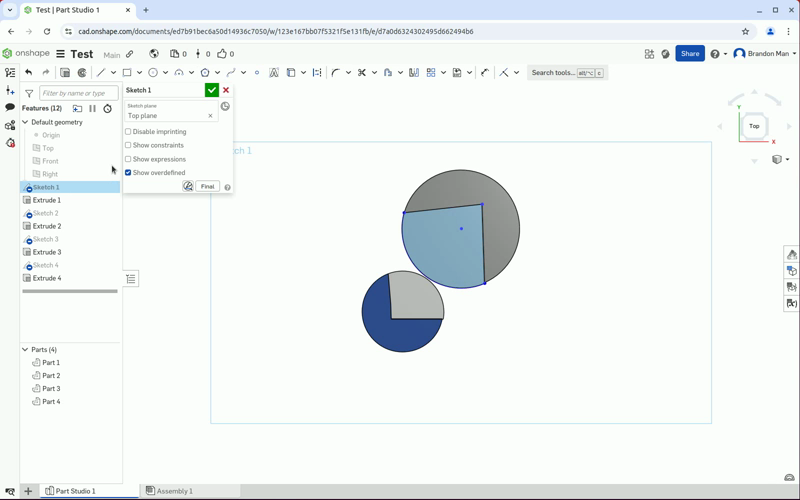
mouse_move(229, 92)
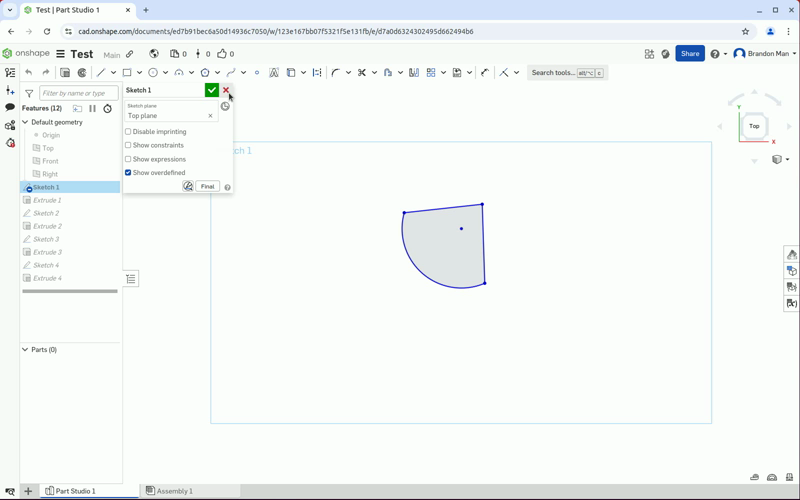
click(229, 92)
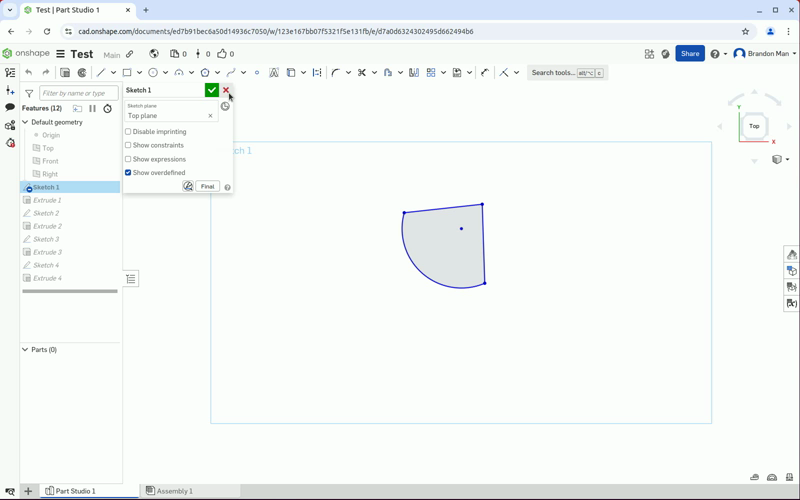
key(shift+s)
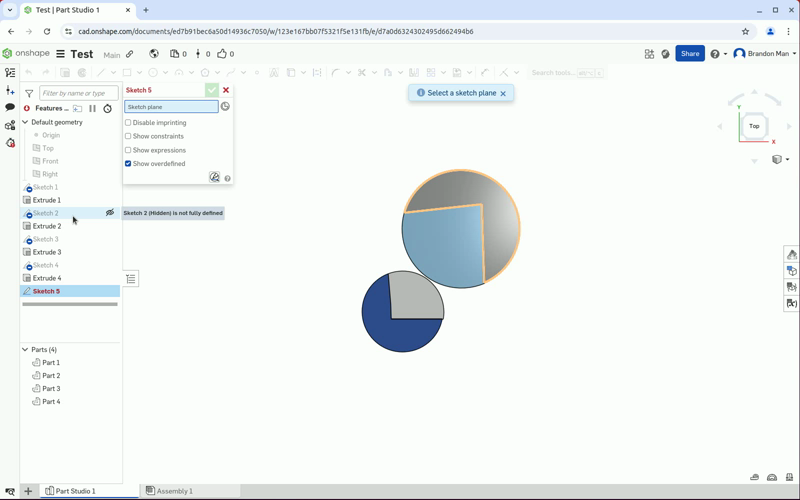
scroll(3)
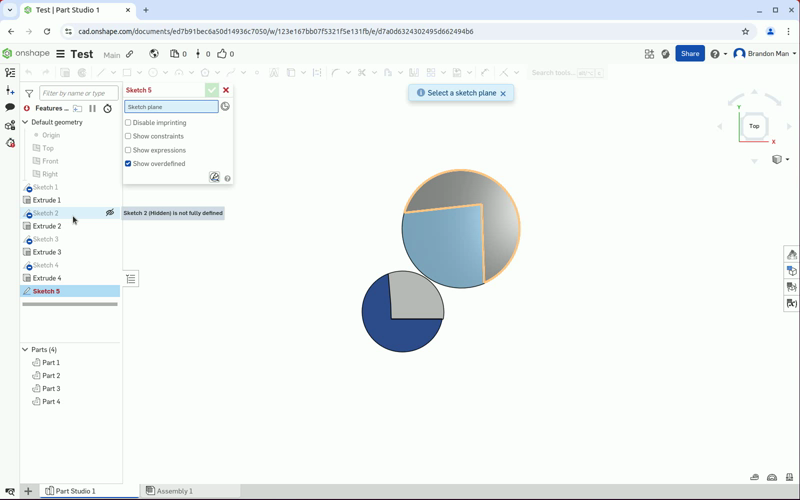
mouse_move(73, 150)
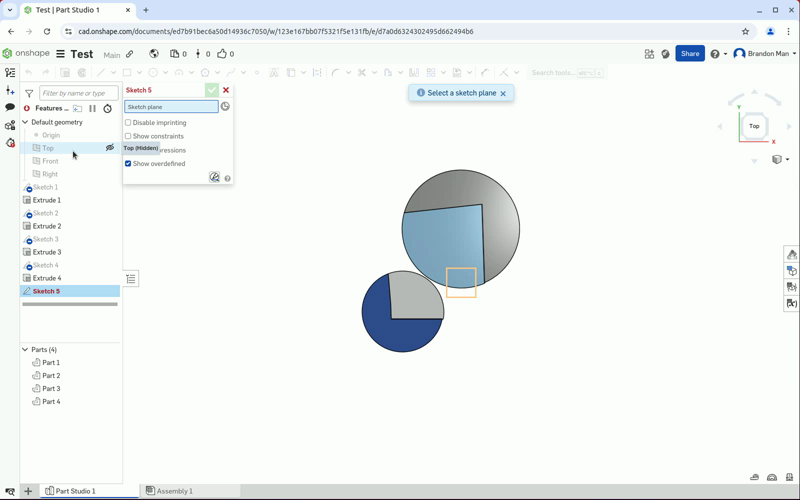
click(73, 150)
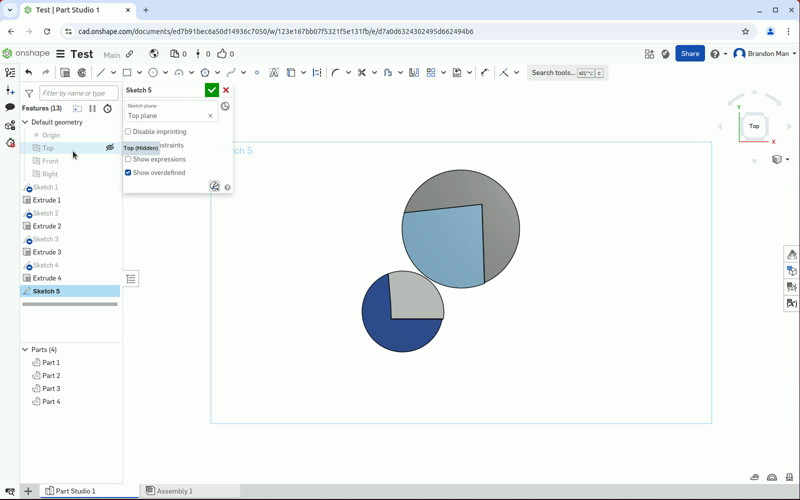
mouse_move(73, 352)
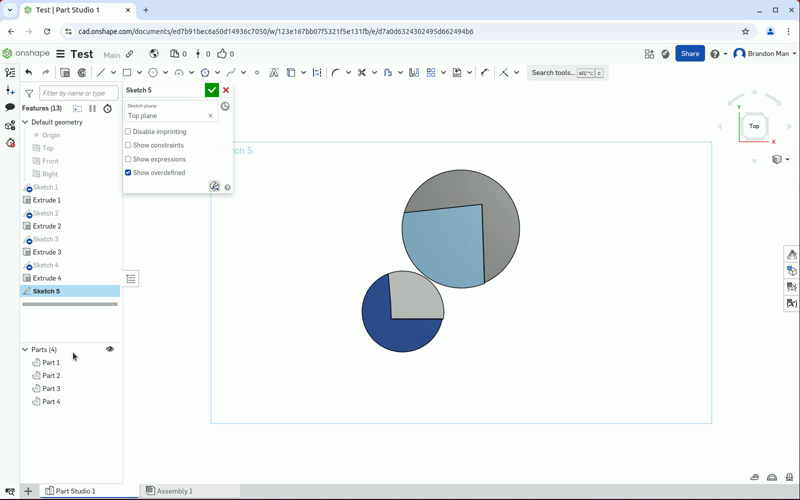
key(y)
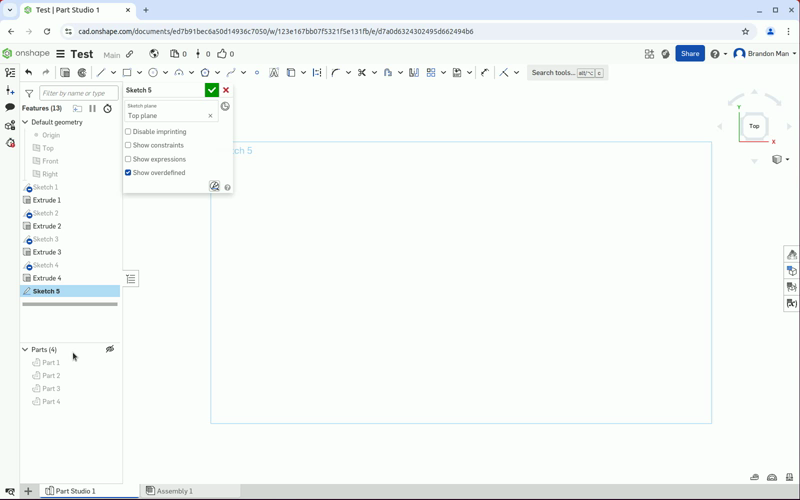
key(l)
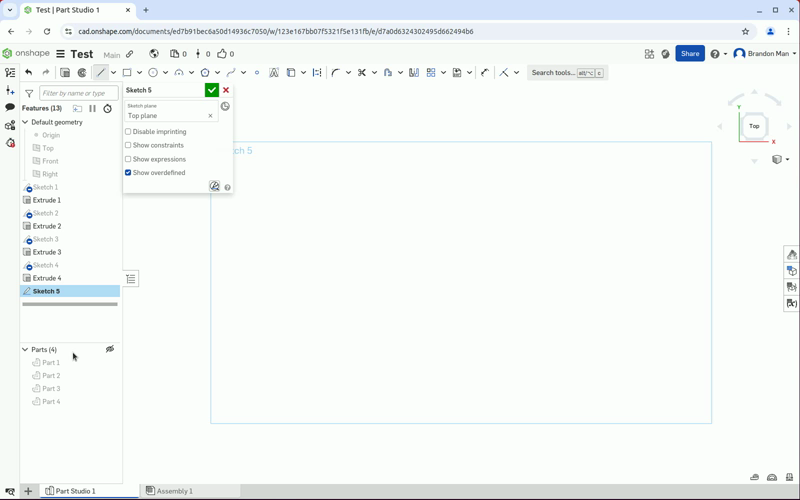
key_down(shift)
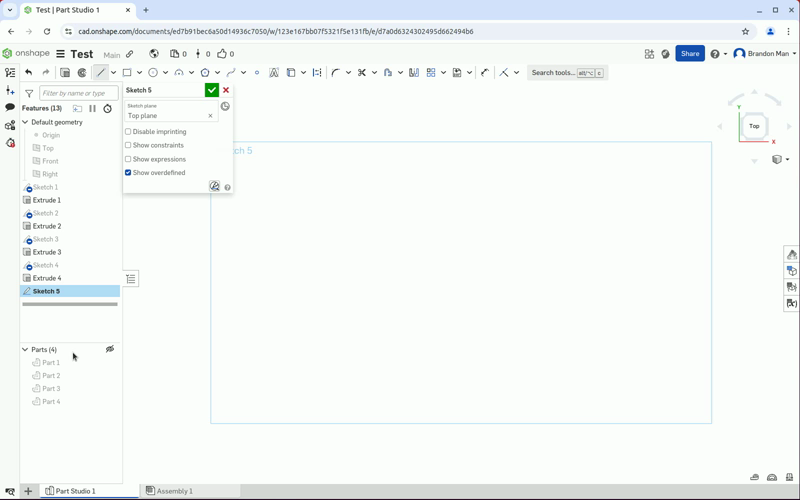
mouse_move(383, 215)
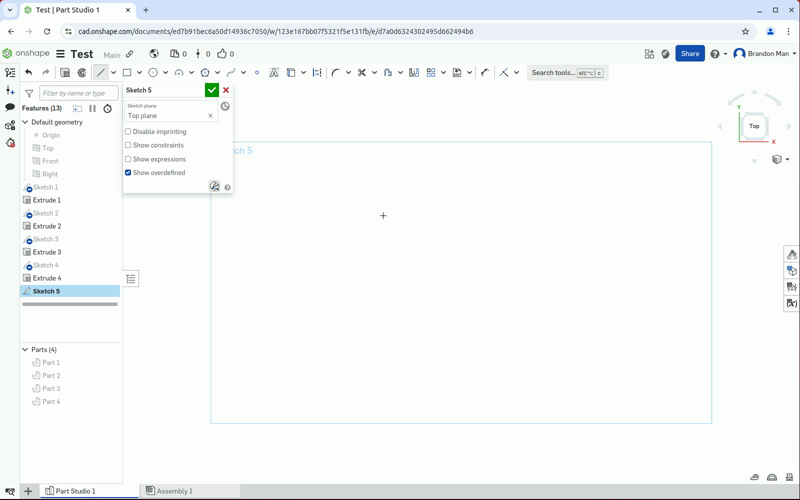
click(383, 215)
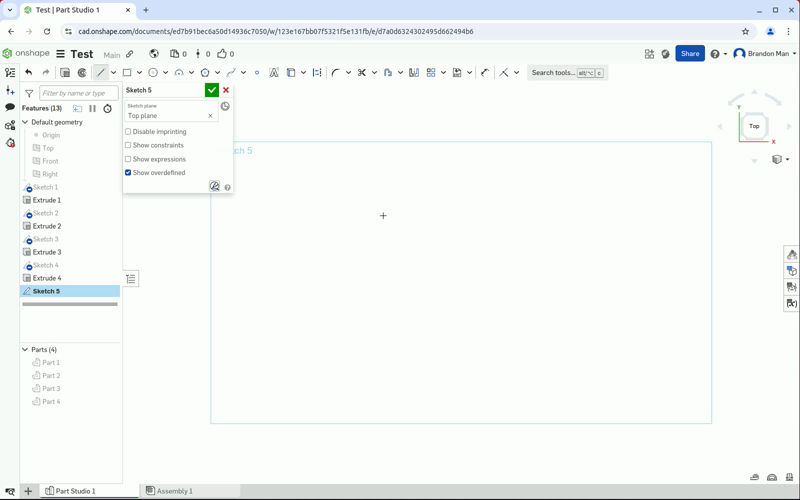
key_up(shift)
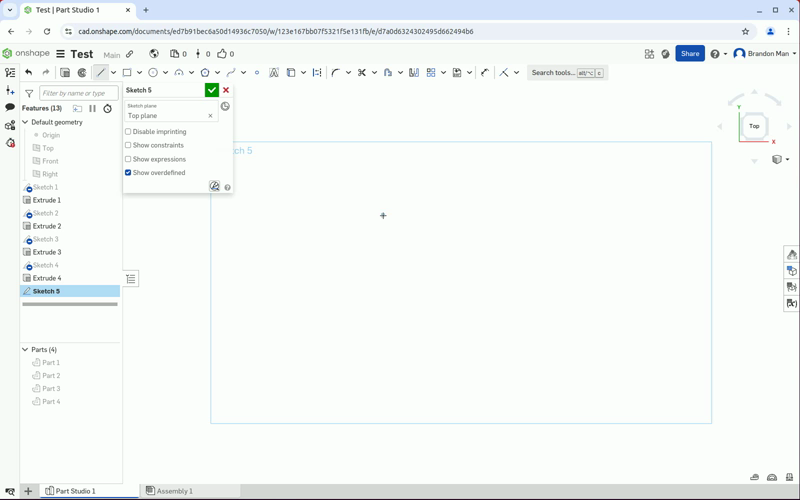
key_down(shift)
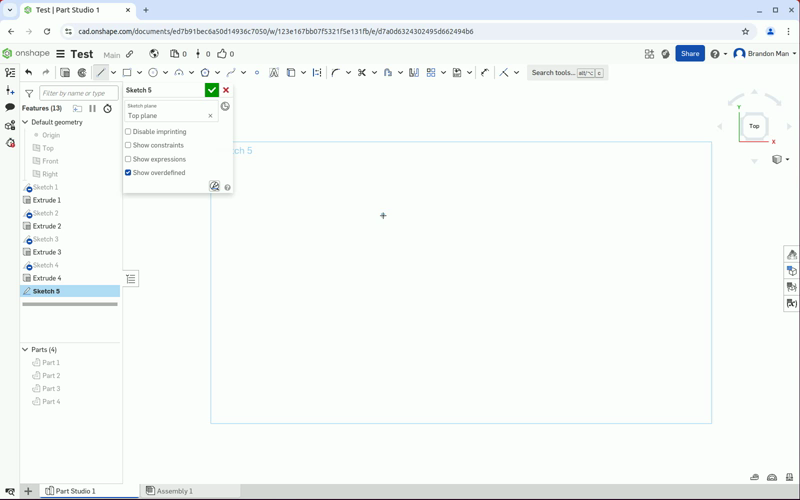
mouse_move(413, 215)
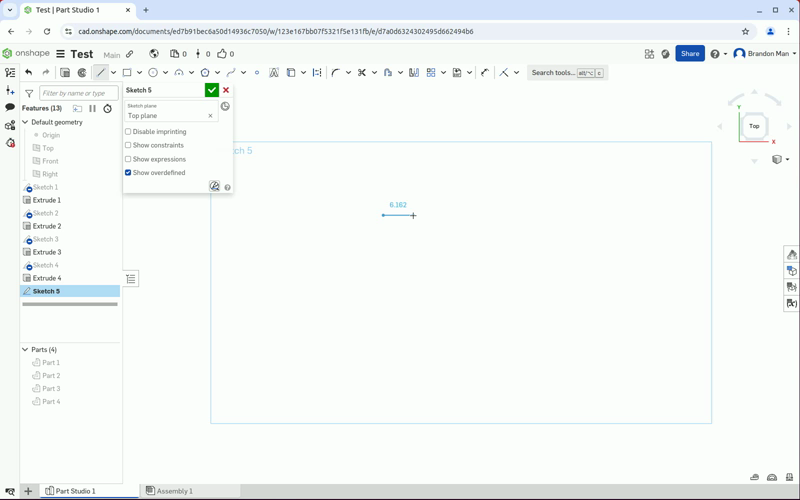
mouse_move(387, 274)
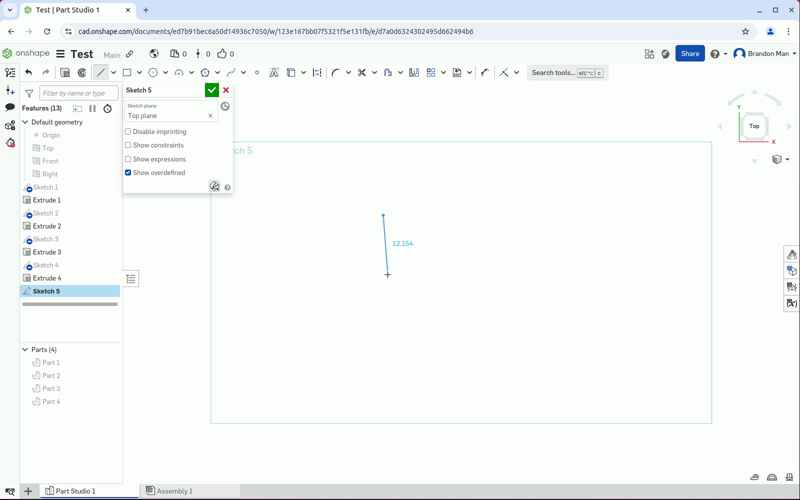
click(387, 274)
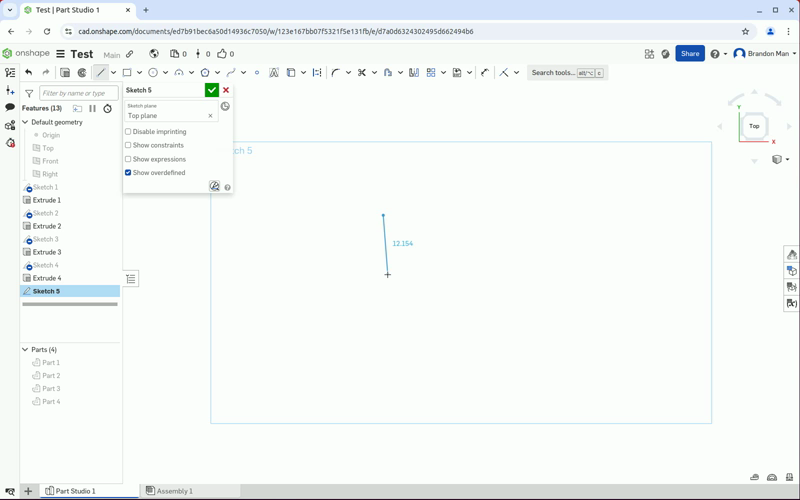
key_up(shift)
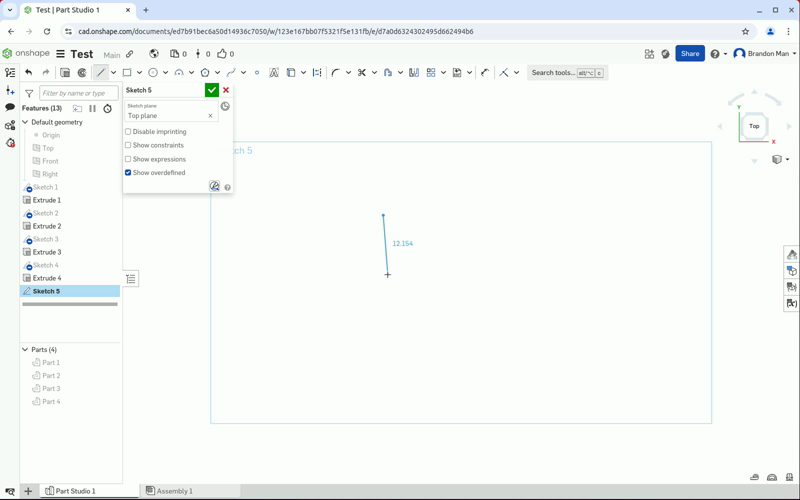
key(esc)
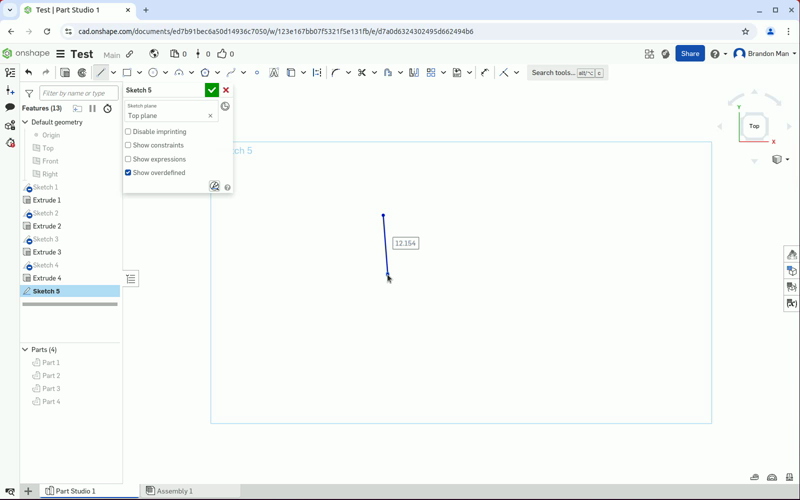
key(a)
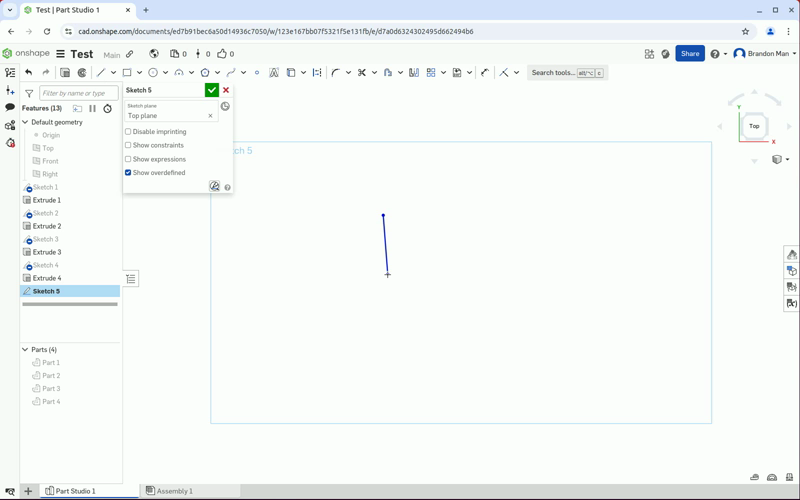
mouse_move(387, 274)
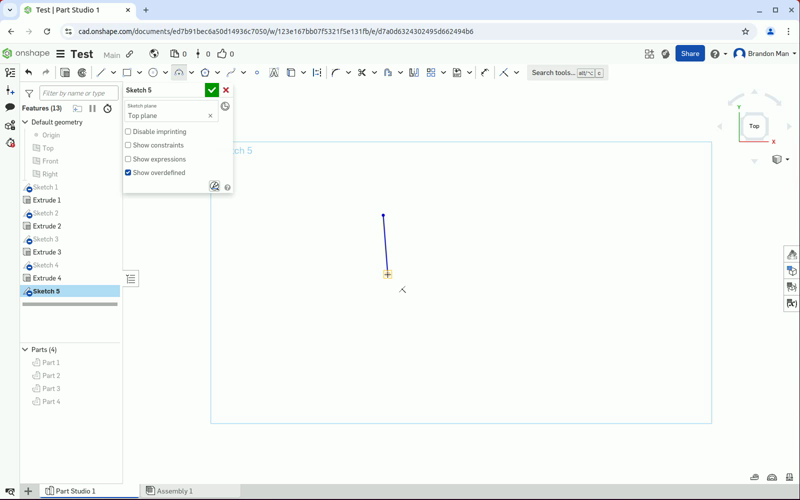
click(387, 274)
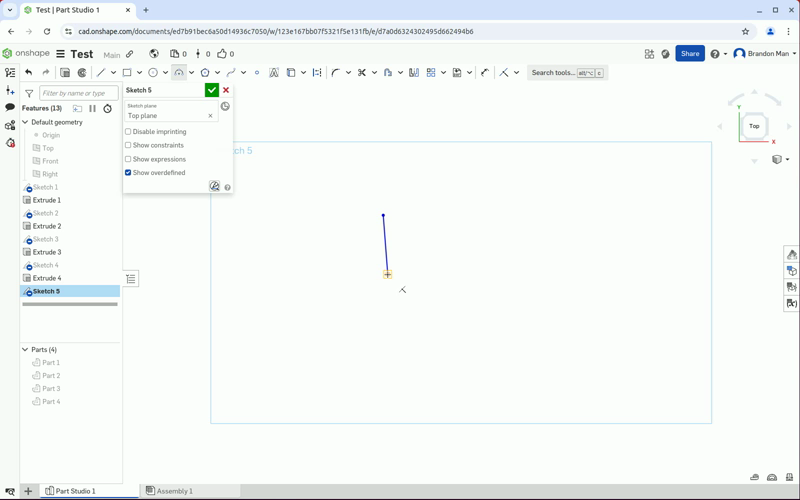
key_down(shift)
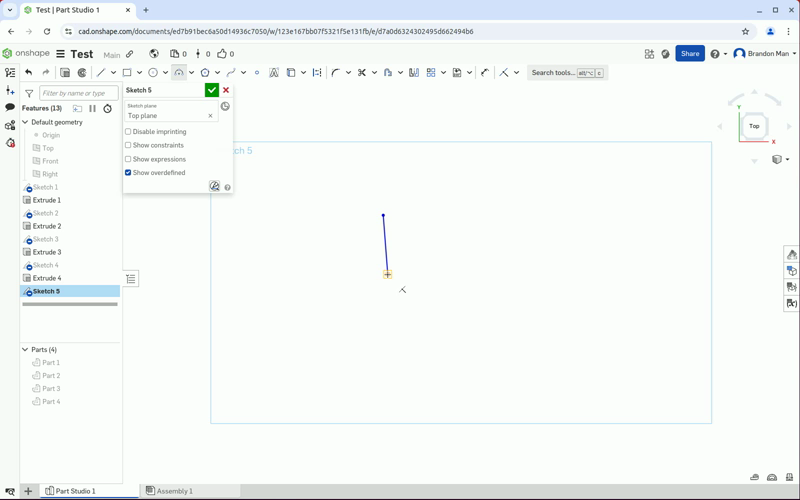
mouse_move(441, 319)
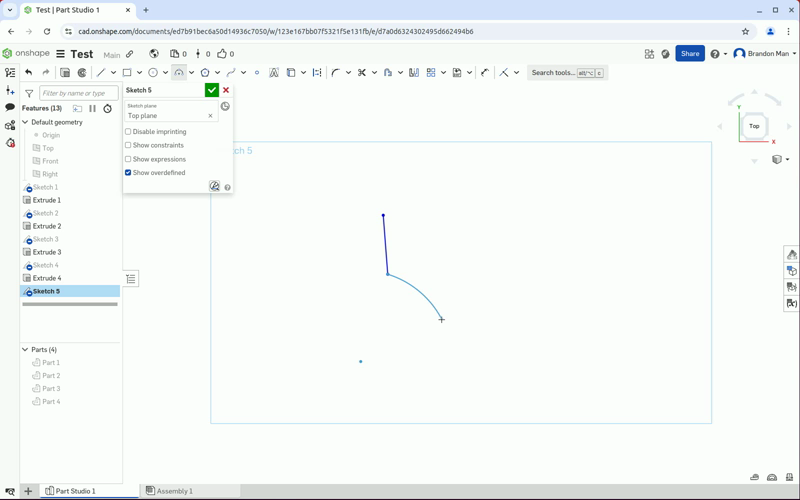
click(441, 319)
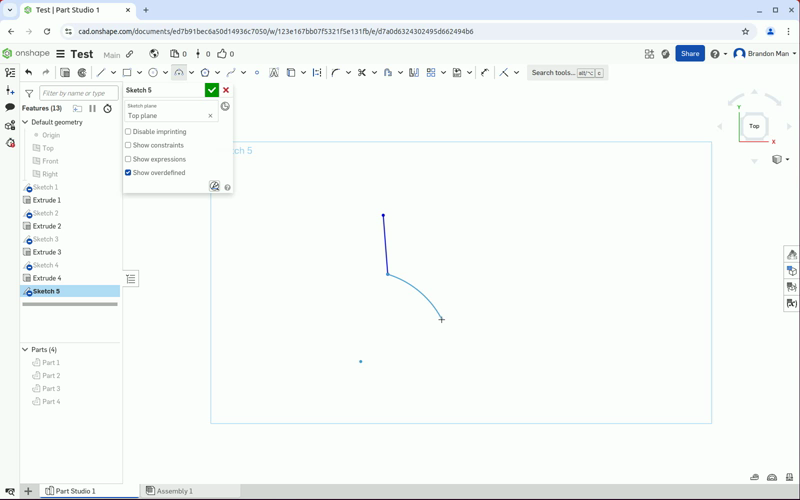
mouse_move(427, 281)
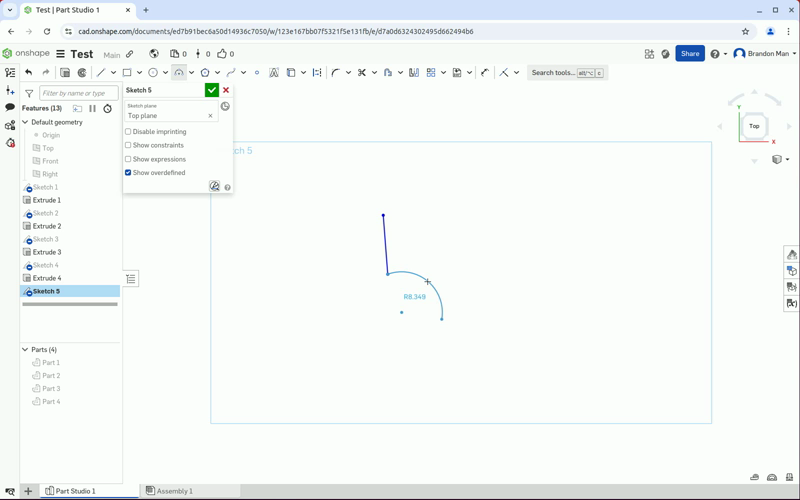
click(427, 281)
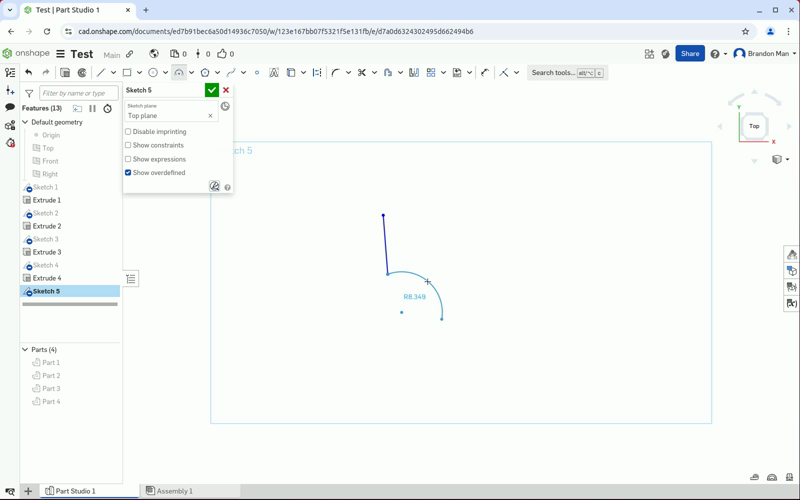
key_up(shift)
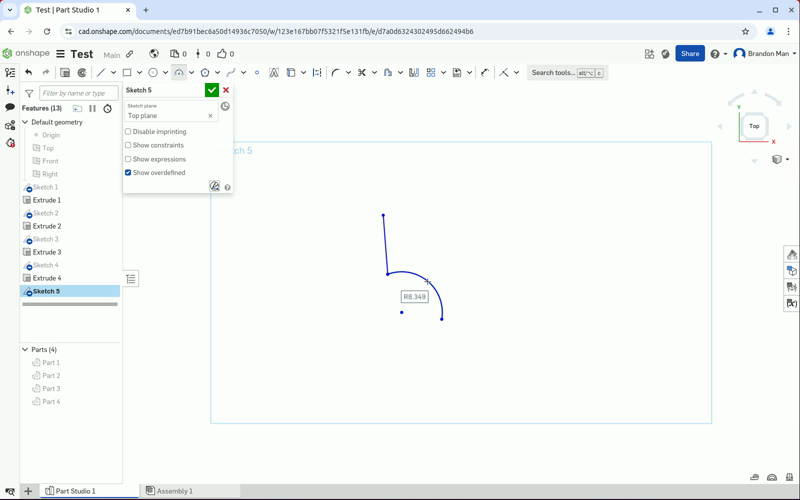
key(esc)
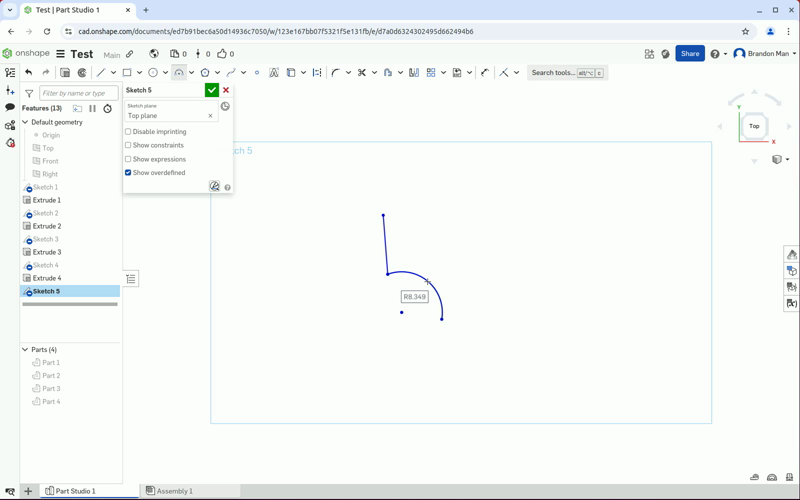
key(l)
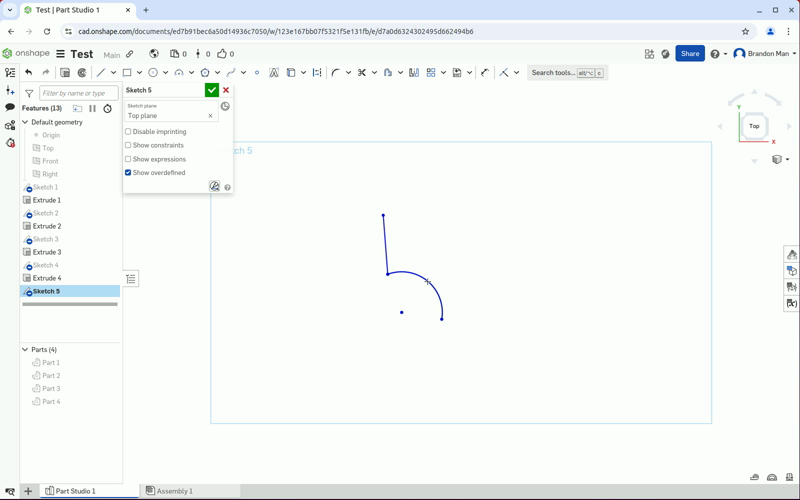
mouse_move(441, 319)
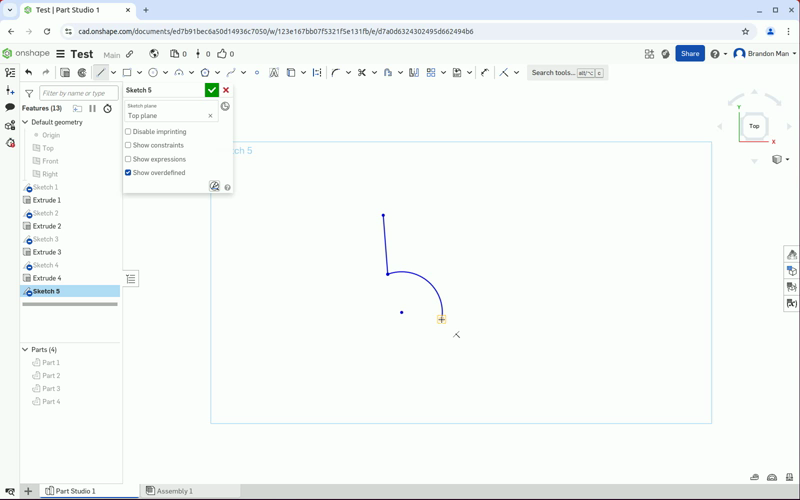
click(441, 319)
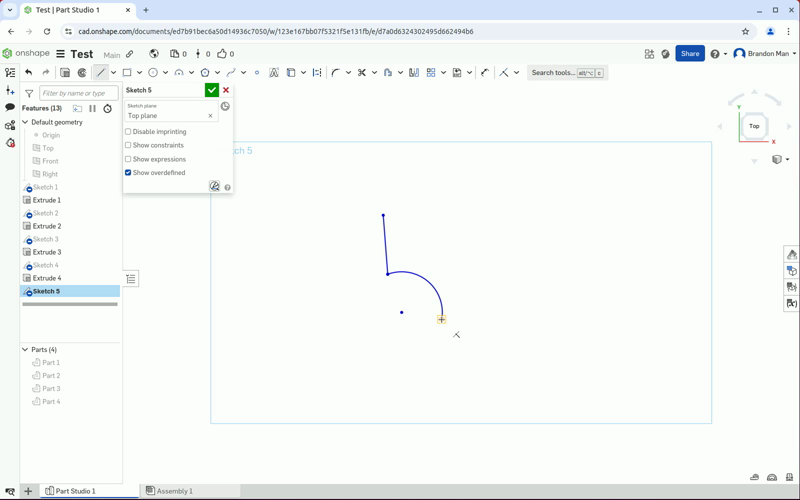
key_down(shift)
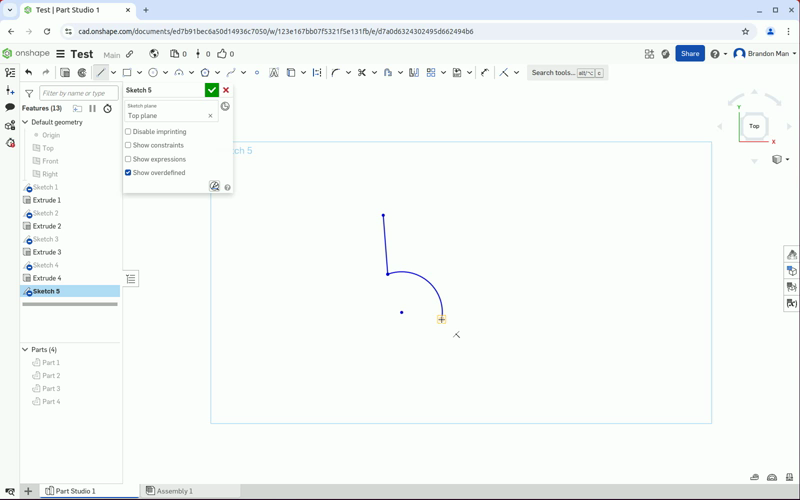
mouse_move(471, 319)
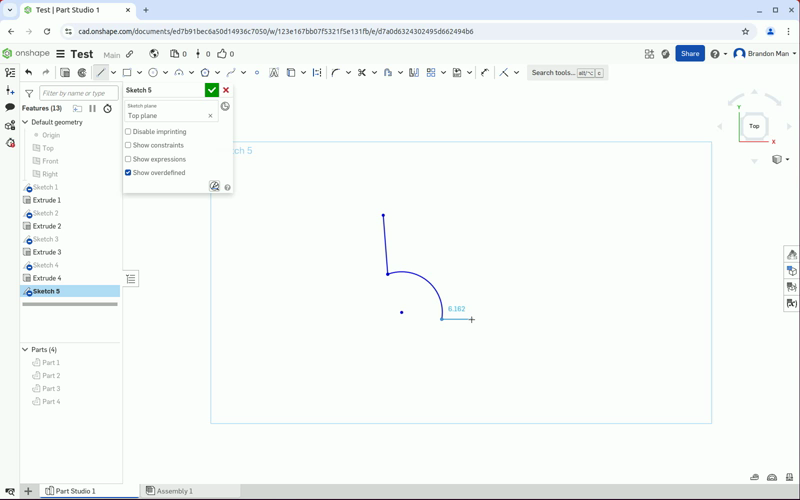
mouse_move(485, 319)
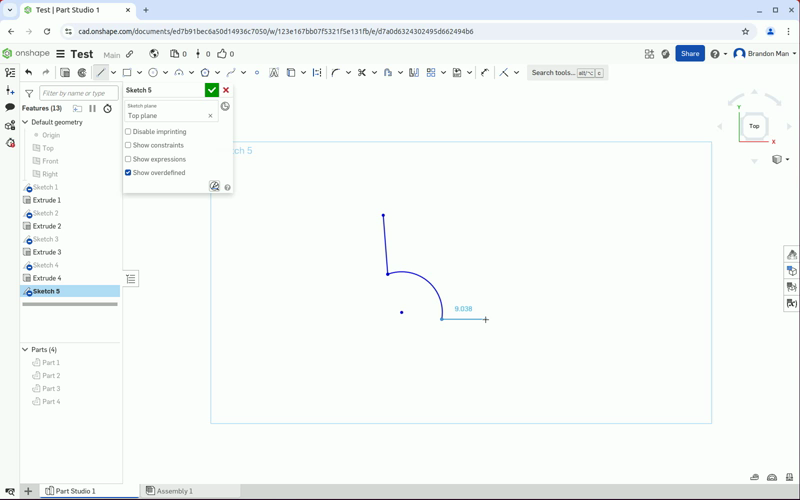
click(485, 319)
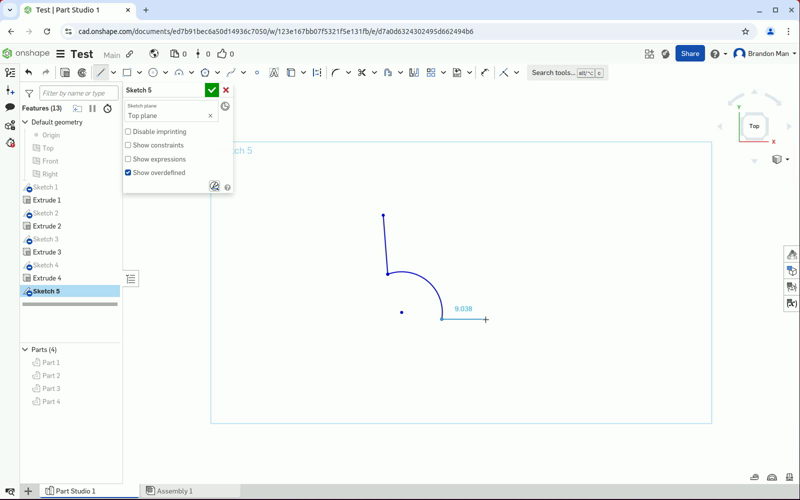
key_up(shift)
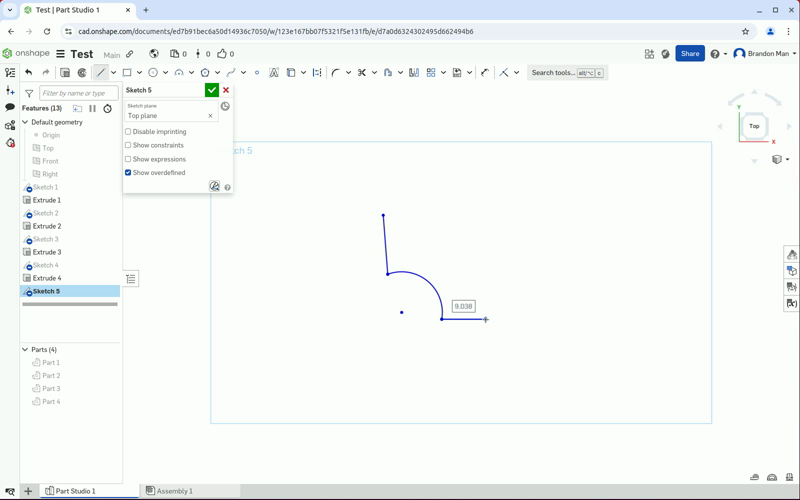
key_down(shift)
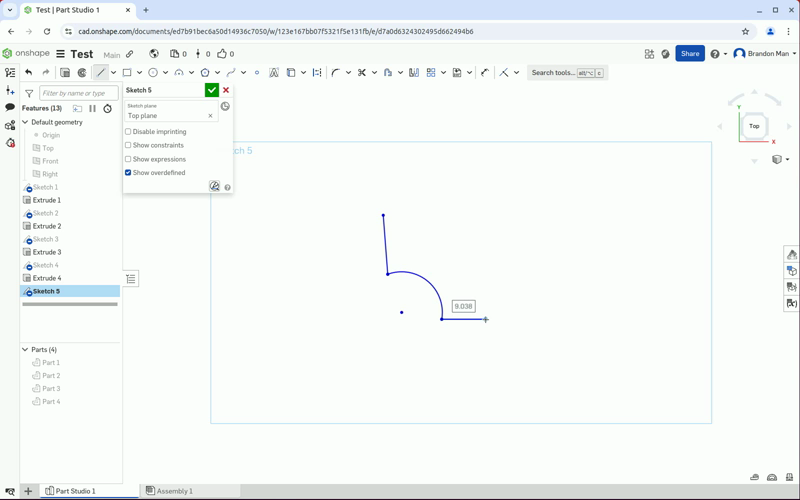
mouse_move(515, 319)
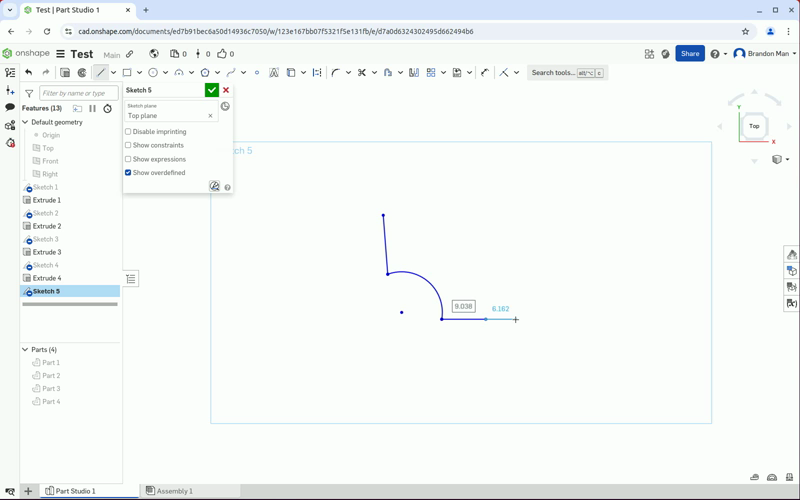
mouse_move(484, 283)
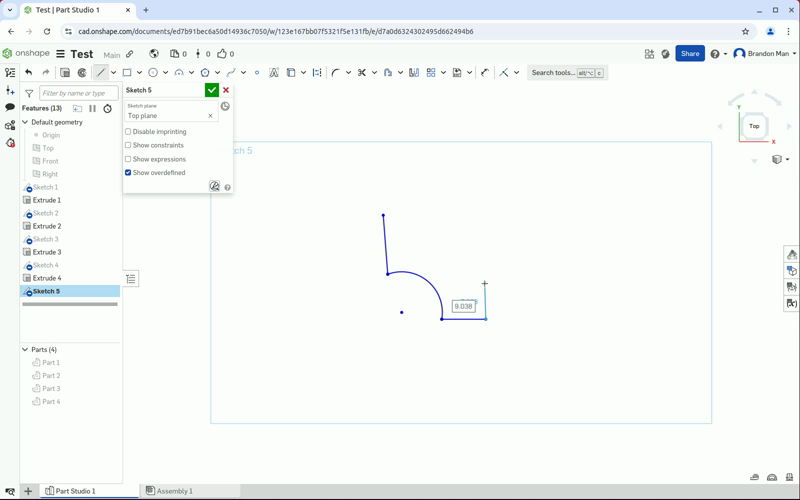
click(484, 283)
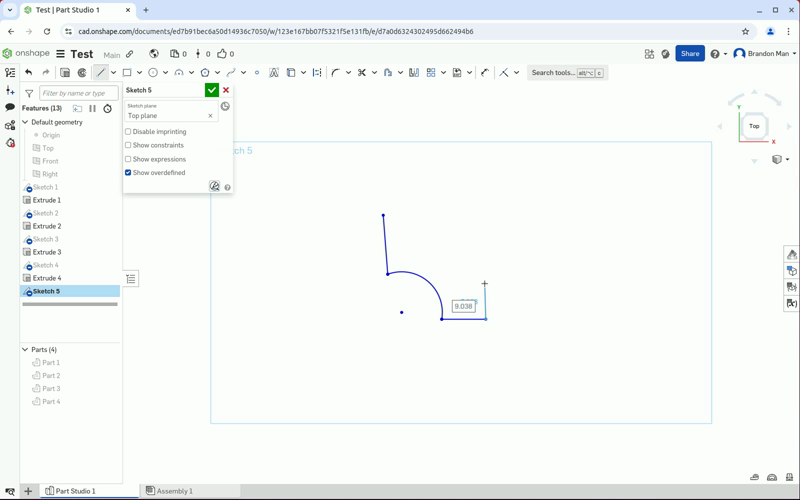
key_up(shift)
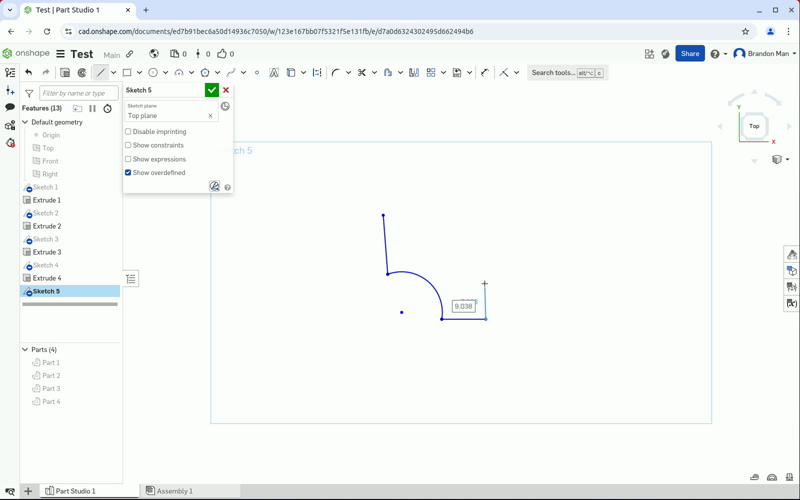
key(esc)
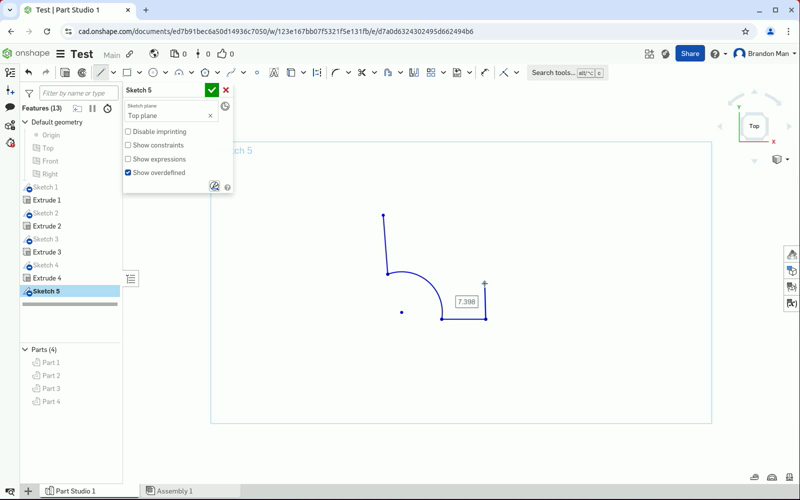
key(a)
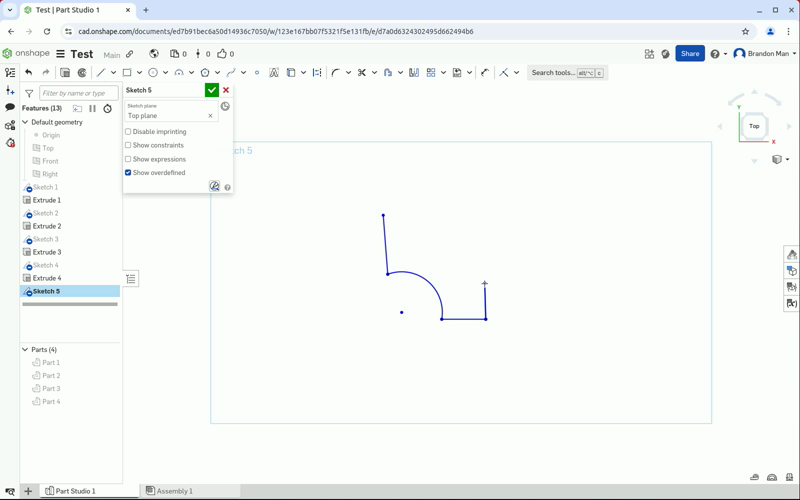
mouse_move(484, 283)
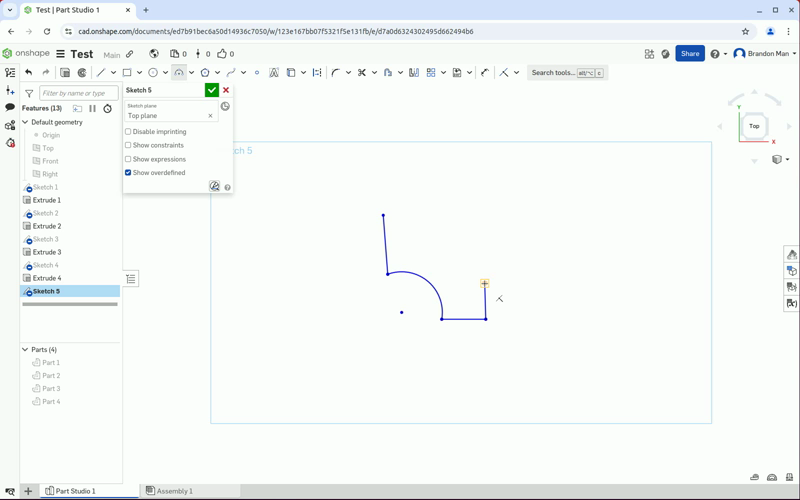
click(484, 283)
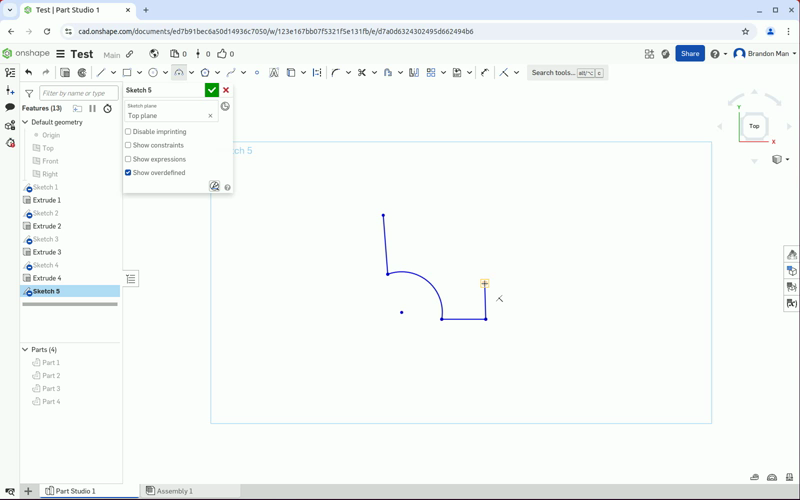
key_down(shift)
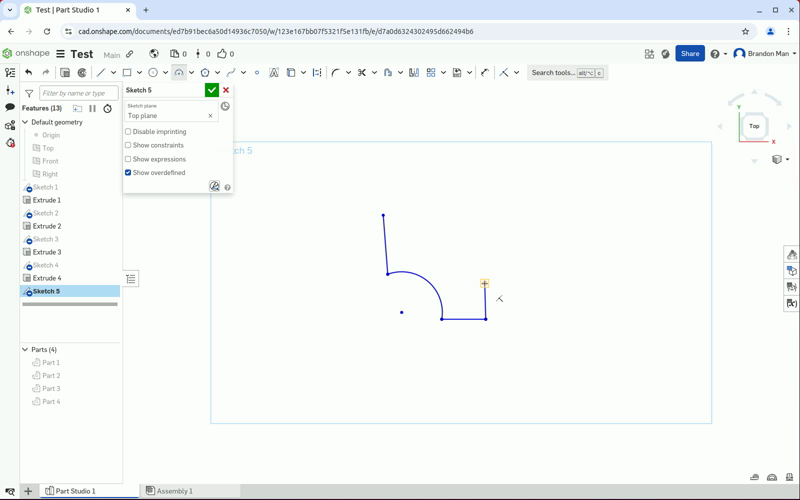
mouse_move(404, 212)
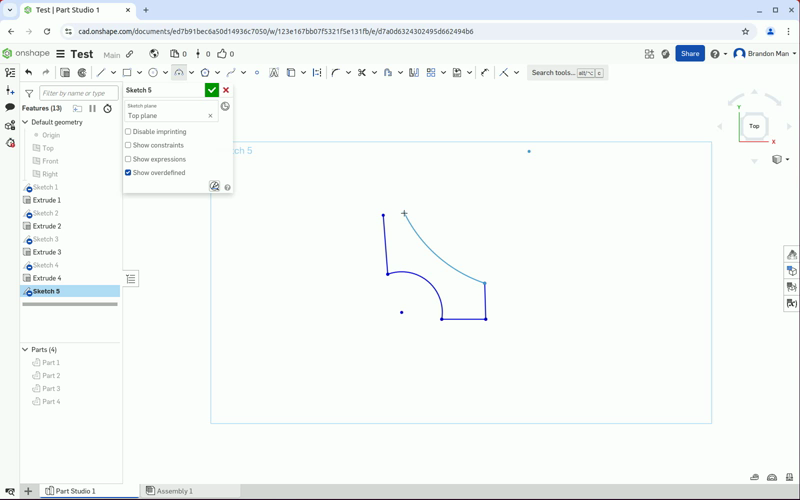
click(404, 212)
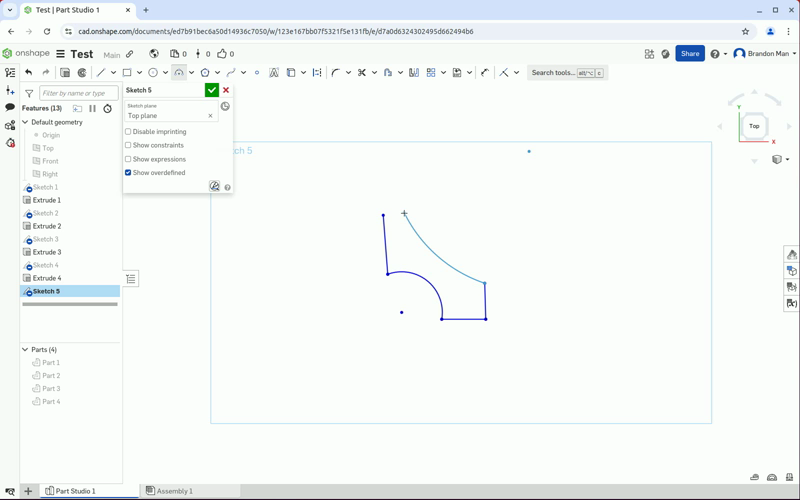
mouse_move(422, 273)
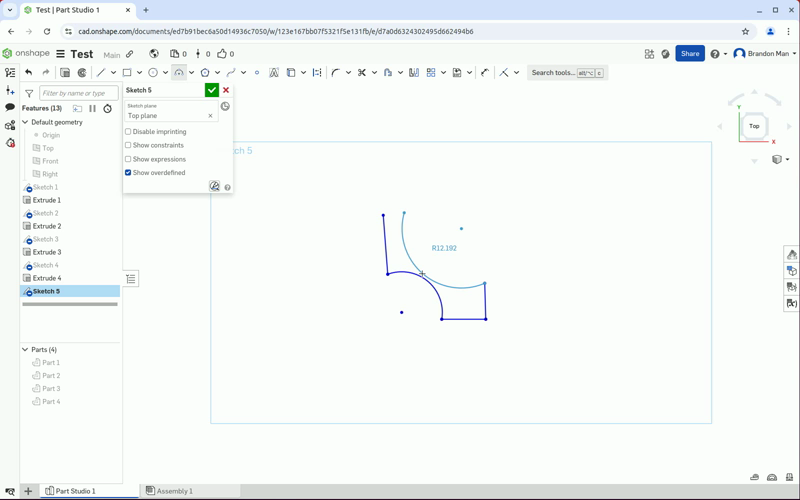
click(422, 273)
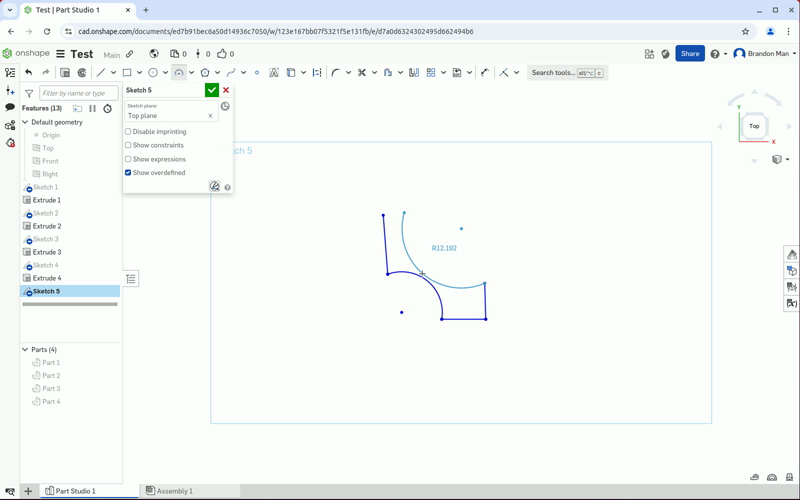
key_up(shift)
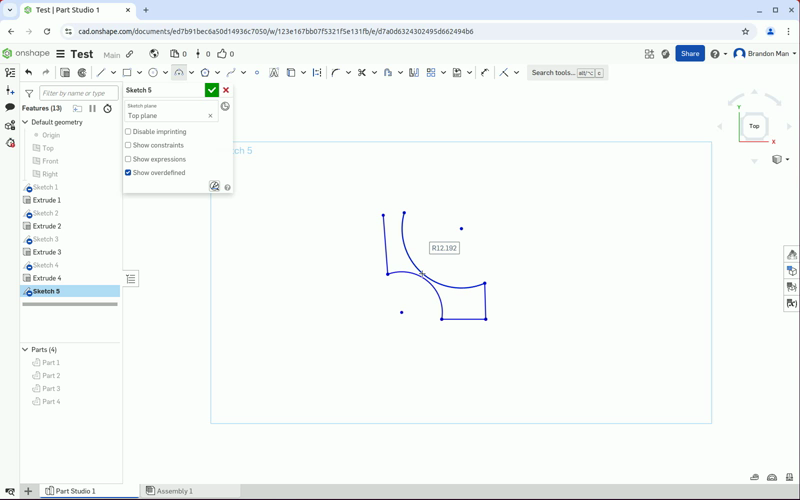
key(esc)
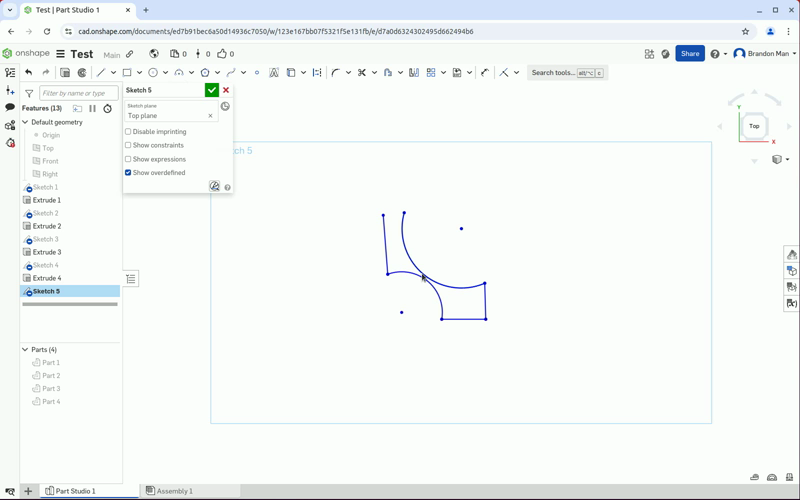
key(l)
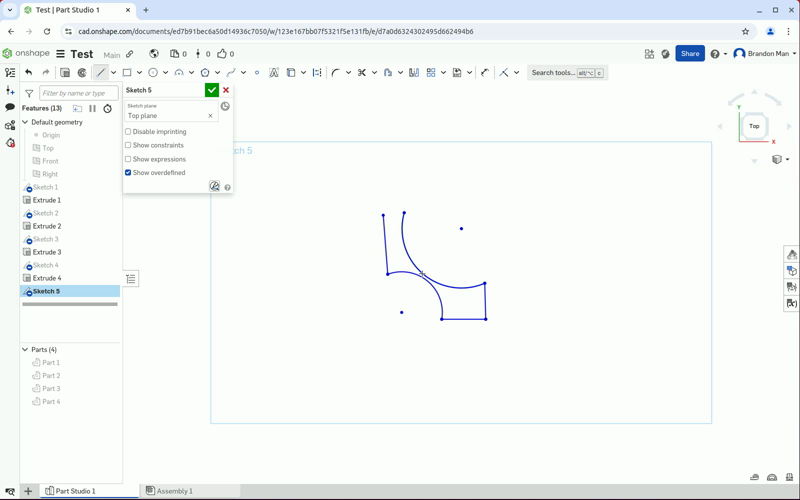
mouse_move(404, 212)
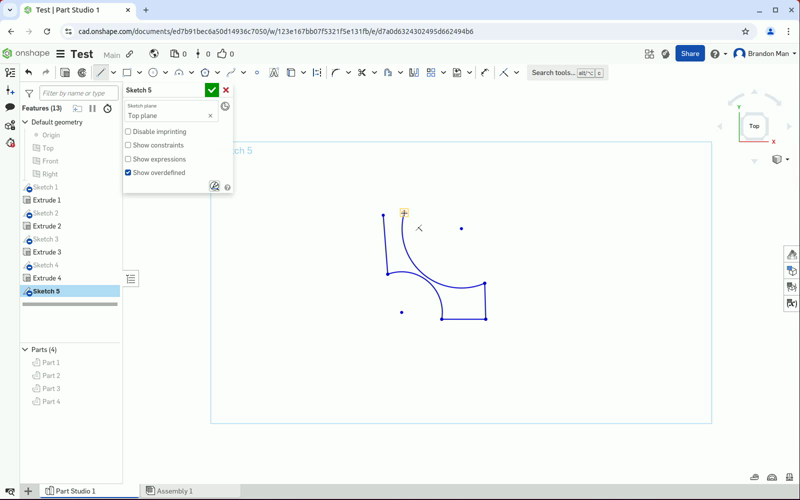
click(404, 212)
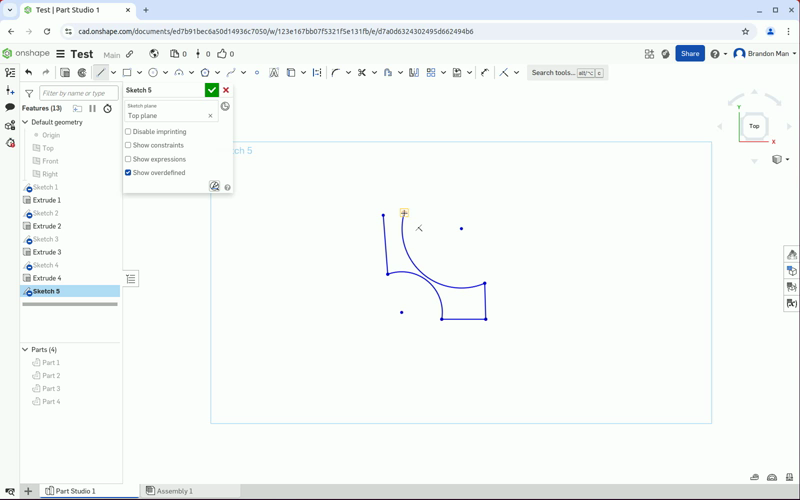
mouse_move(434, 212)
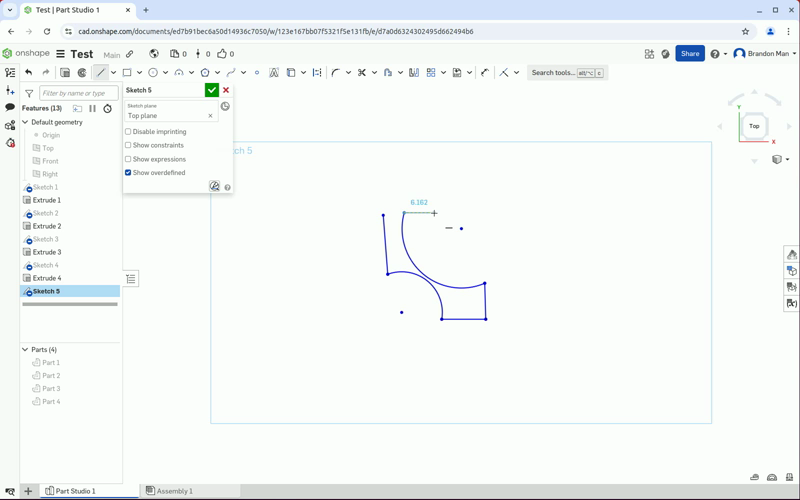
key_down(shift)
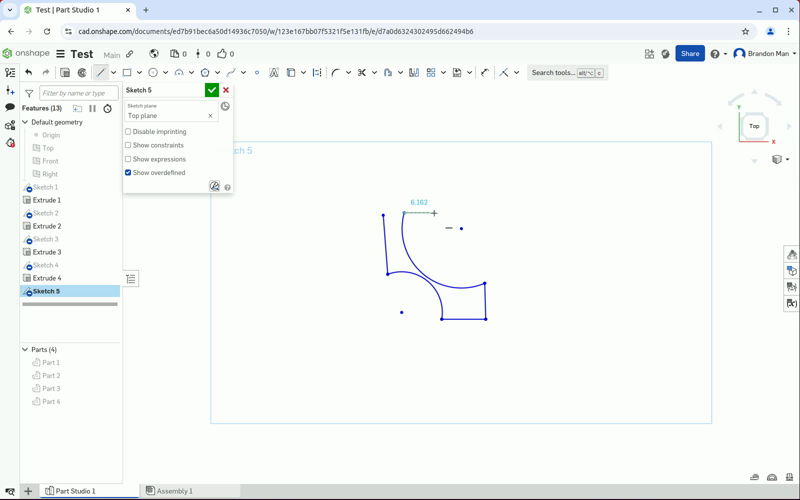
mouse_move(383, 215)
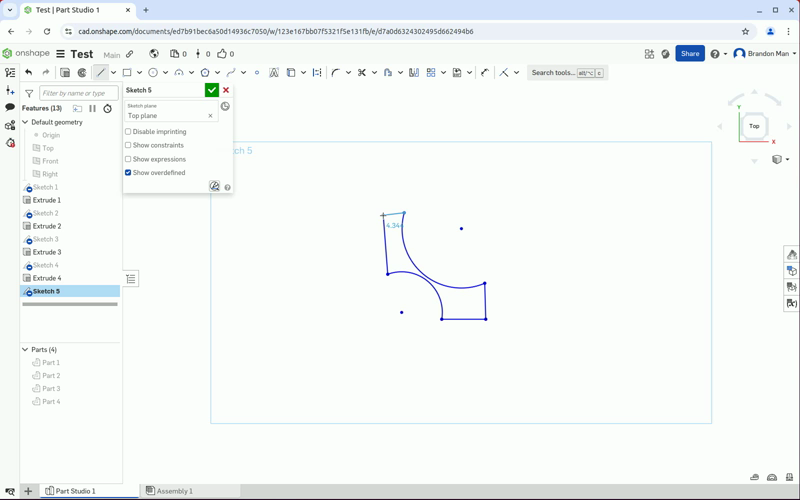
key_up(shift)
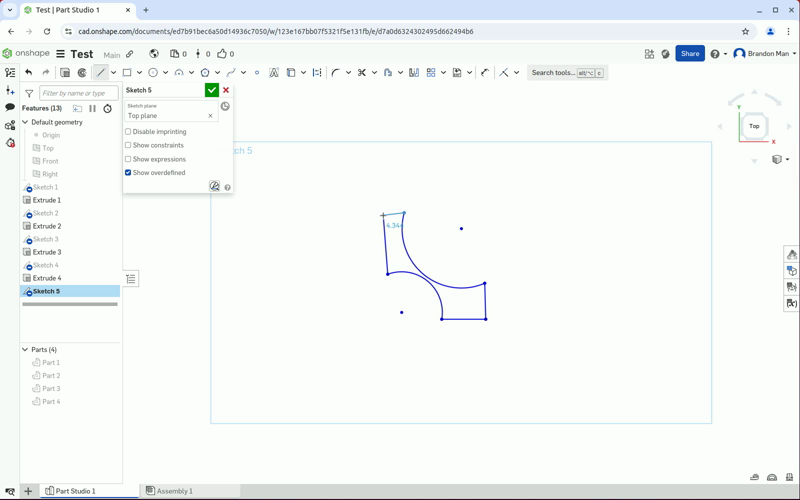
click(383, 215)
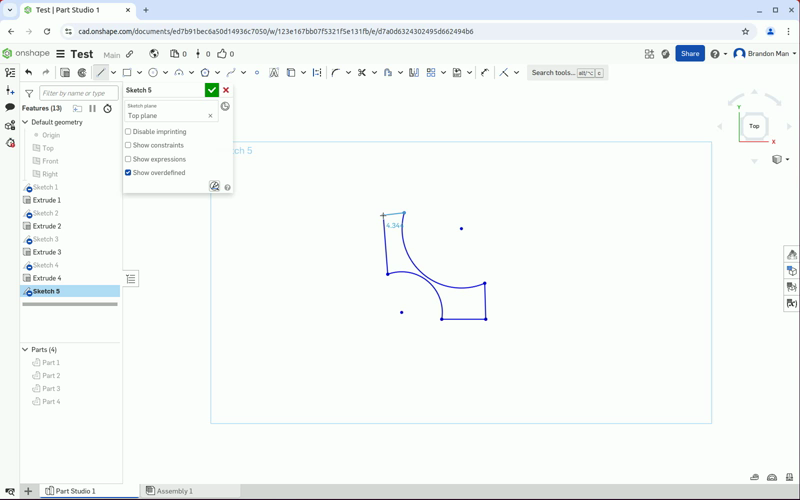
key(esc)
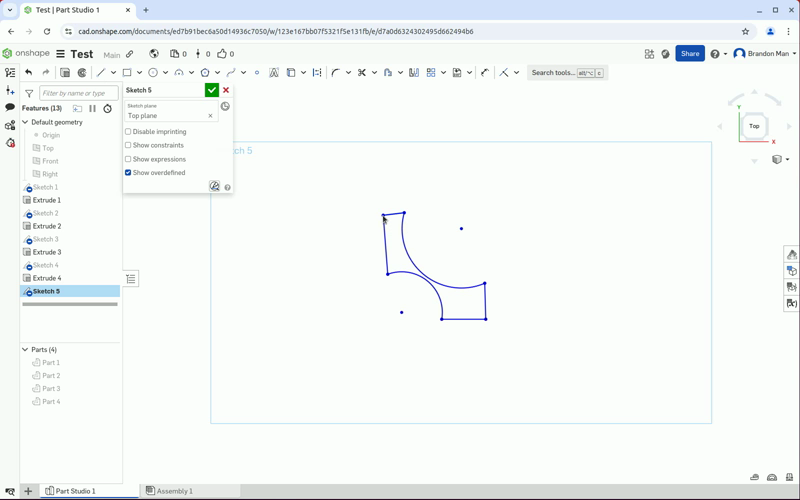
mouse_move(395, 233)
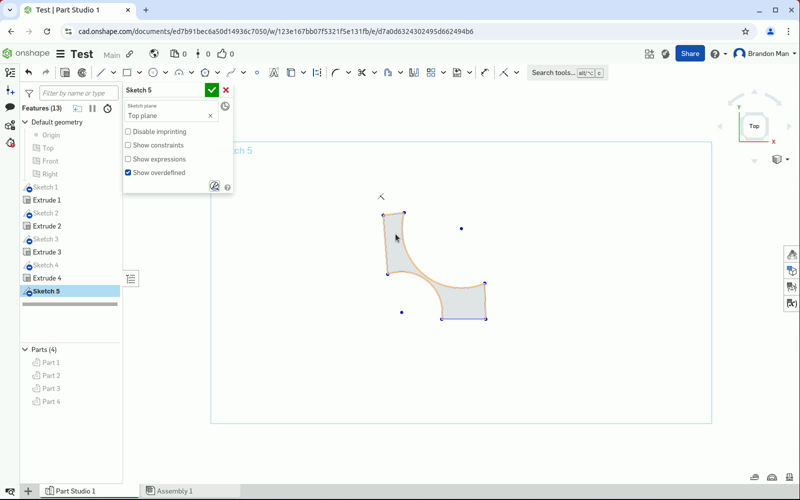
click(395, 233)
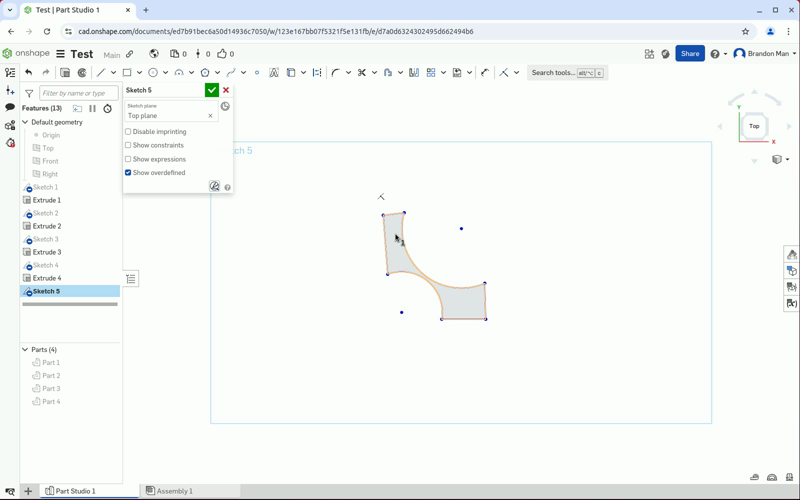
mouse_move(73, 352)
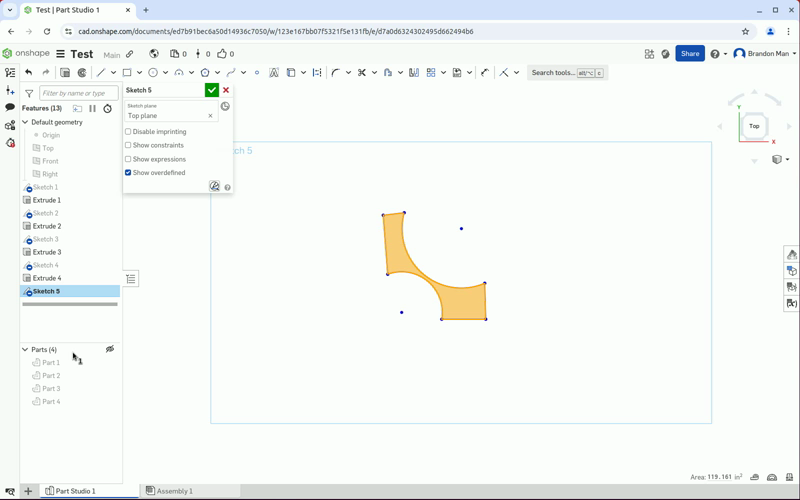
key(shift+y)
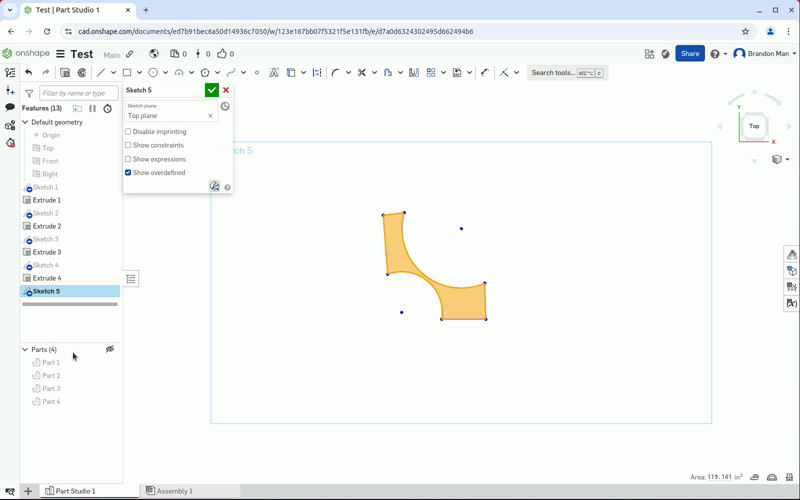
key(shift+e)
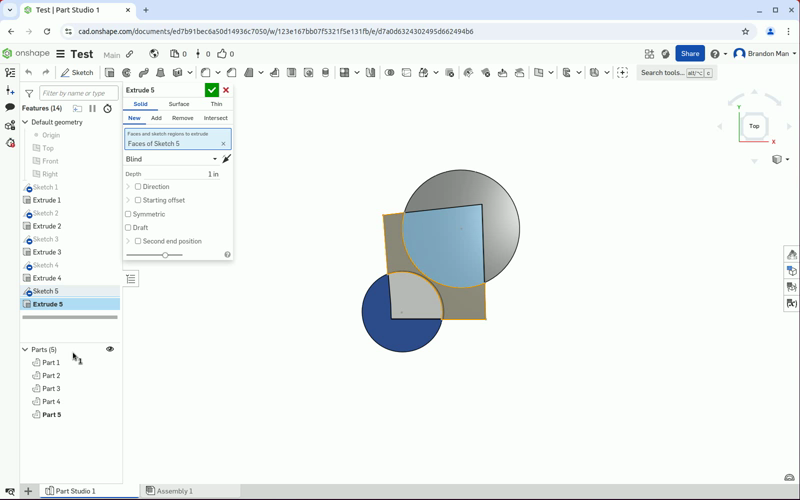
mouse_move(143, 106)
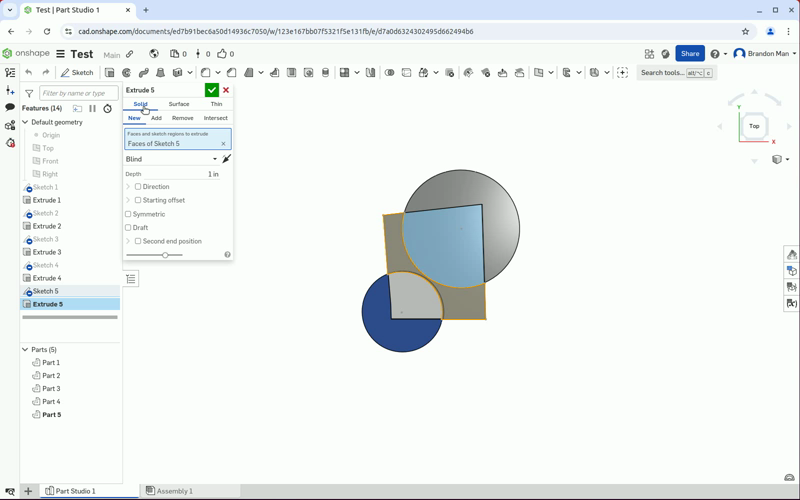
click(143, 106)
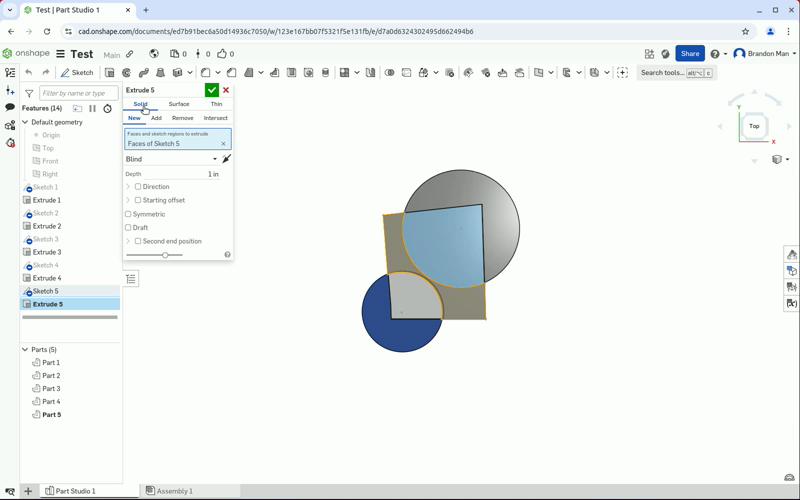
mouse_move(137, 120)
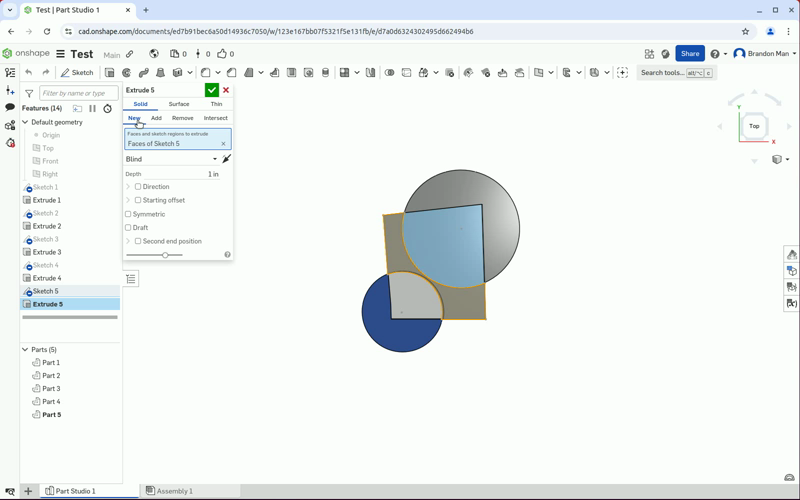
click(137, 120)
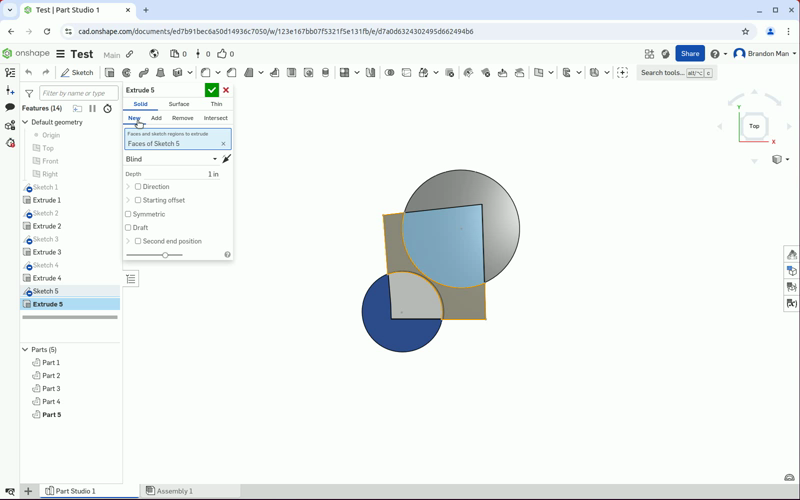
key(tab, 4)
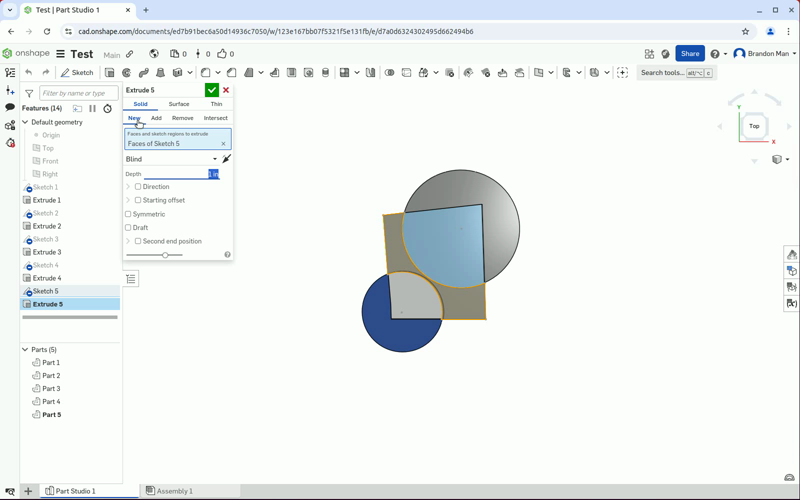
text(8.184)
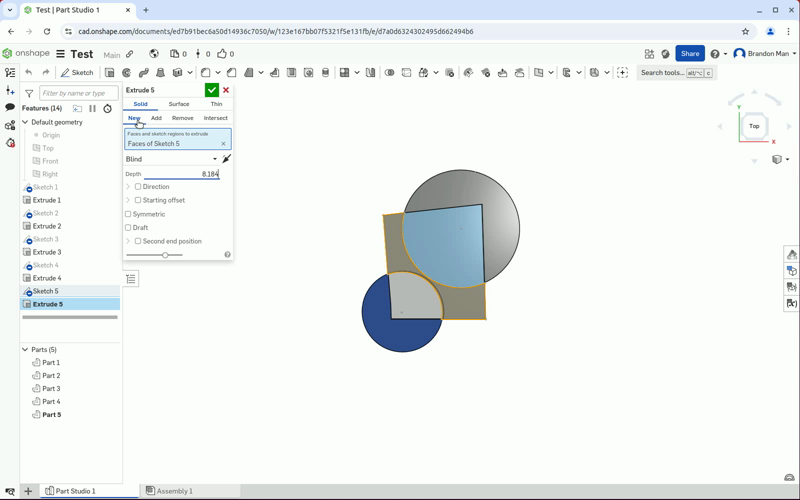
key(enter)
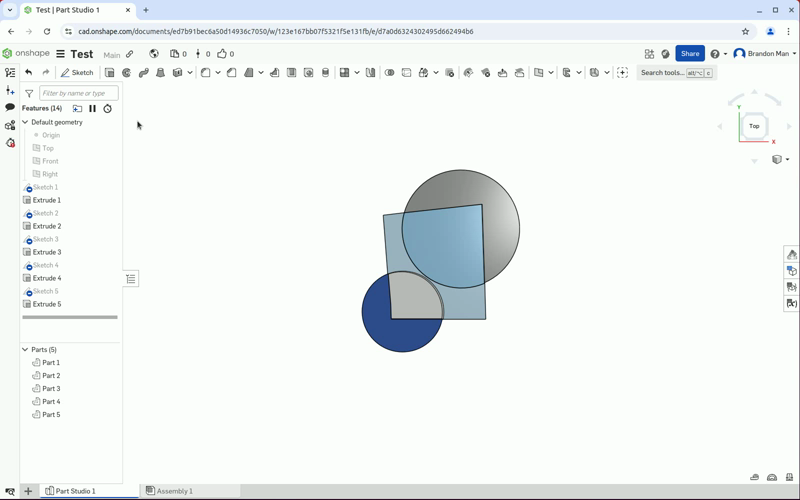
key(shift+h)
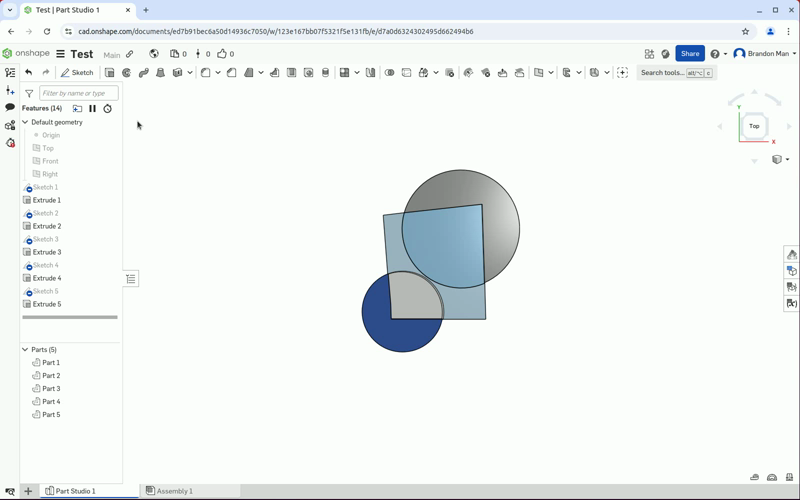
key(shift+h)
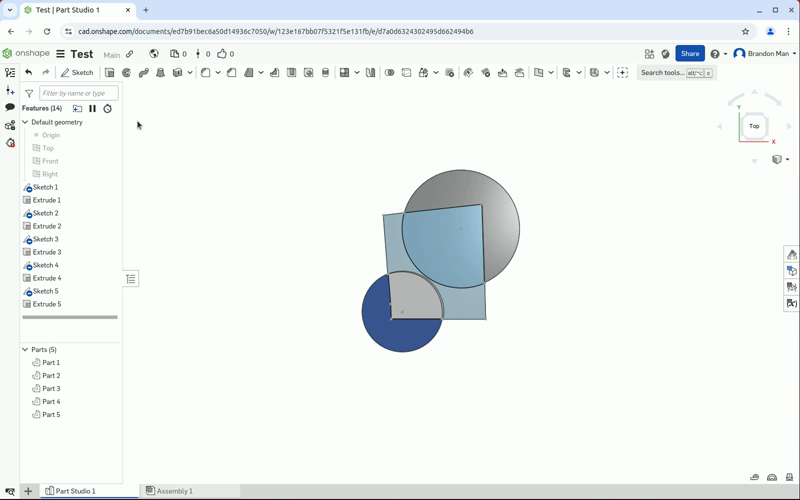
key(shift+7)
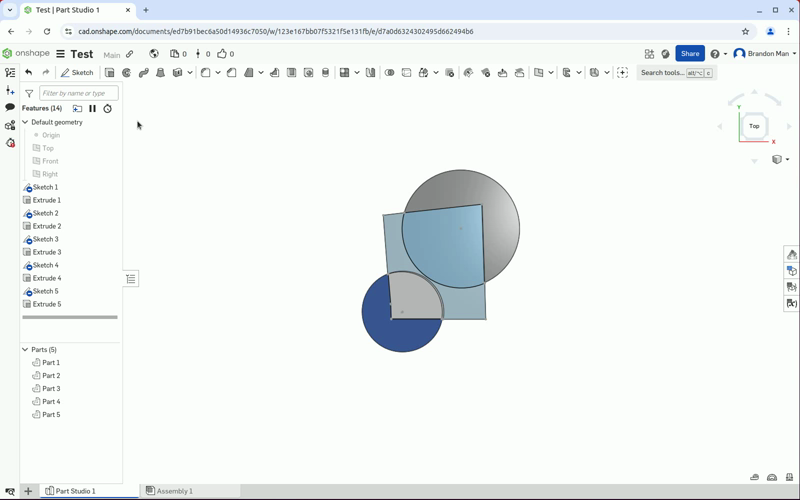
key(up, 3)
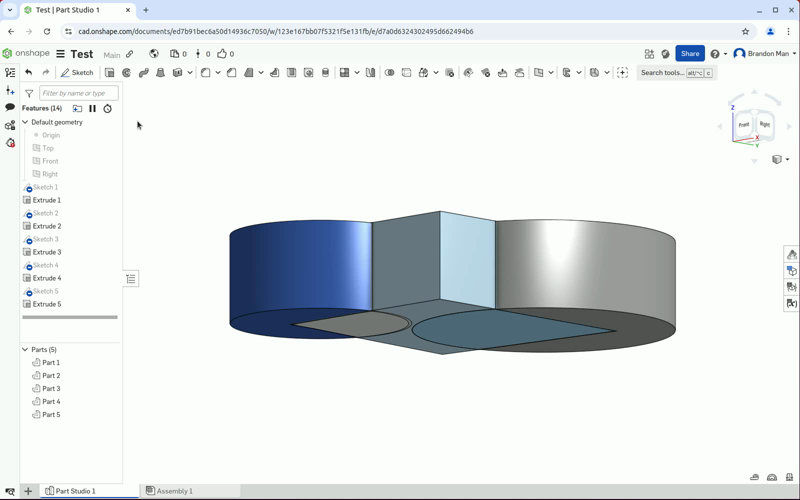
key(left, 3)
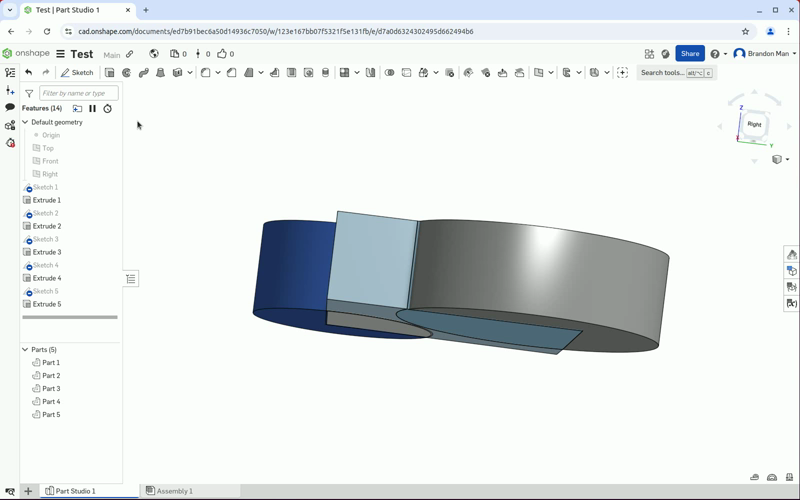
key(right, 3)
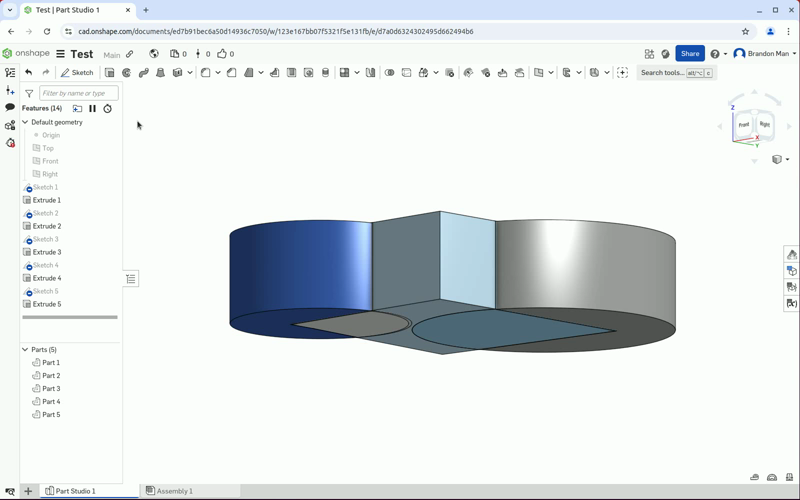
key(down, 3)
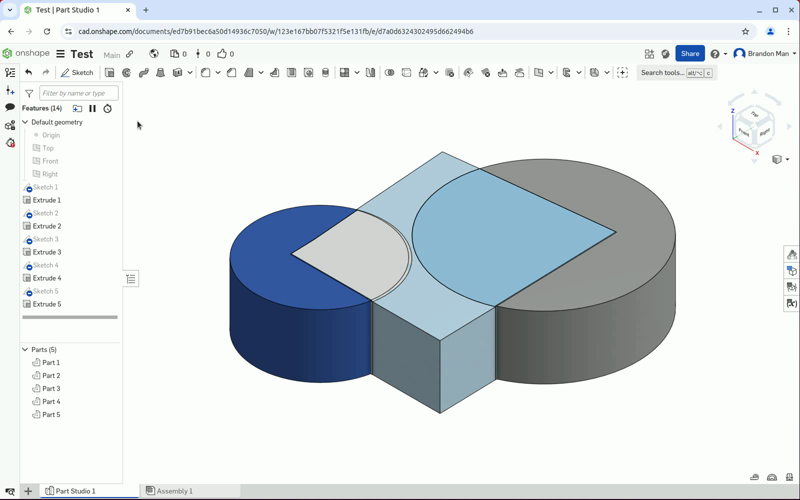
mouse_move(73, 189)
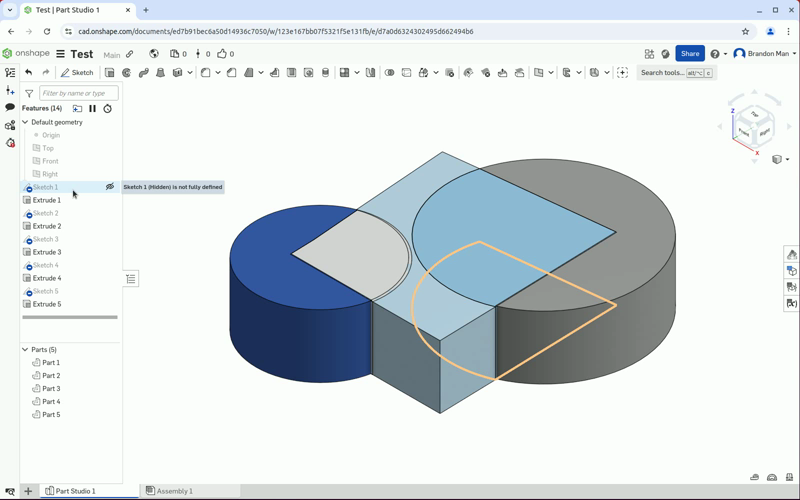
click(73, 189)